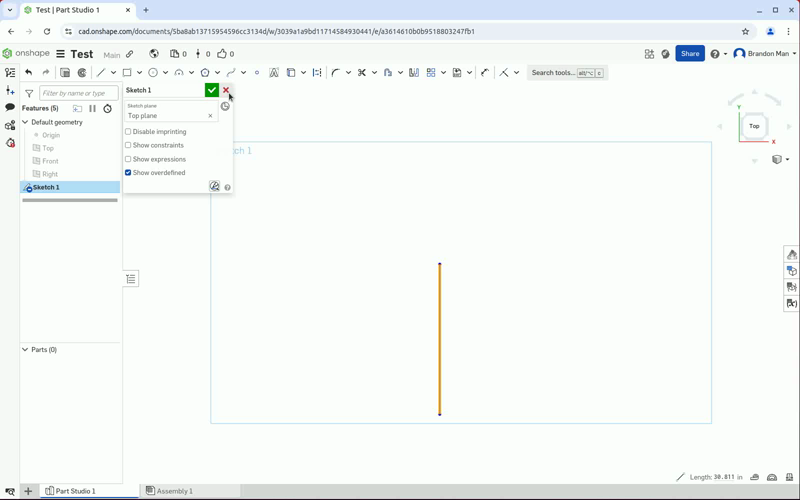
key(shift+h)
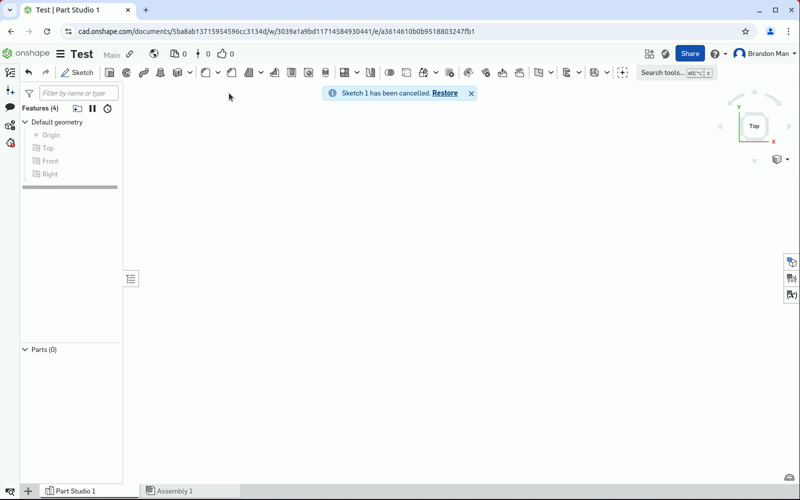
mouse_move(73, 352)
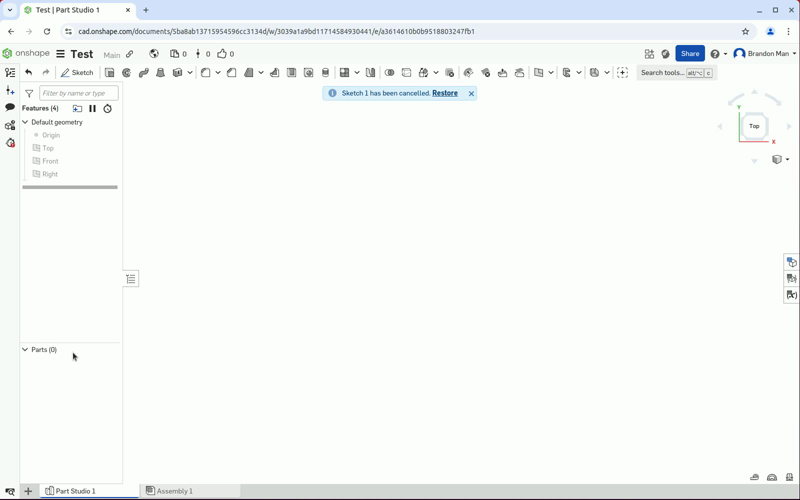
key(y)
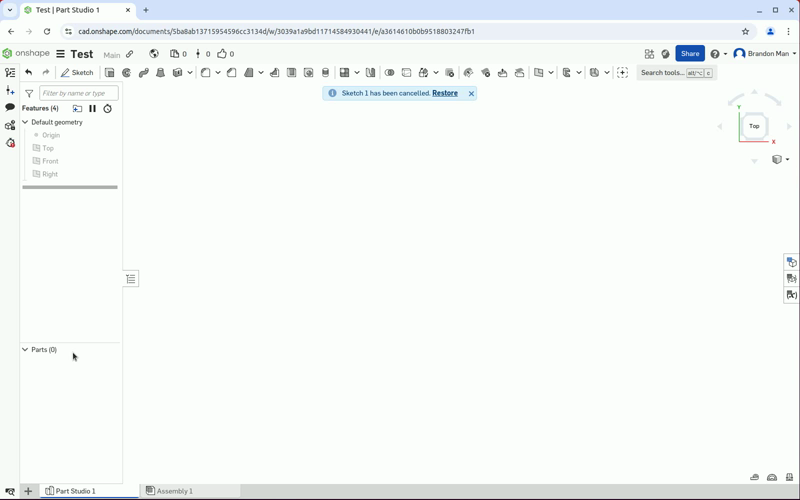
key(shift+p)
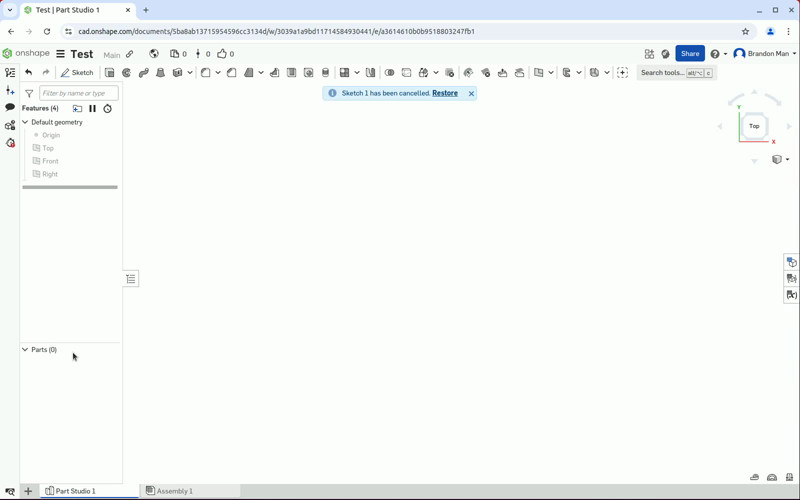
key(space)
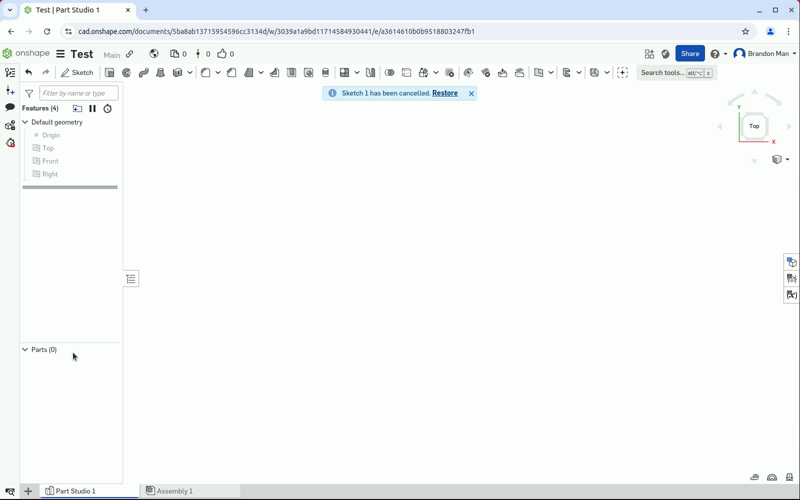
key_down(shift)
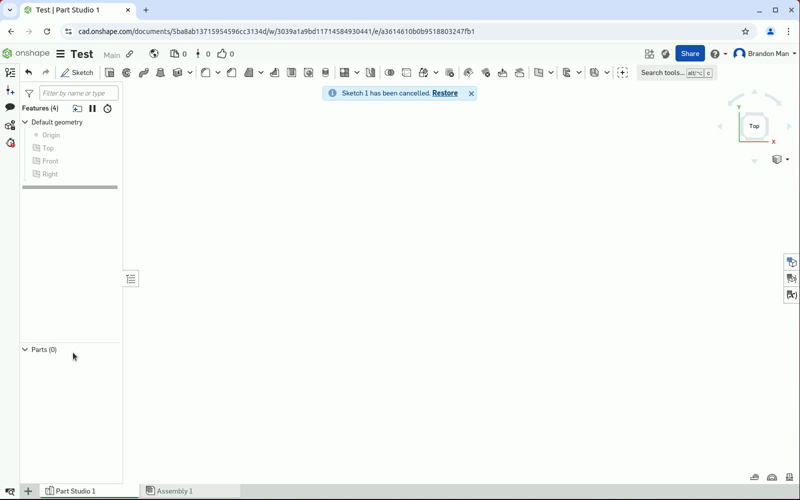
key(up)
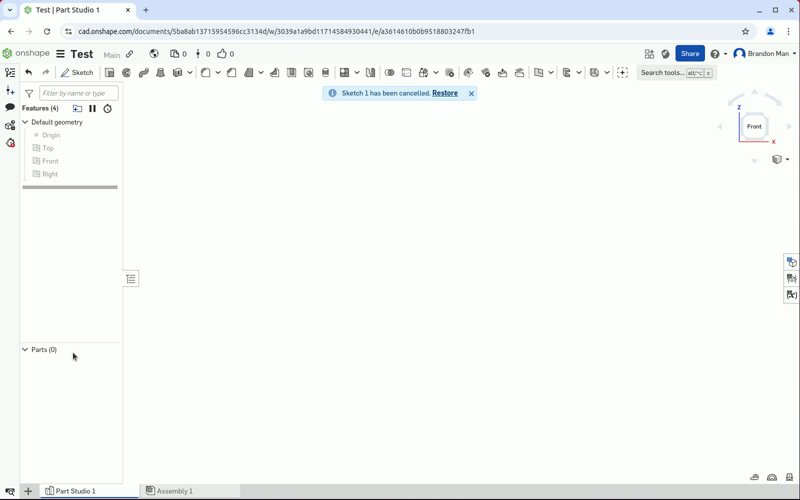
key_up(shift)
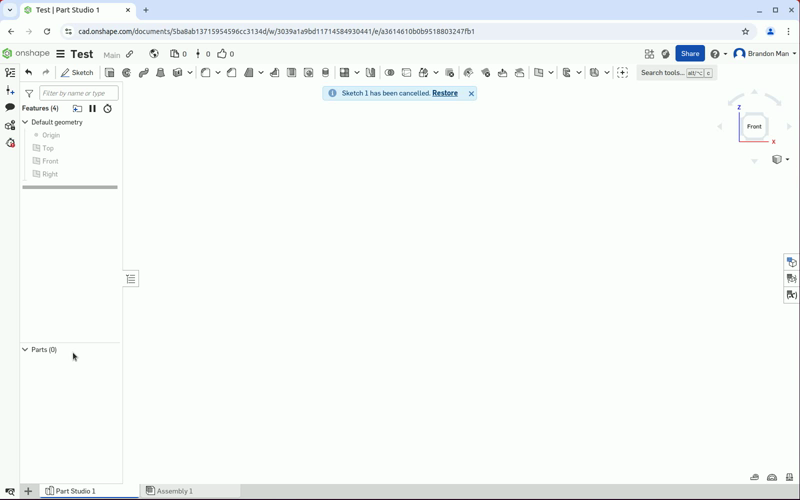
mouse_move(73, 352)
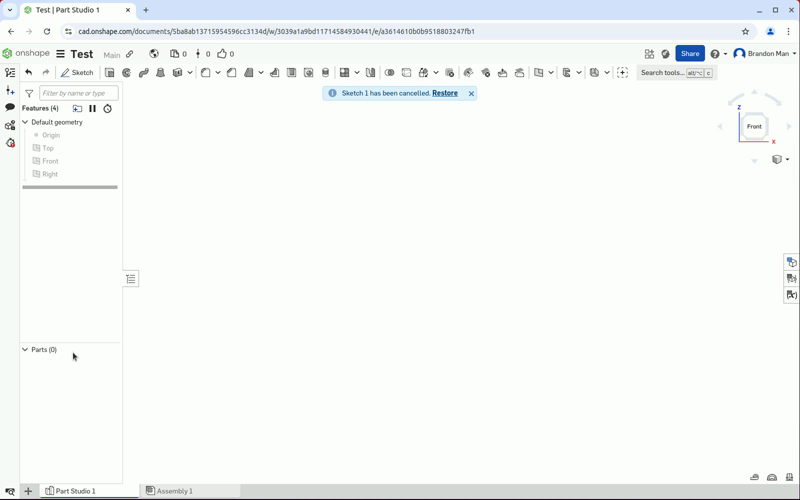
key(shift+y)
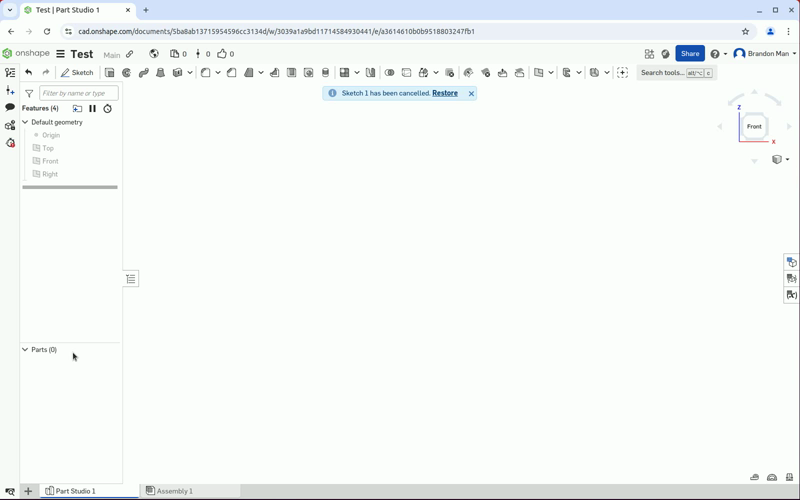
key(shift+s)
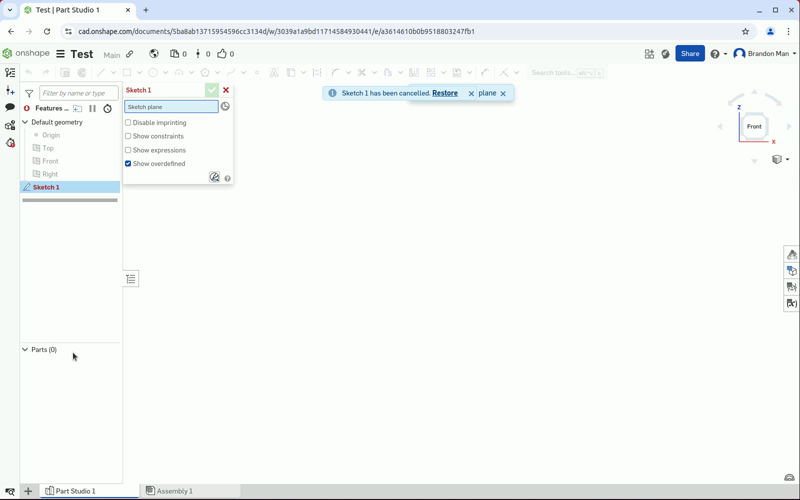
mouse_move(73, 163)
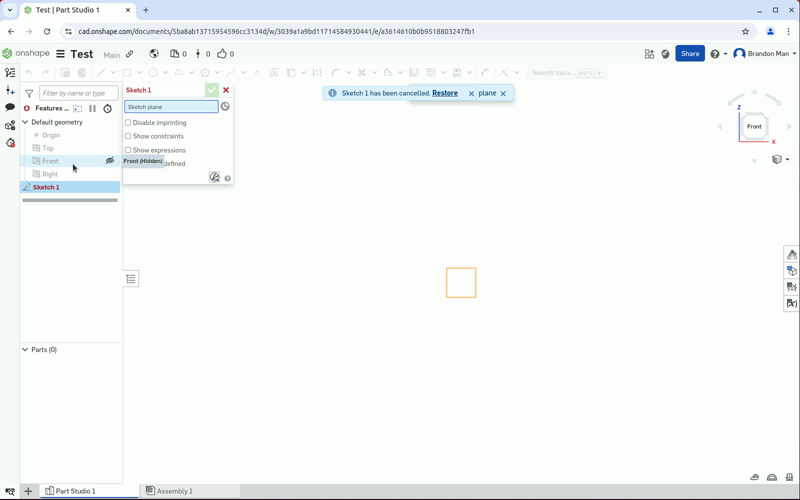
click(73, 163)
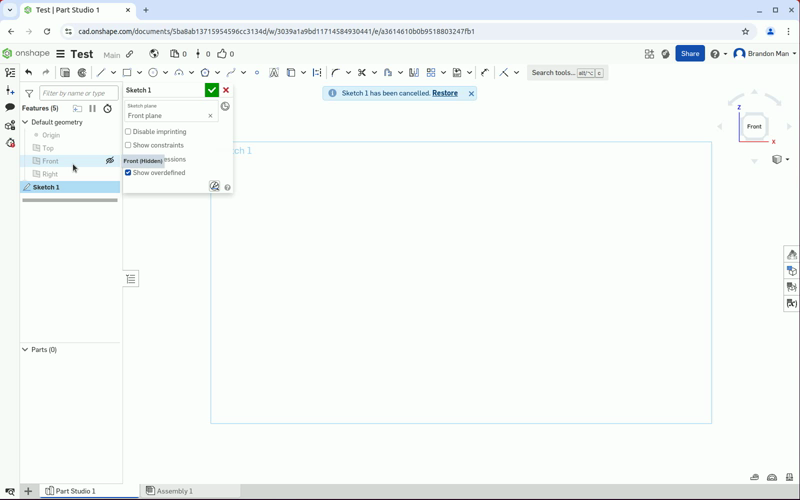
mouse_move(73, 352)
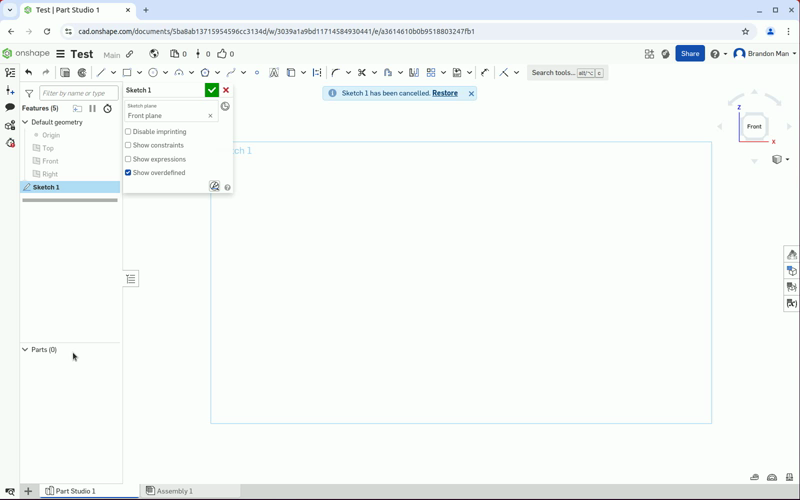
key(y)
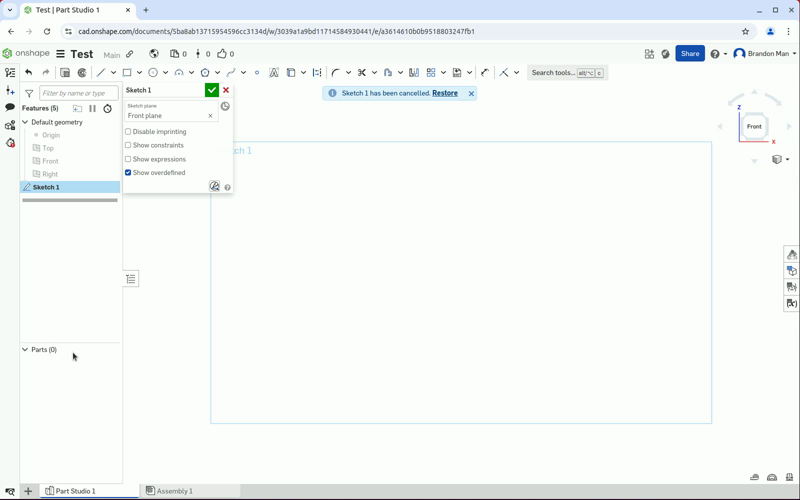
key(l)
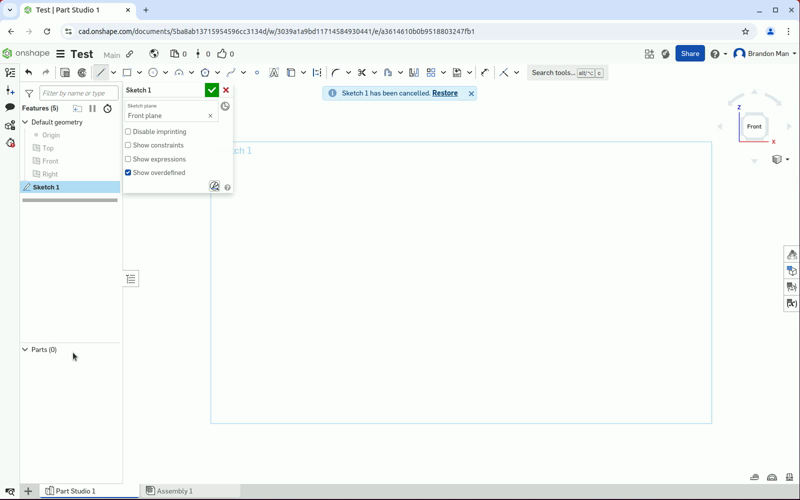
key_down(shift)
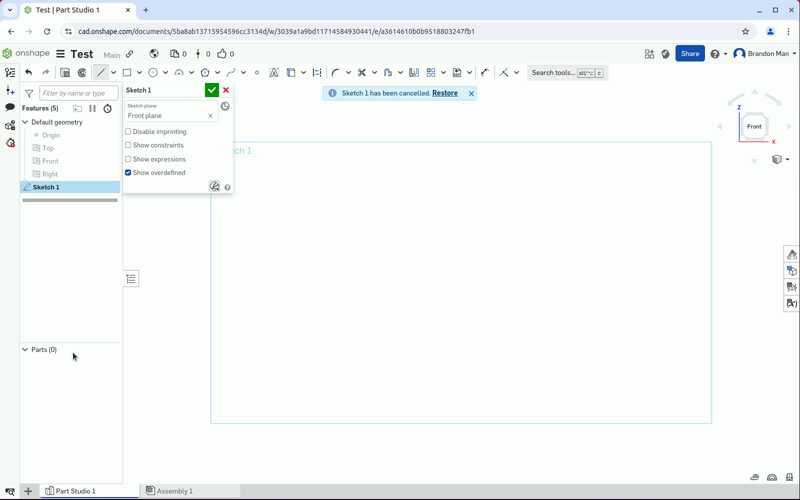
mouse_move(374, 265)
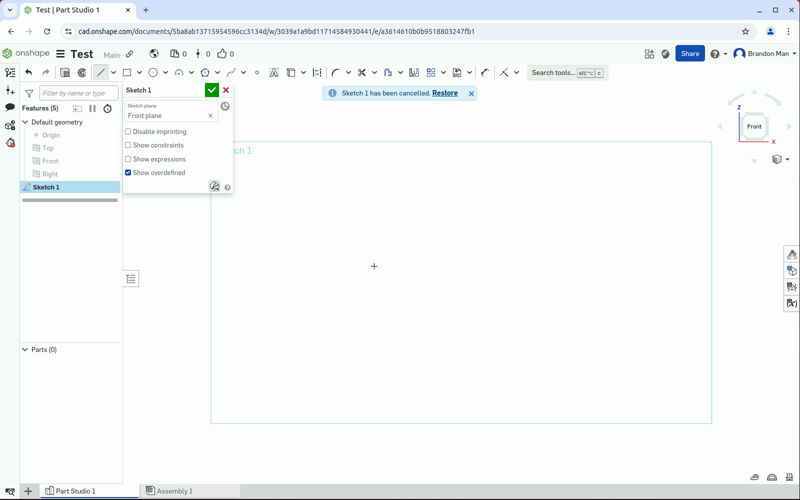
click(374, 265)
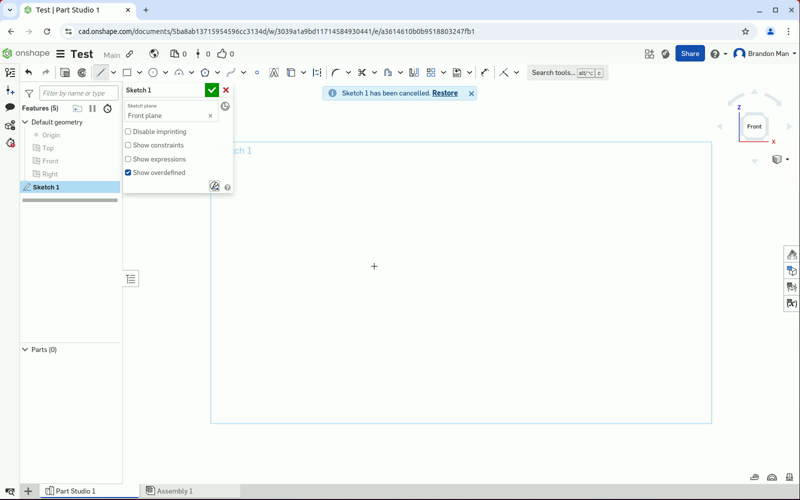
key_up(shift)
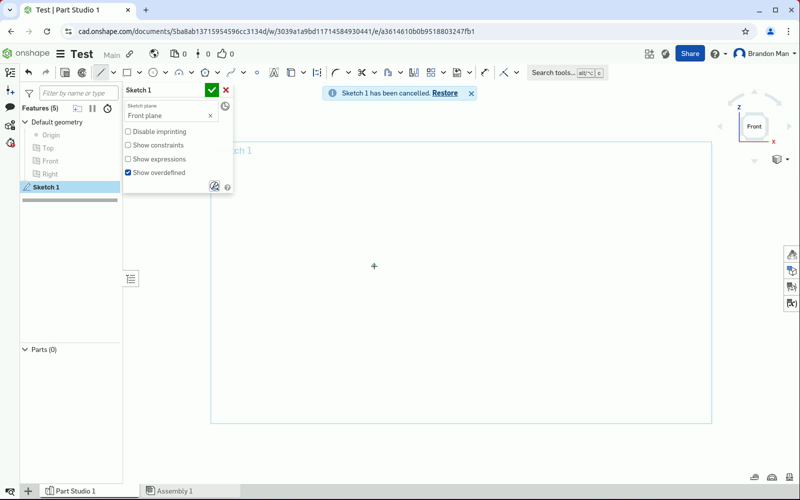
key_down(shift)
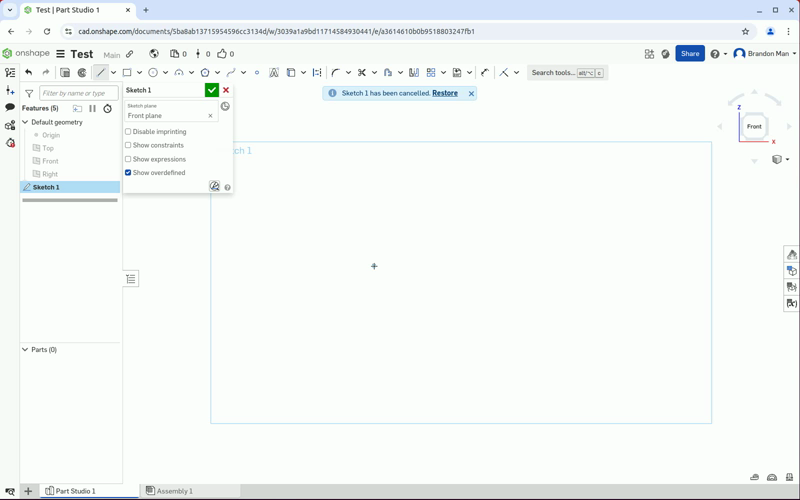
mouse_move(404, 265)
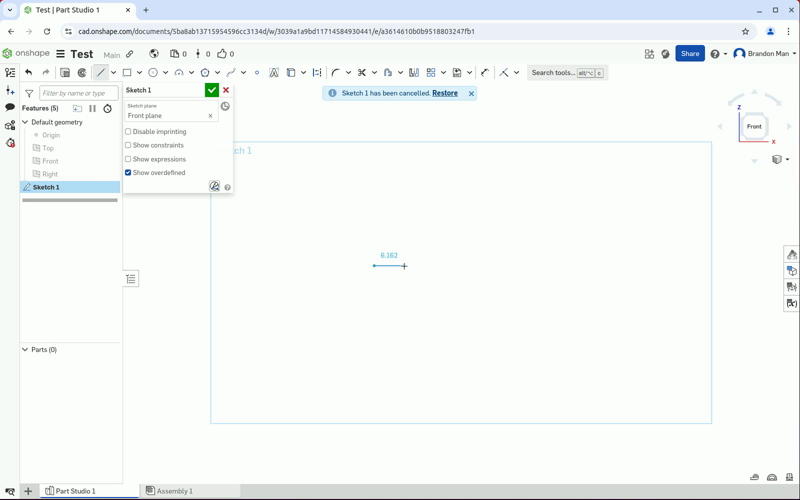
mouse_move(401, 265)
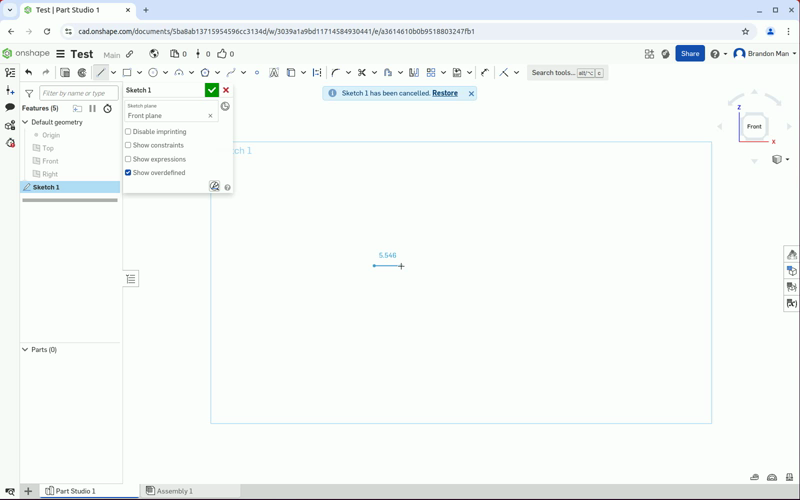
click(401, 265)
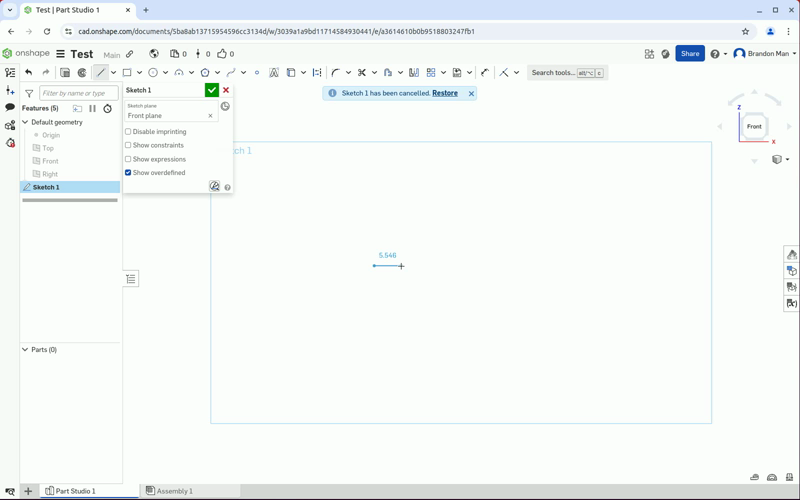
key_up(shift)
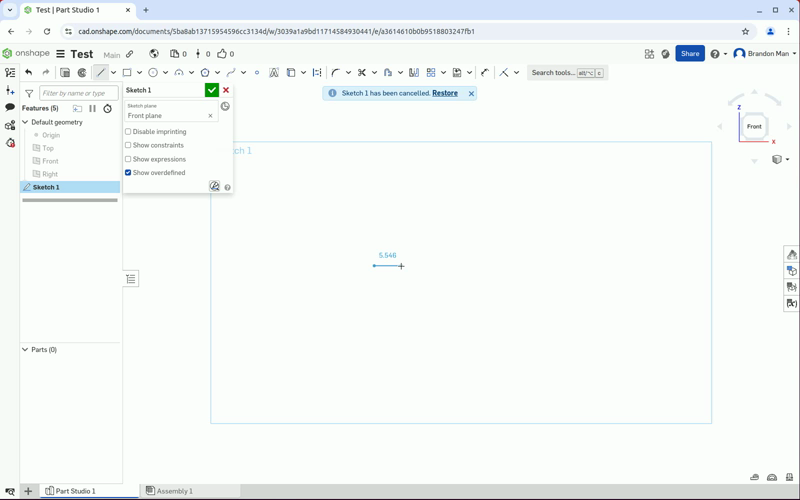
key(esc)
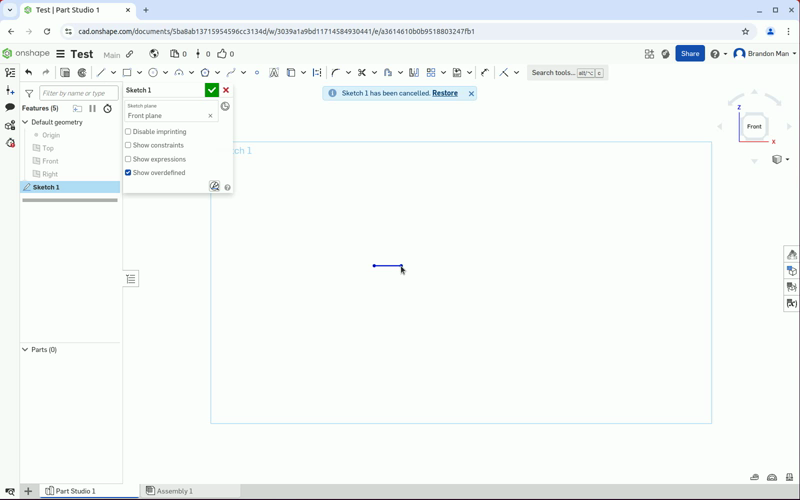
key(a)
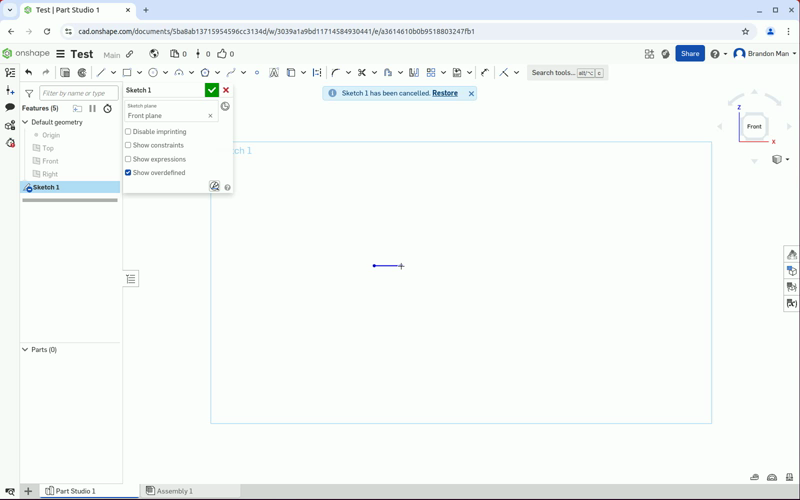
mouse_move(401, 265)
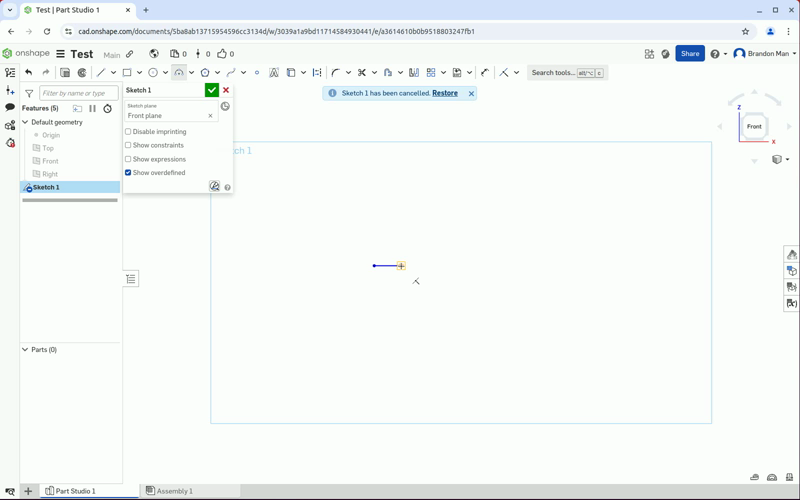
click(401, 265)
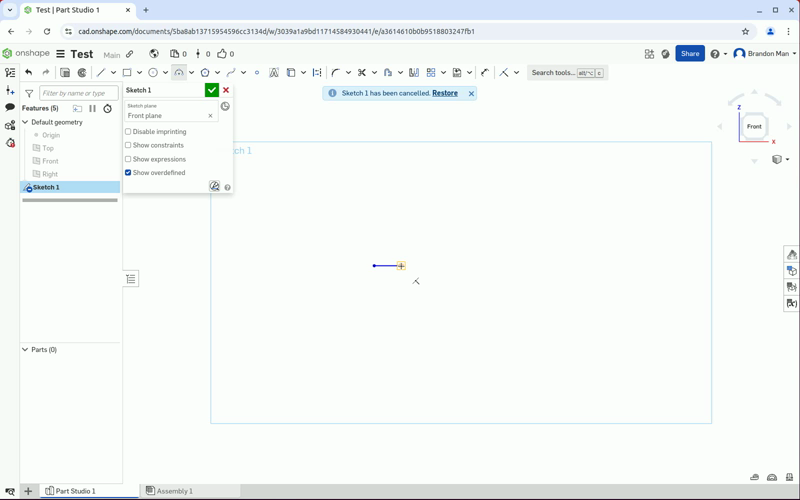
key_down(shift)
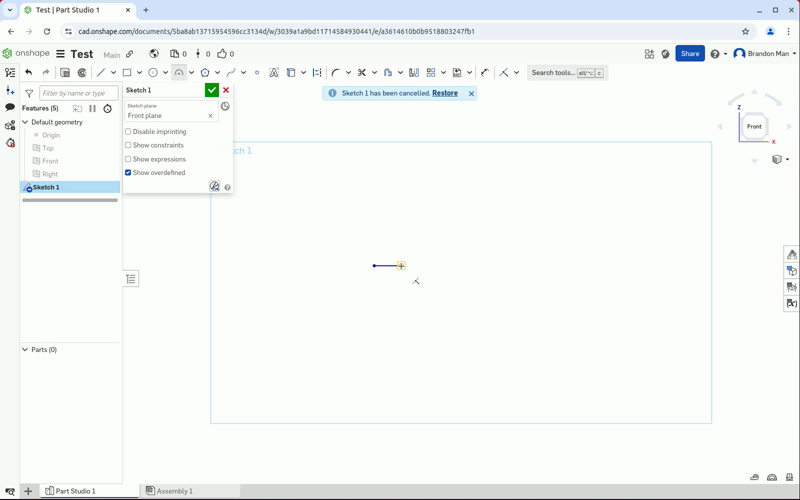
mouse_move(404, 261)
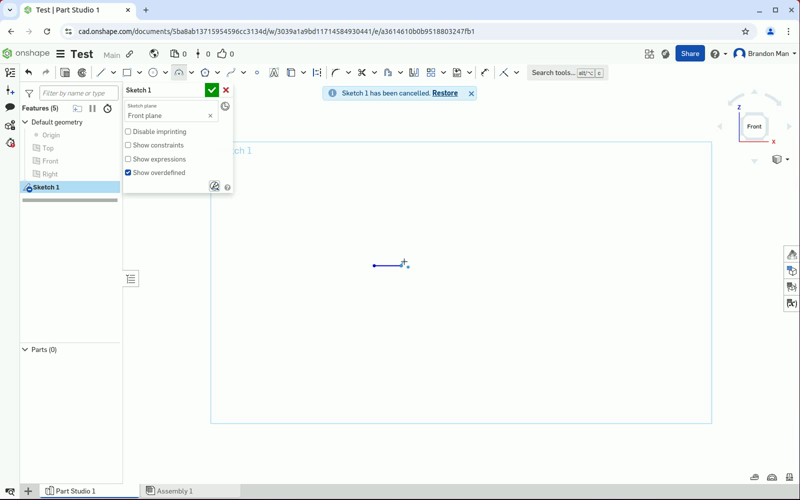
scroll(6)
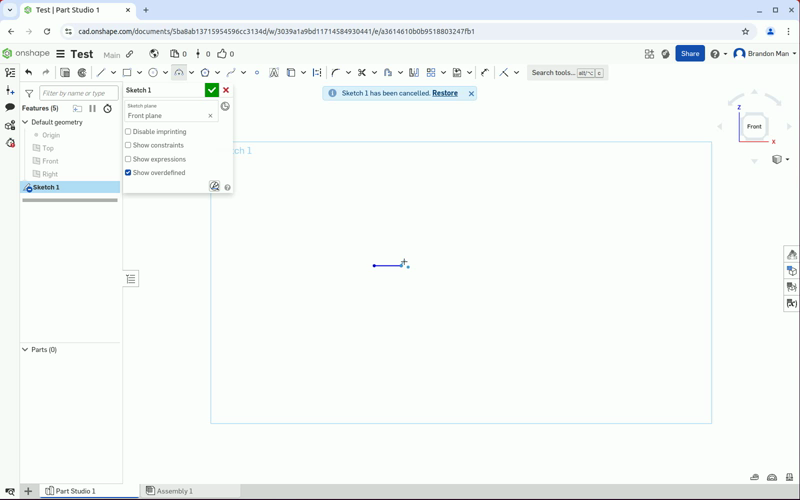
scroll(6)
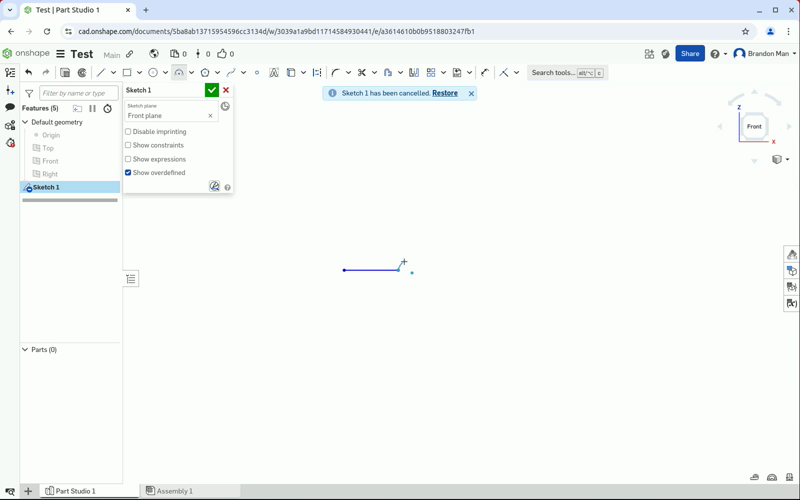
scroll(6)
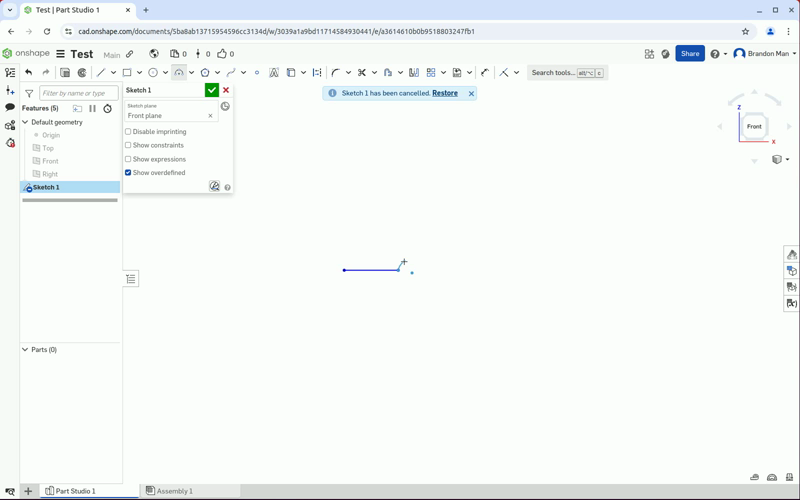
scroll(6)
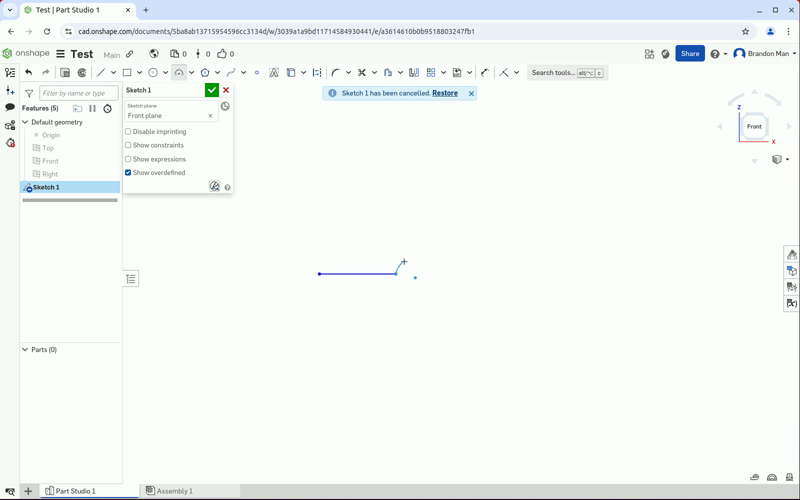
scroll(6)
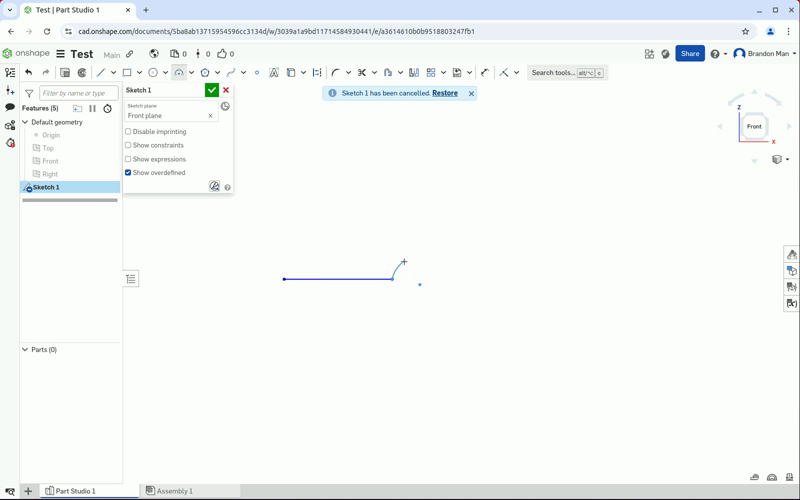
scroll(6)
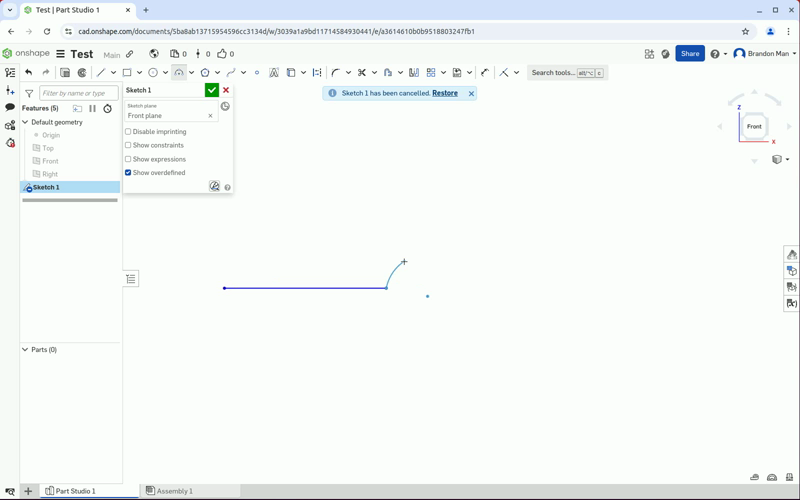
scroll(6)
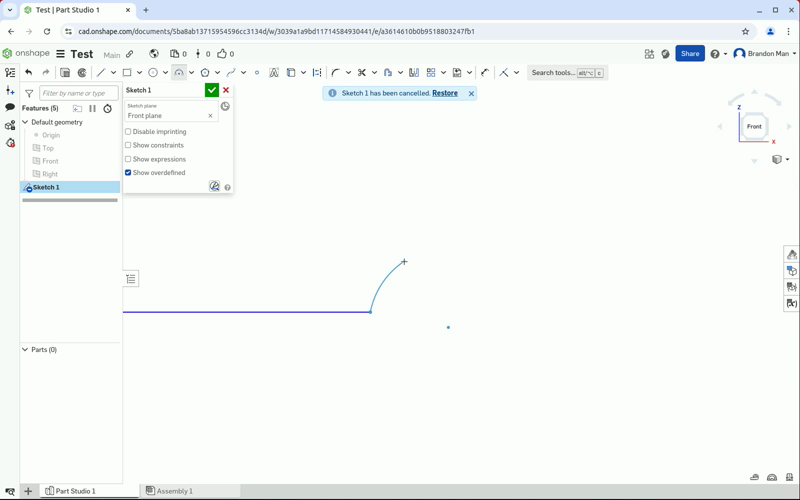
click(404, 261)
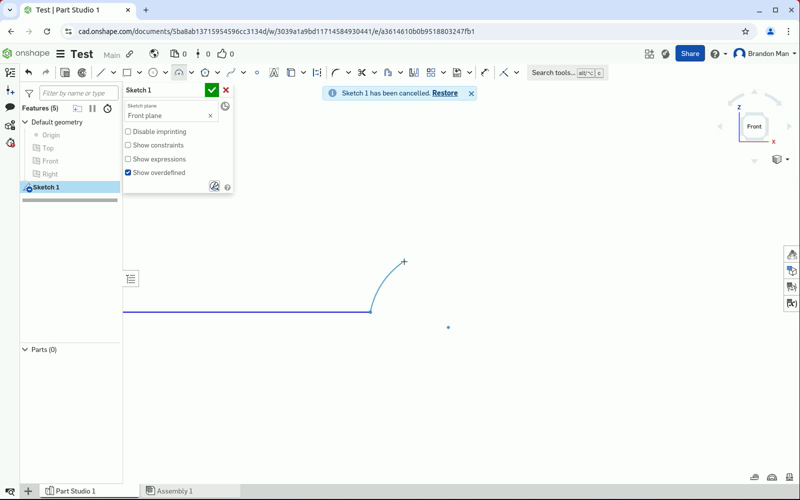
scroll(-6)
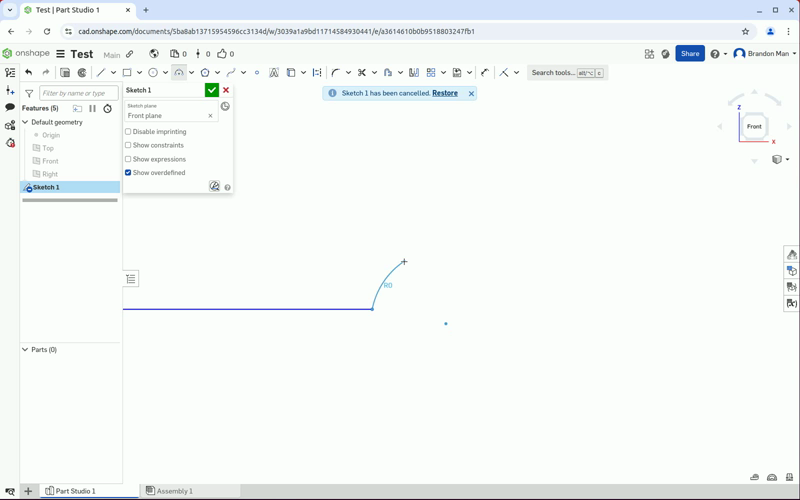
scroll(-6)
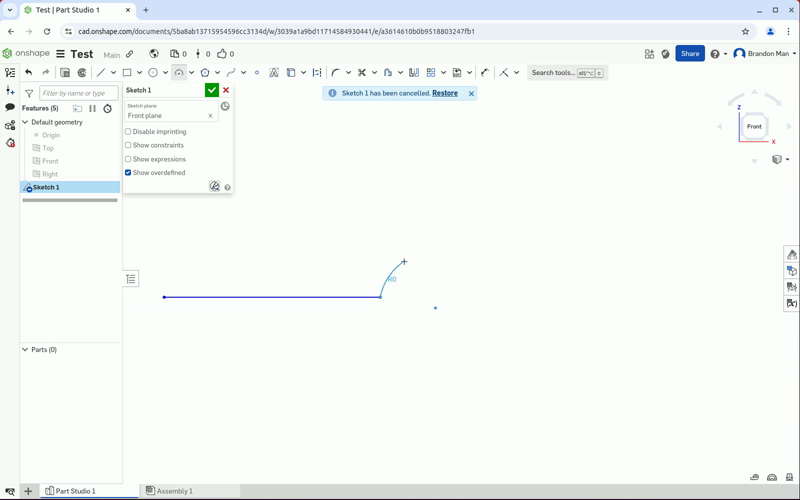
scroll(-6)
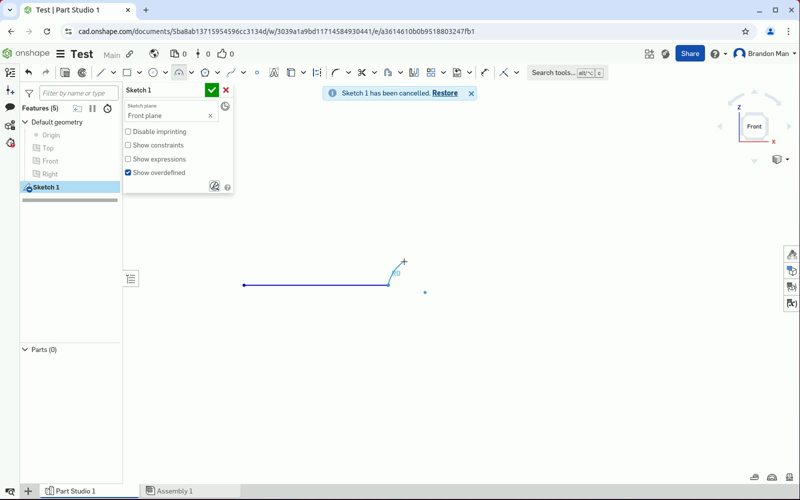
scroll(-6)
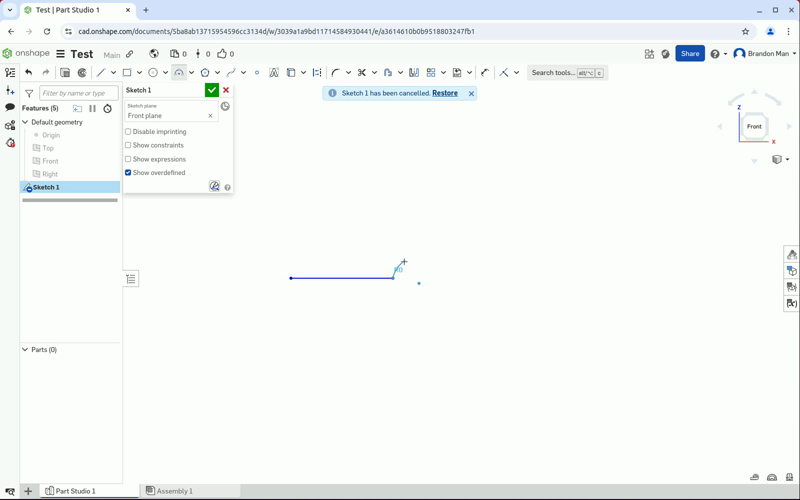
scroll(-6)
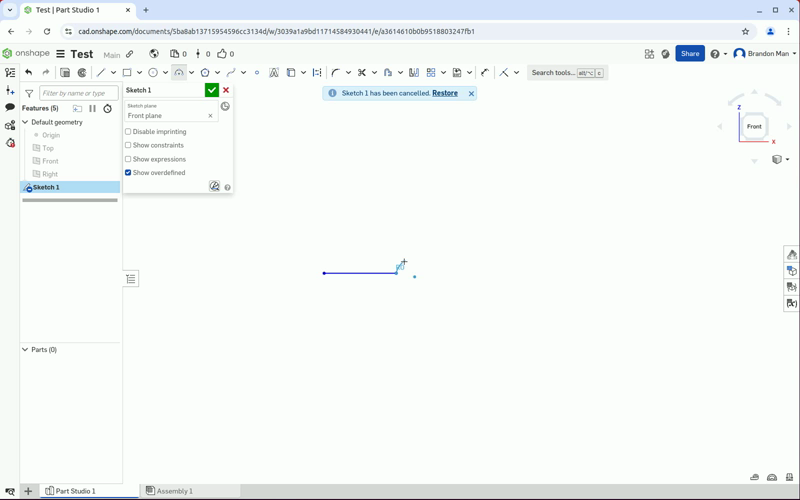
scroll(-6)
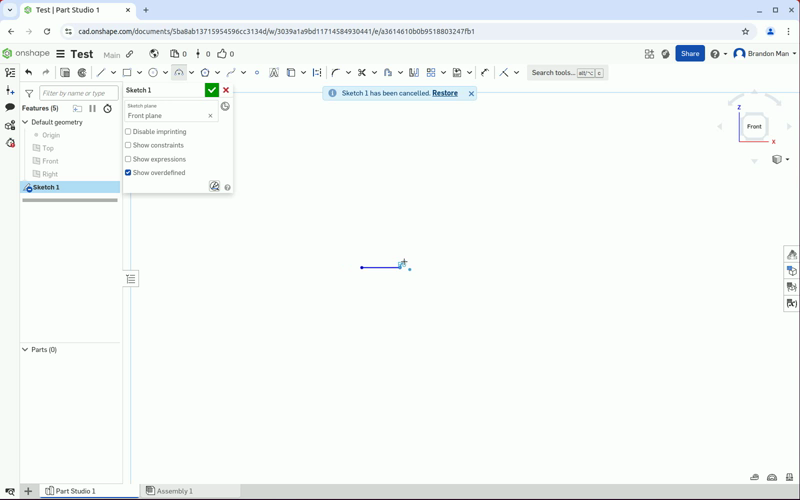
scroll(-6)
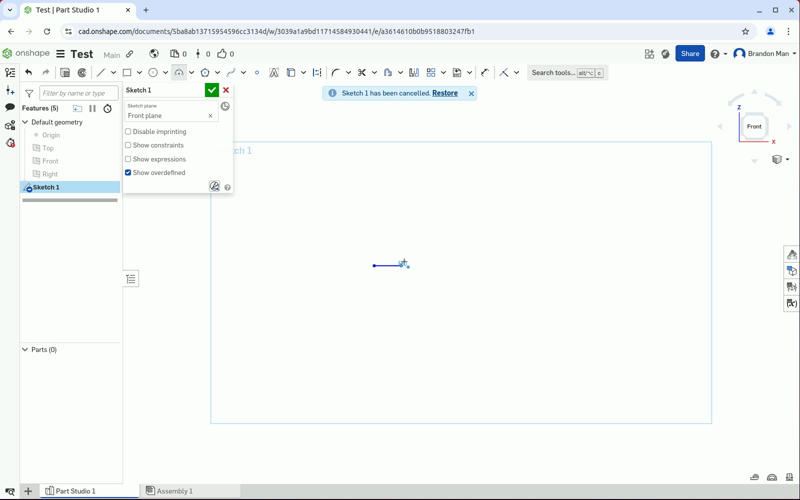
mouse_move(403, 264)
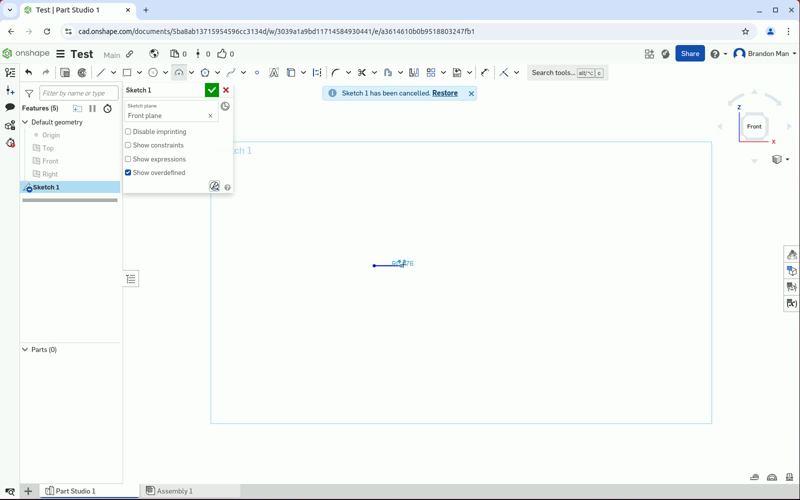
scroll(6)
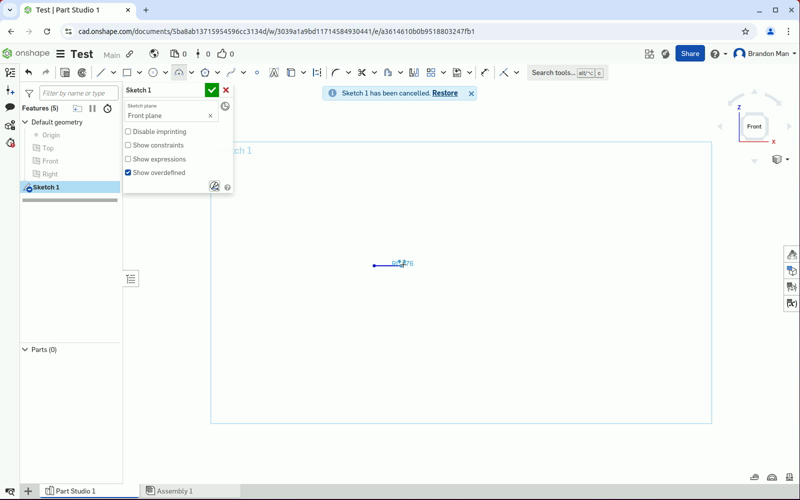
scroll(6)
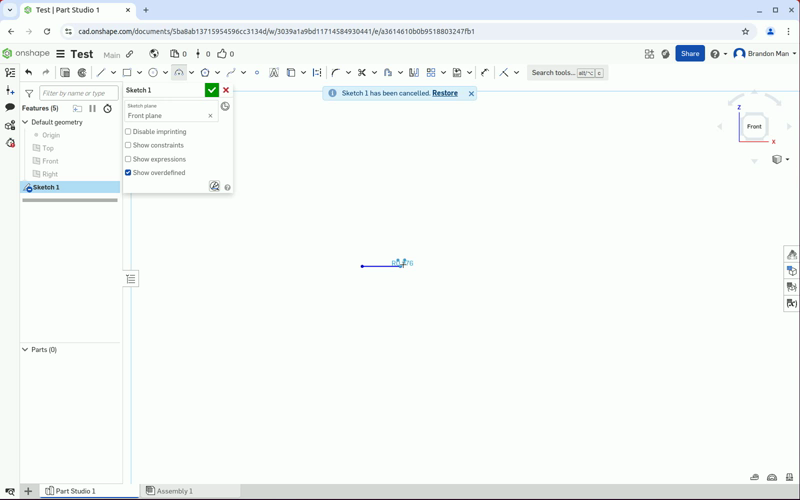
scroll(6)
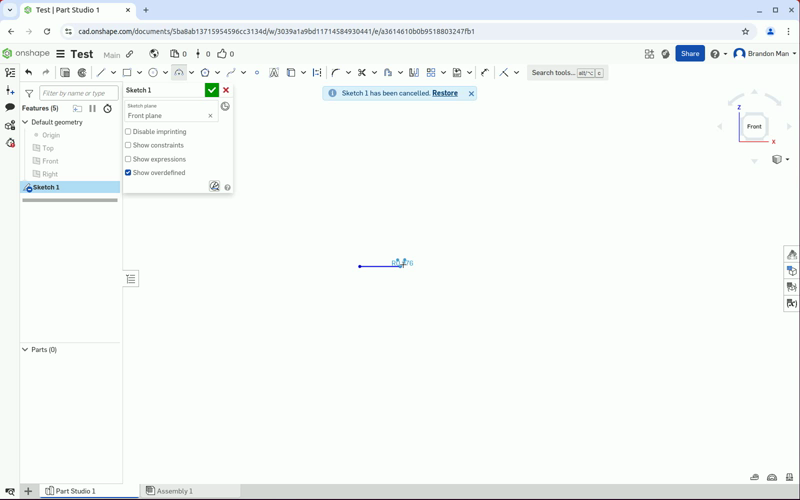
scroll(6)
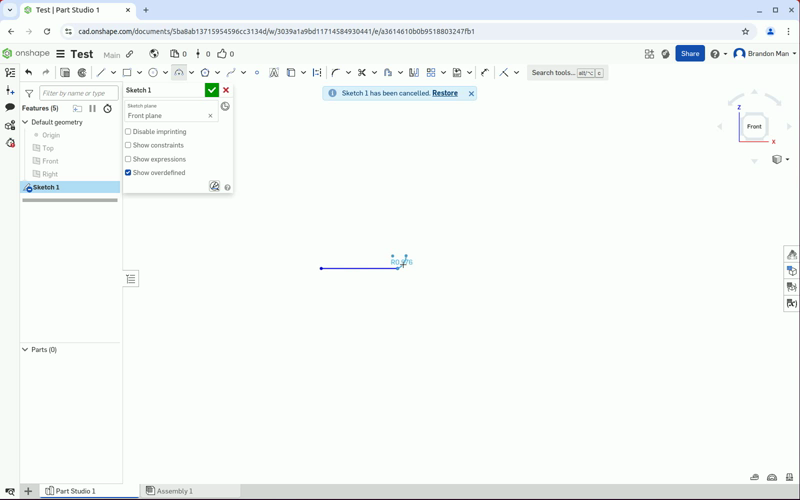
scroll(6)
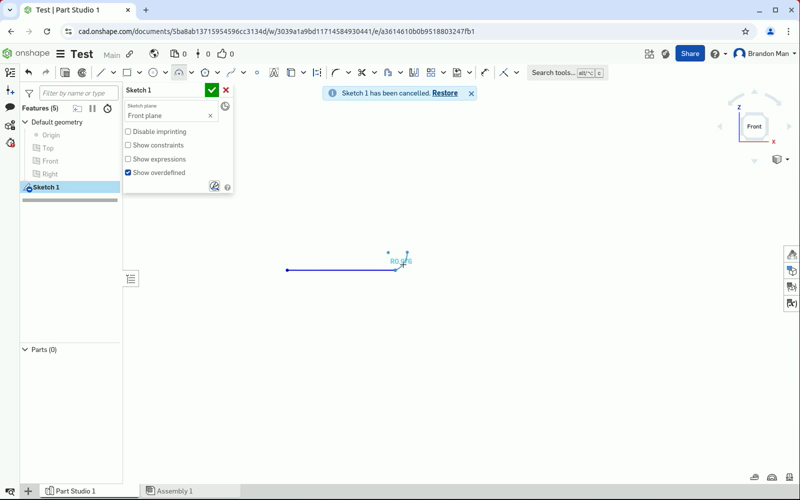
scroll(6)
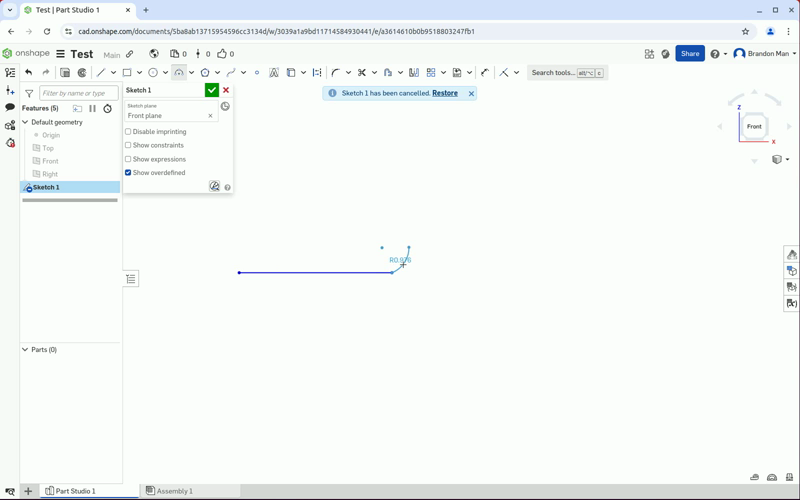
scroll(6)
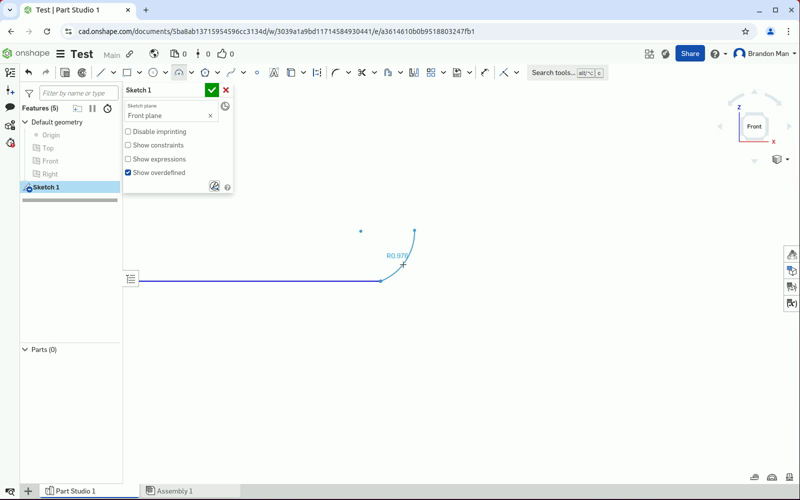
click(403, 264)
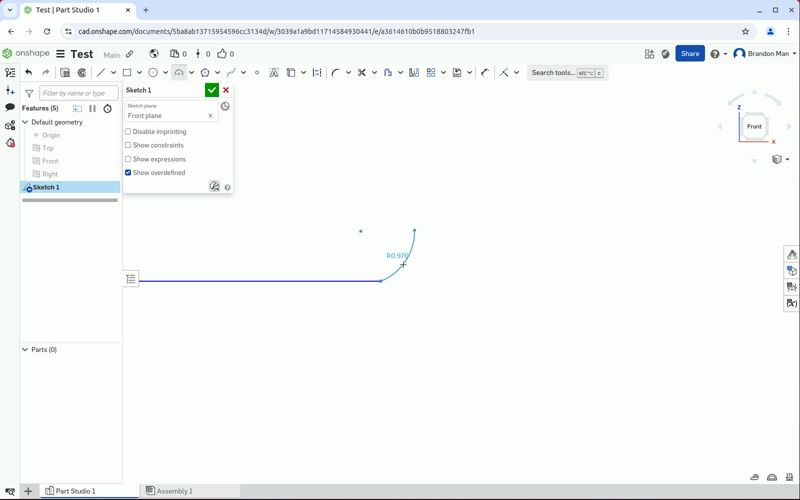
scroll(-6)
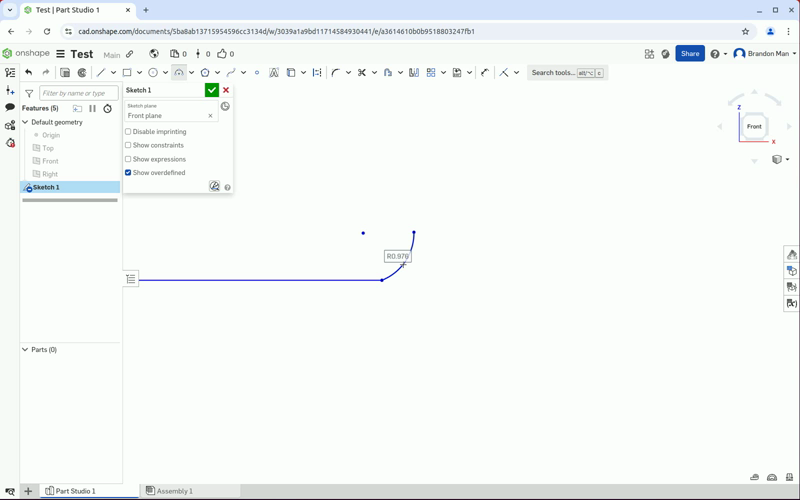
scroll(-6)
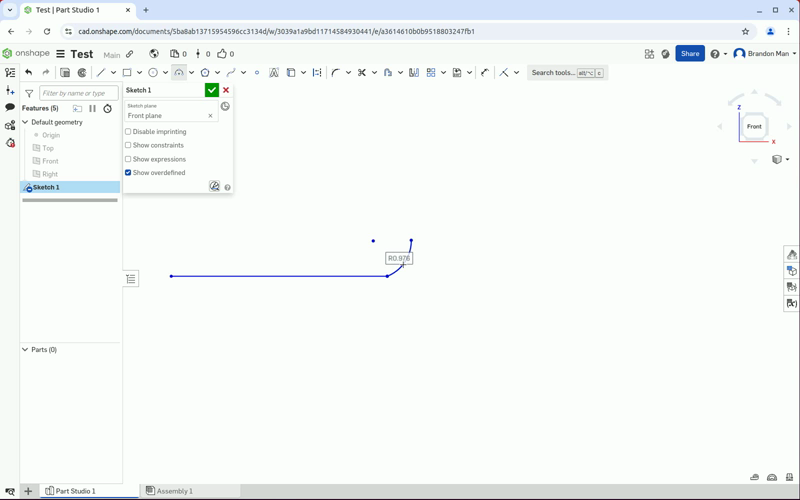
scroll(-6)
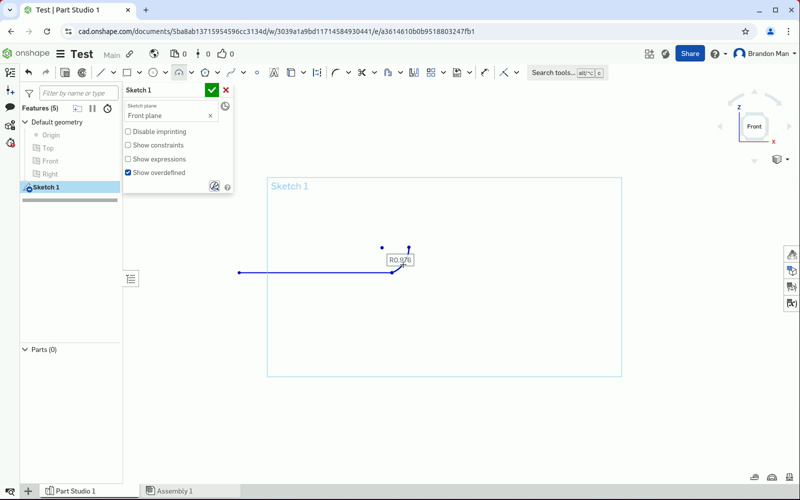
scroll(-6)
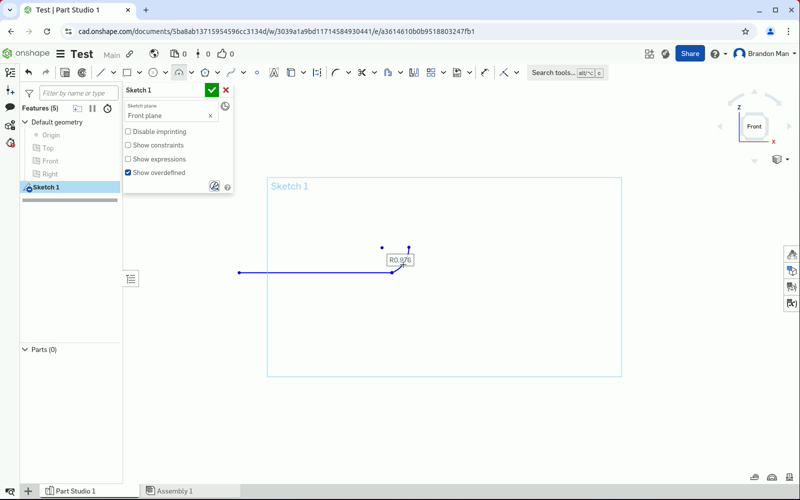
scroll(-6)
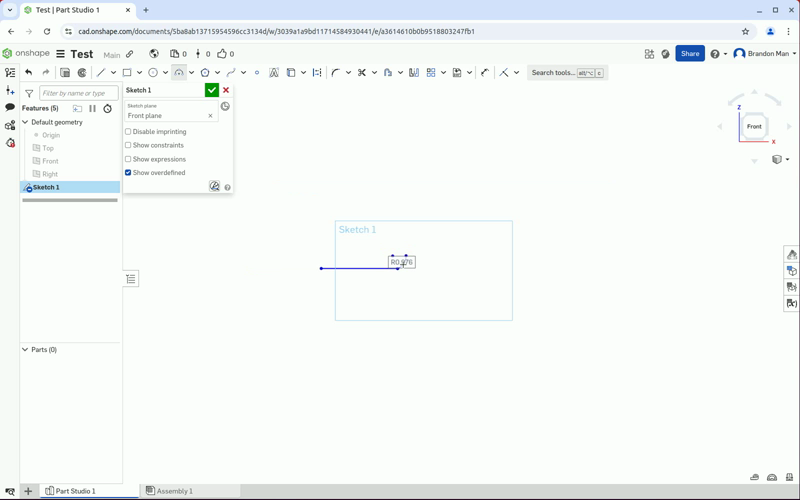
scroll(-6)
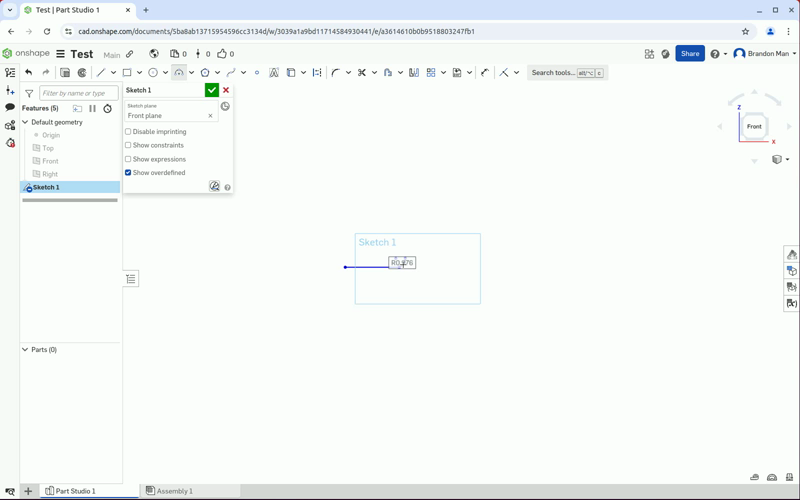
scroll(-6)
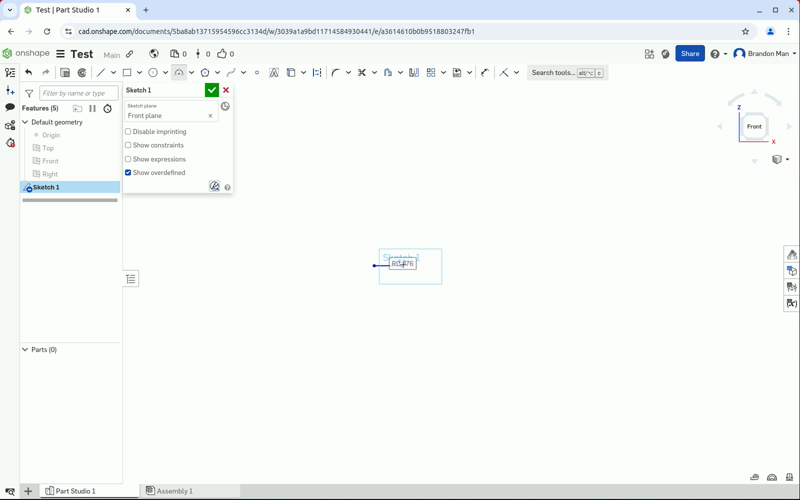
key_up(shift)
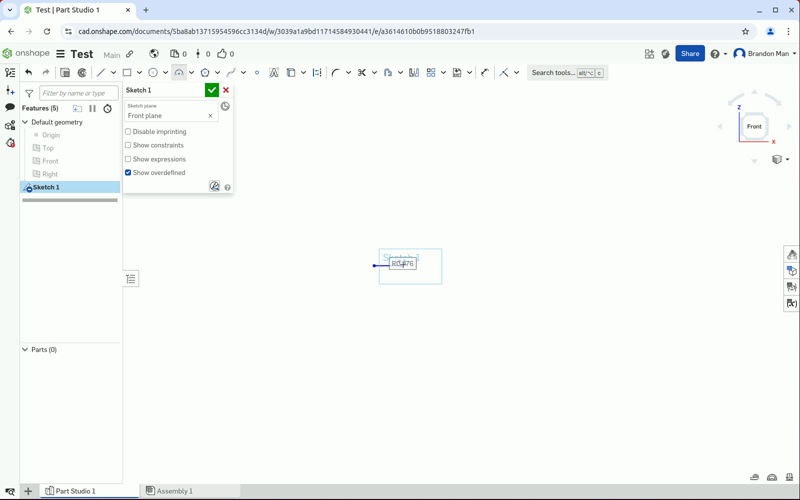
key(esc)
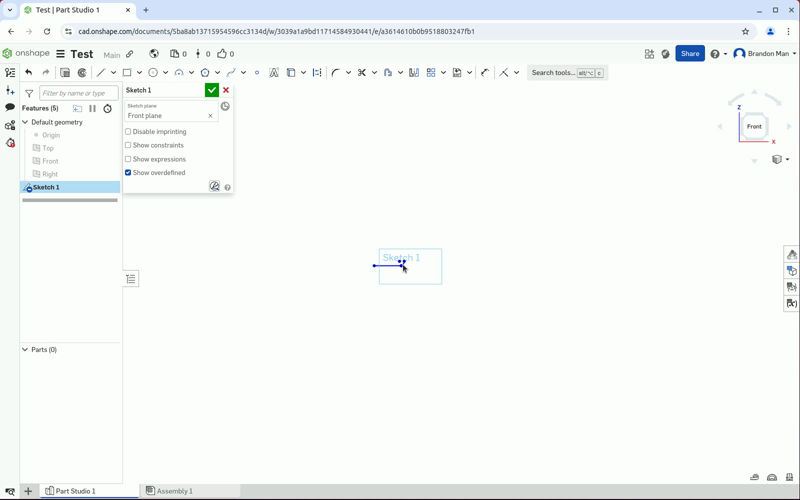
key(l)
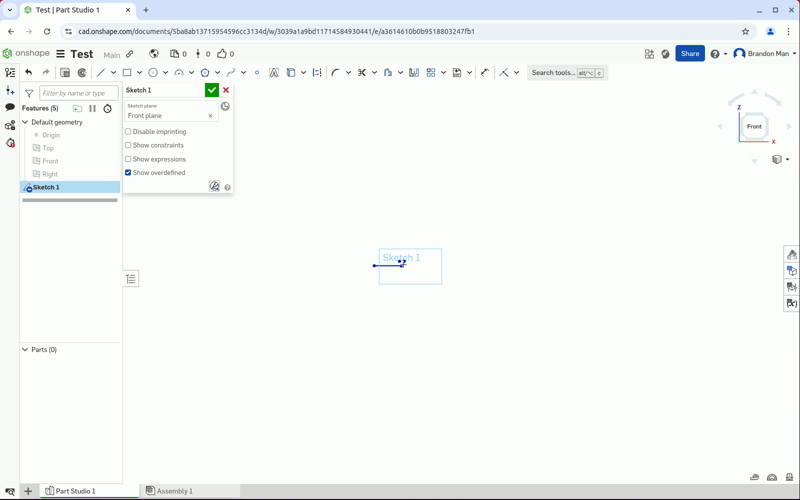
mouse_move(404, 261)
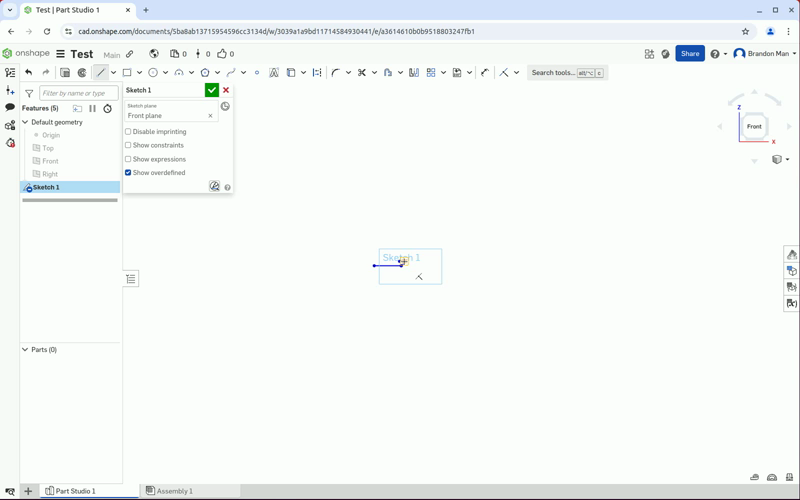
scroll(6)
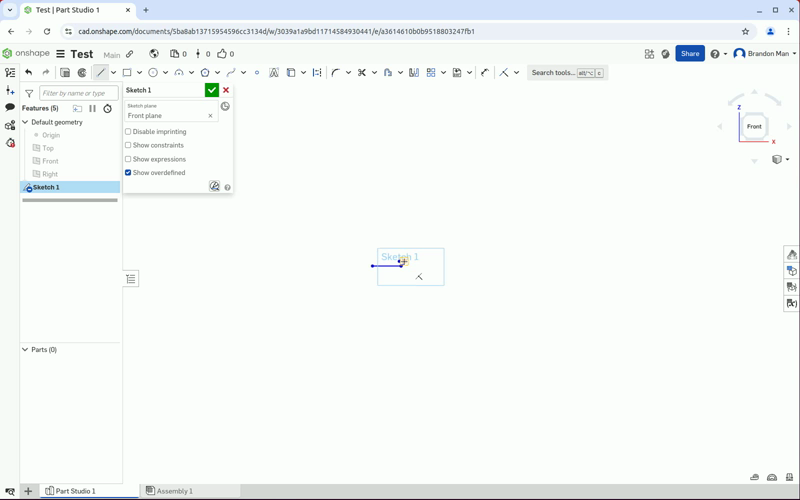
scroll(6)
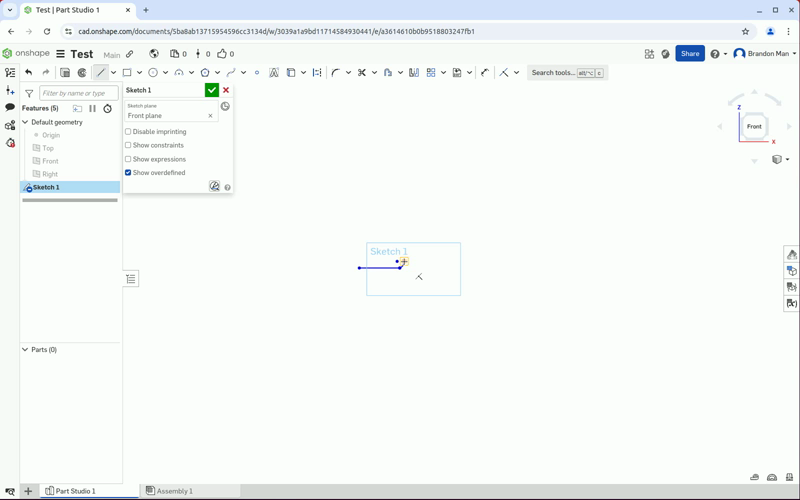
scroll(6)
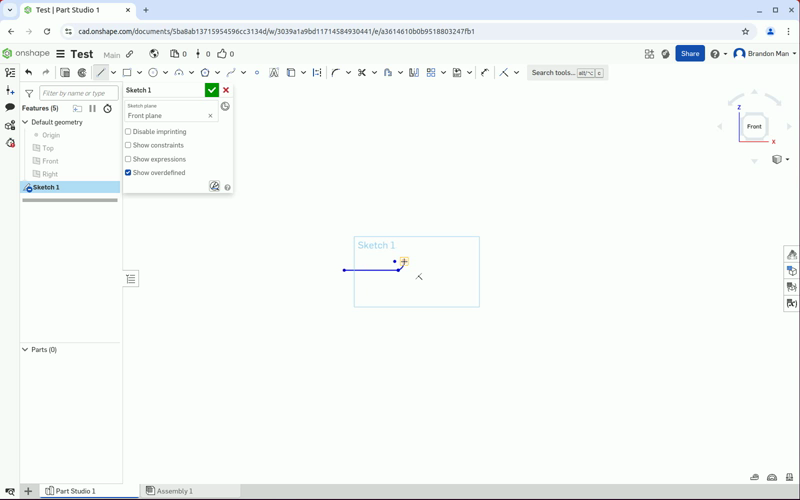
scroll(6)
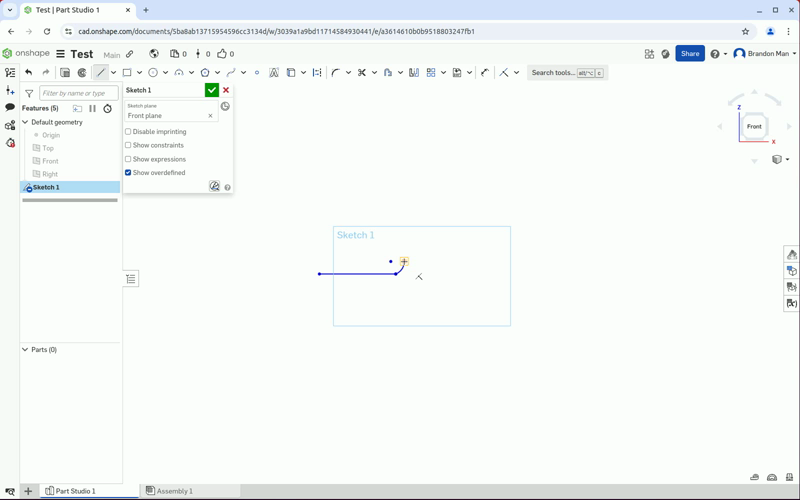
scroll(6)
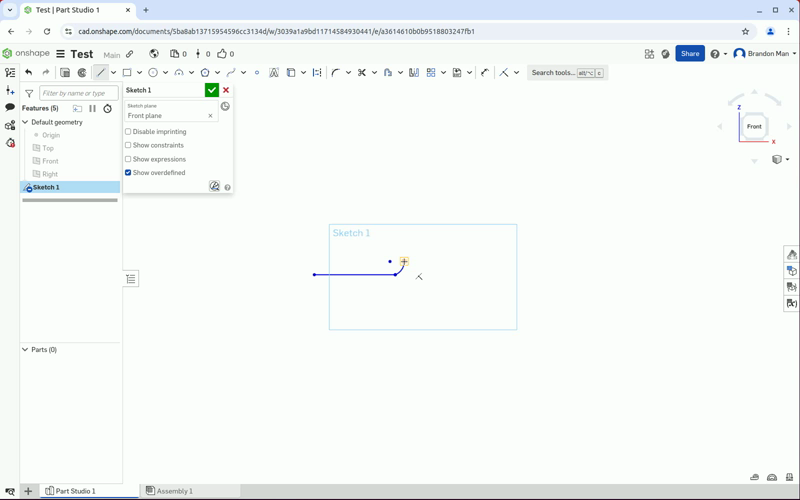
scroll(6)
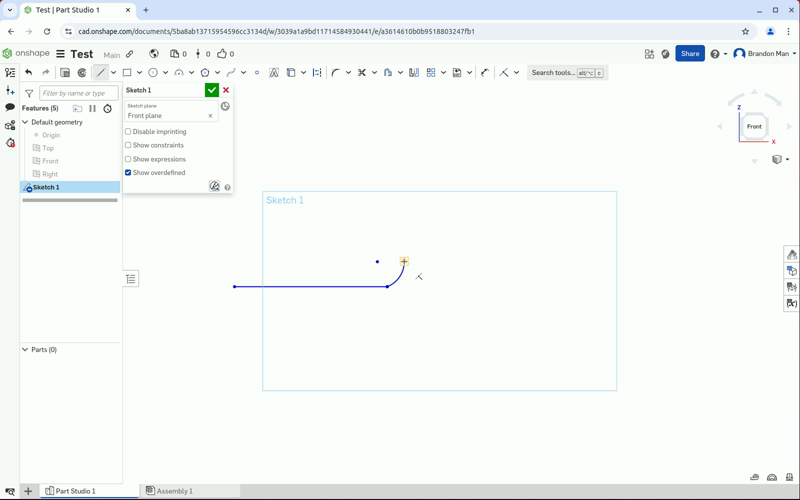
scroll(6)
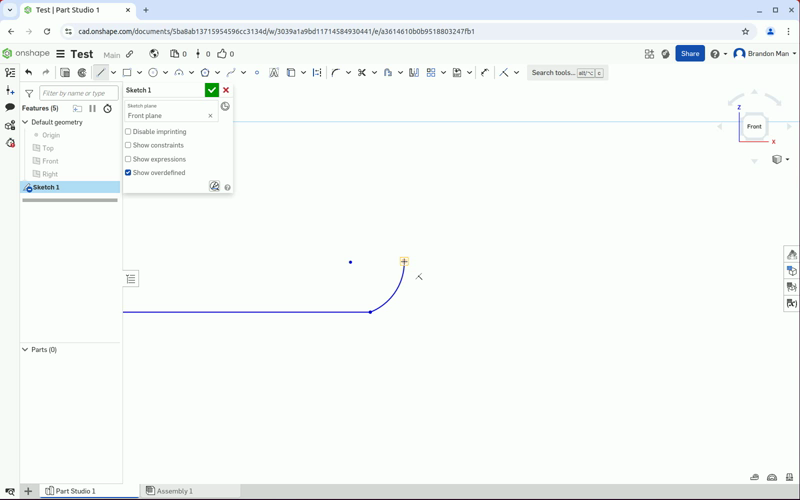
click(404, 261)
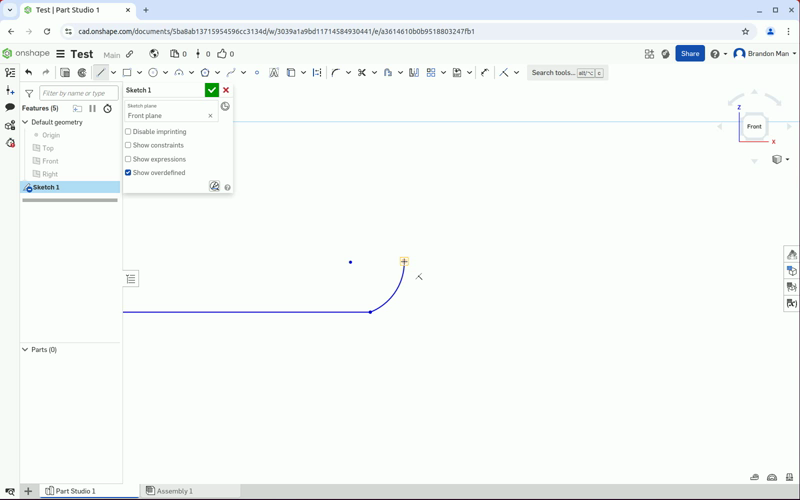
scroll(-6)
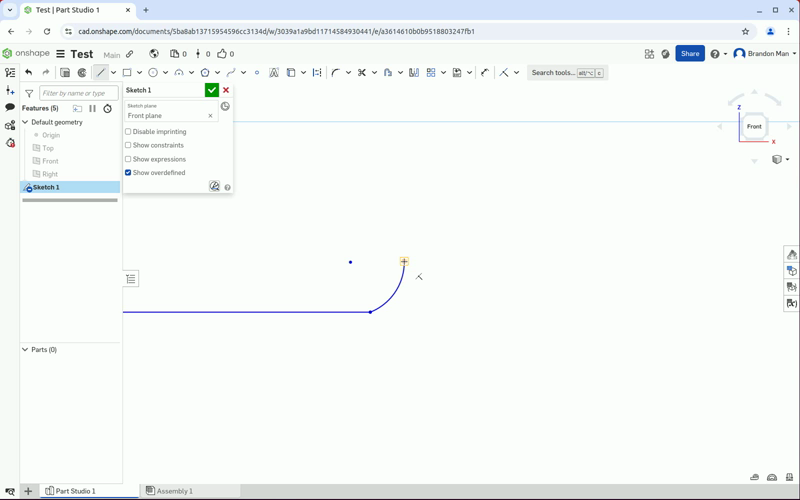
scroll(-6)
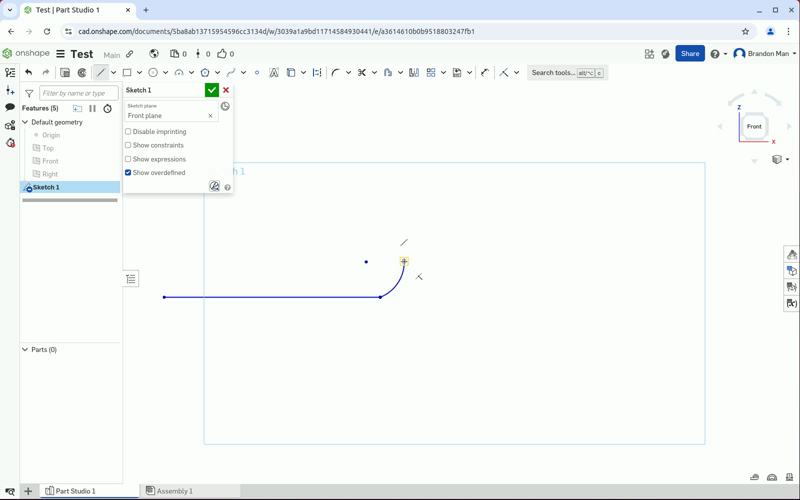
scroll(-6)
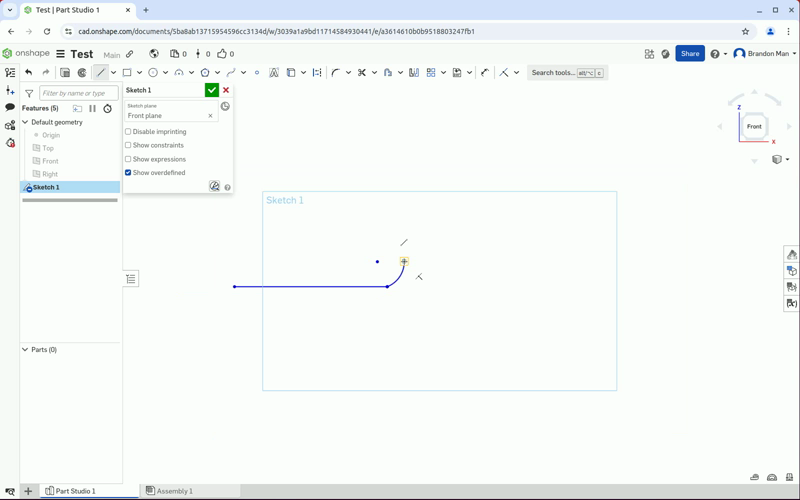
scroll(-6)
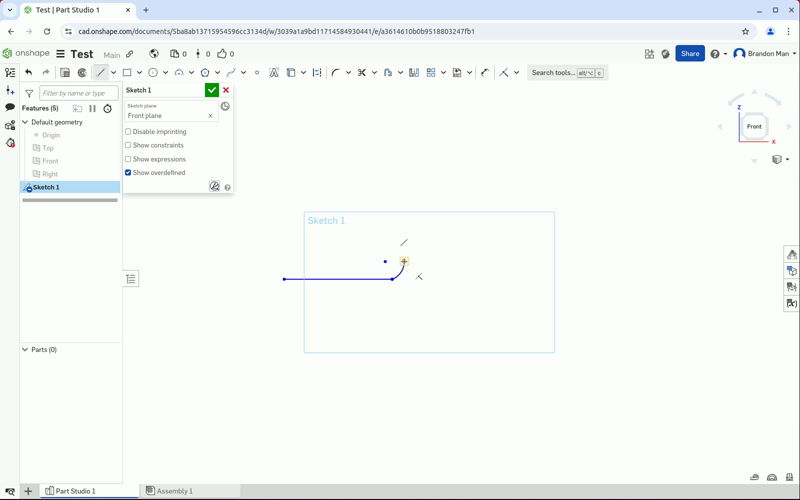
scroll(-6)
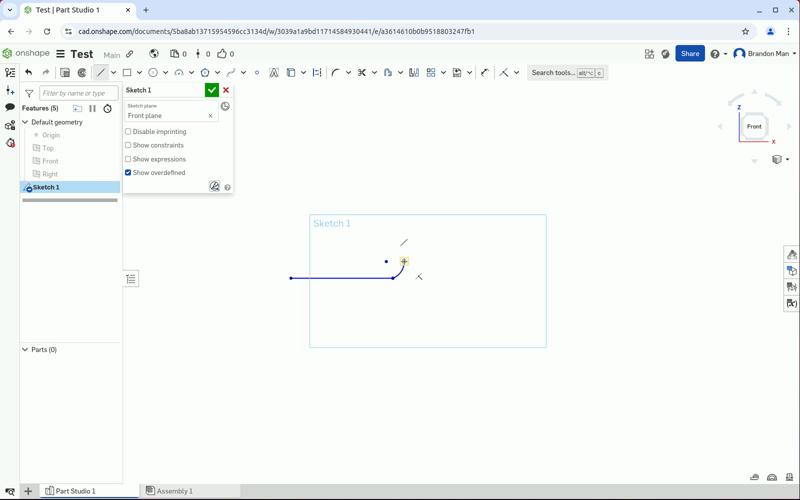
scroll(-6)
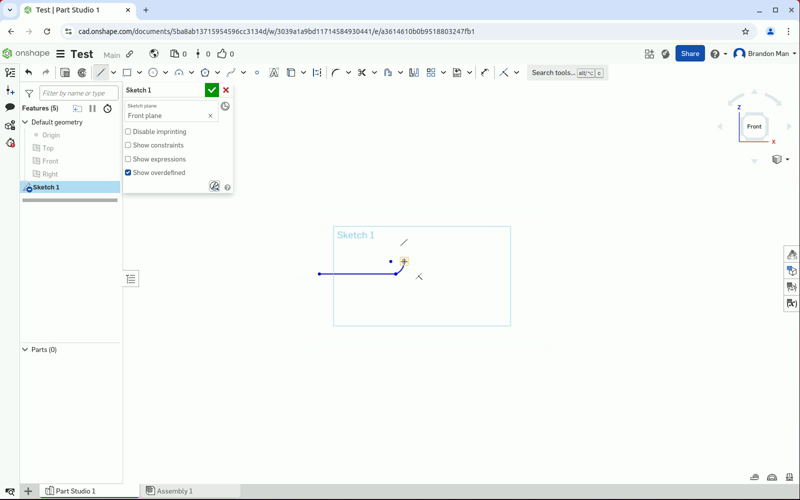
scroll(-6)
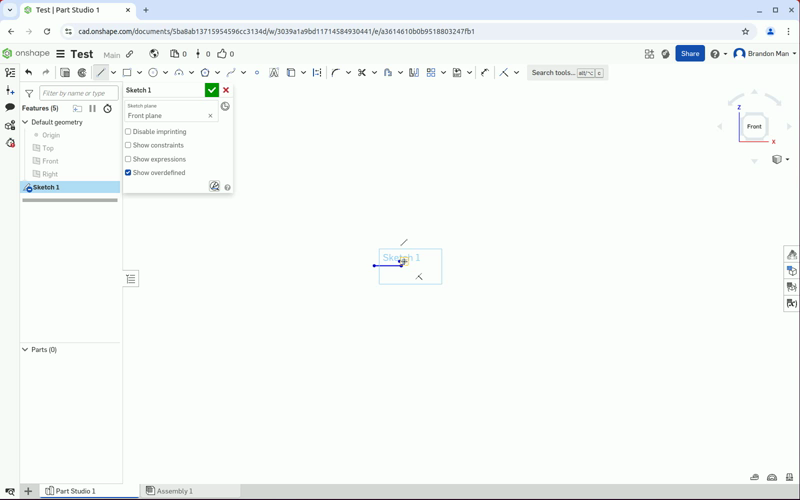
key_down(shift)
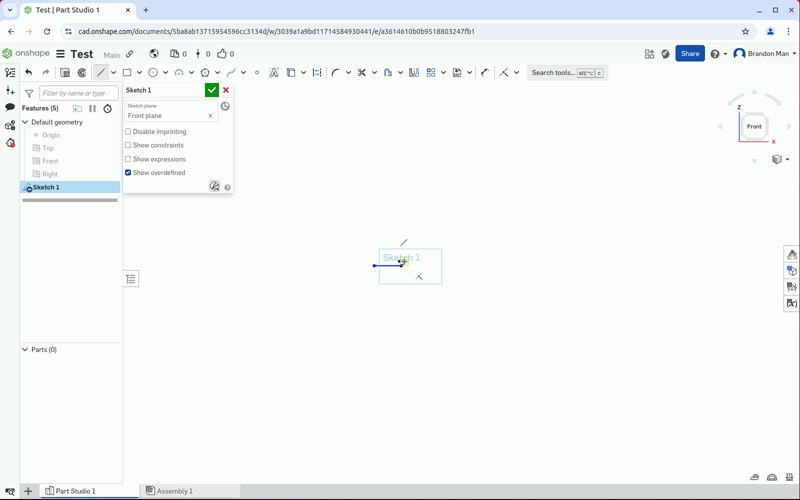
mouse_move(404, 174)
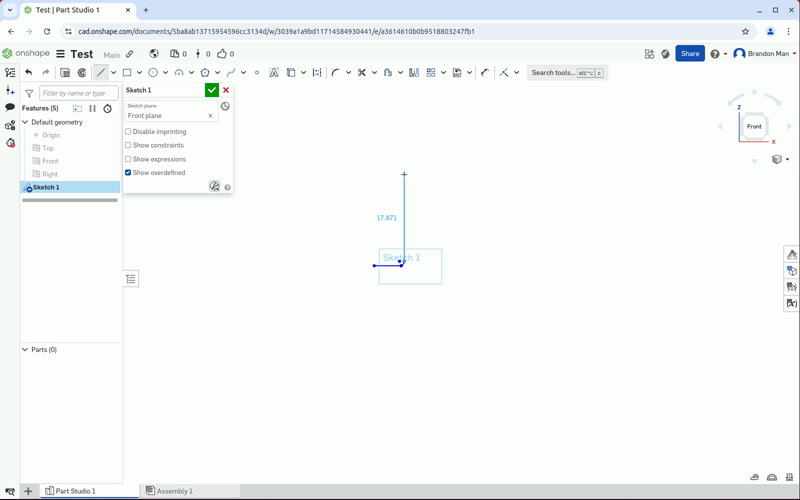
click(404, 174)
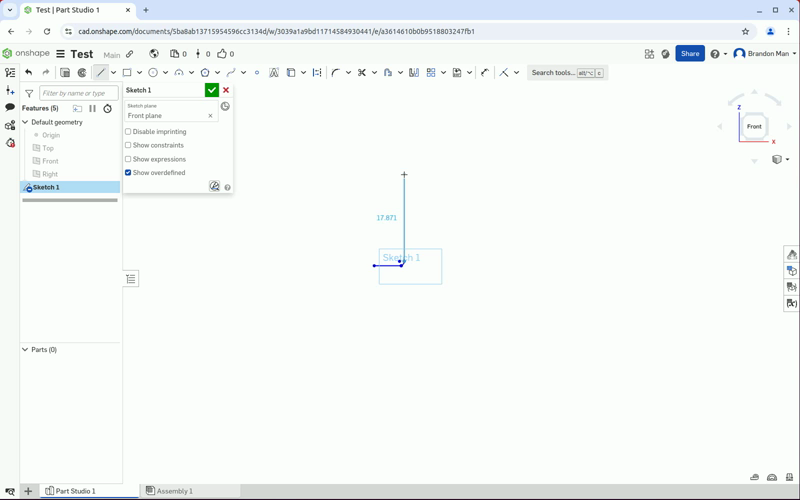
key_up(shift)
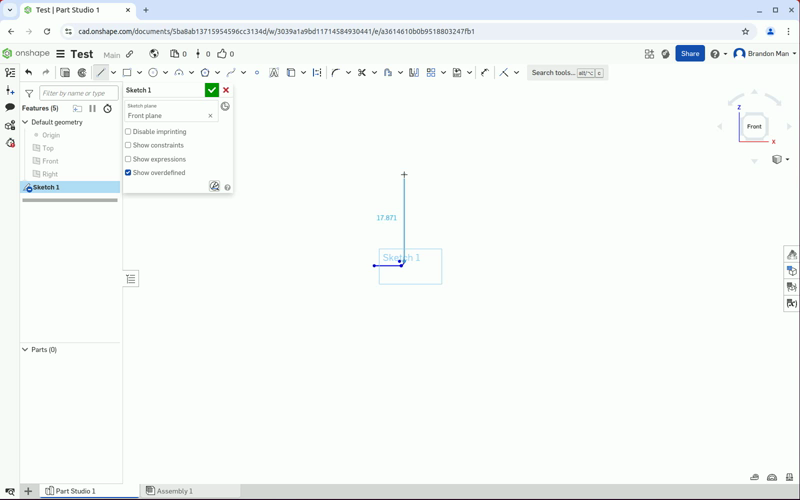
key(esc)
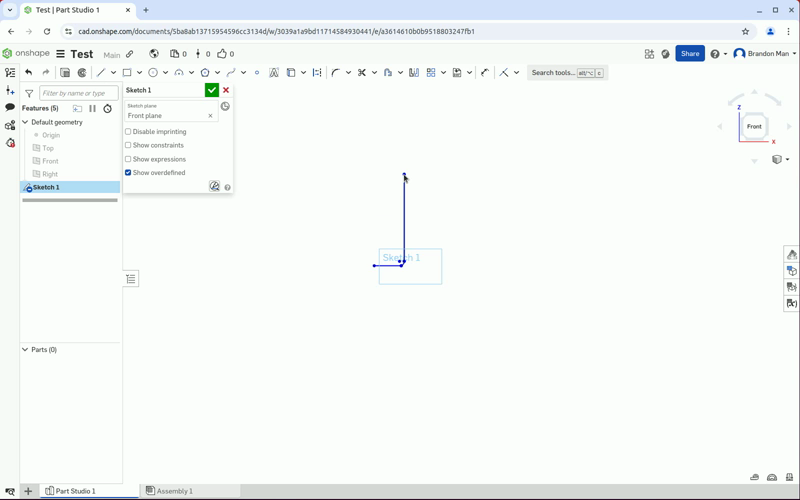
key(a)
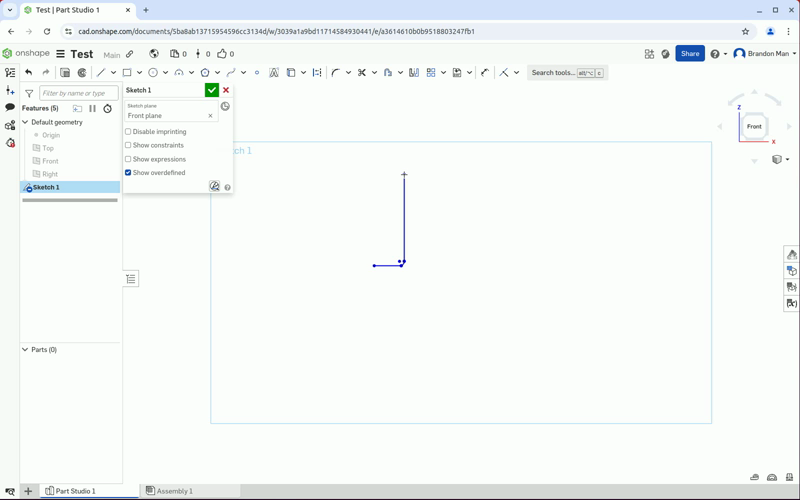
mouse_move(404, 174)
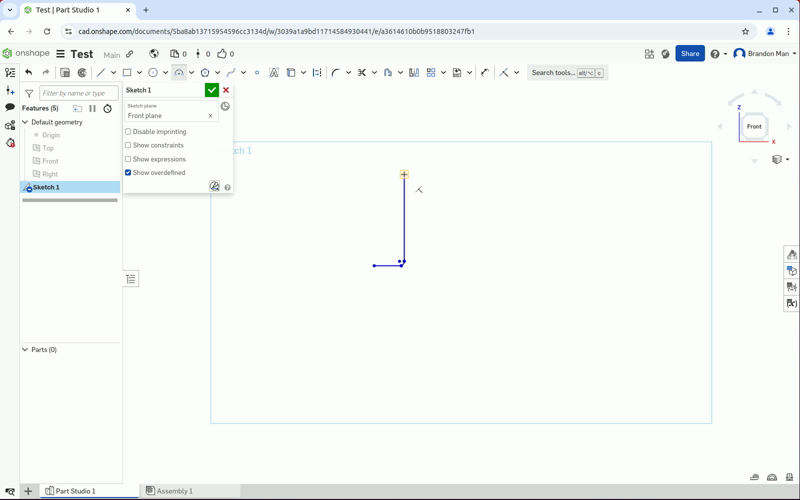
click(404, 174)
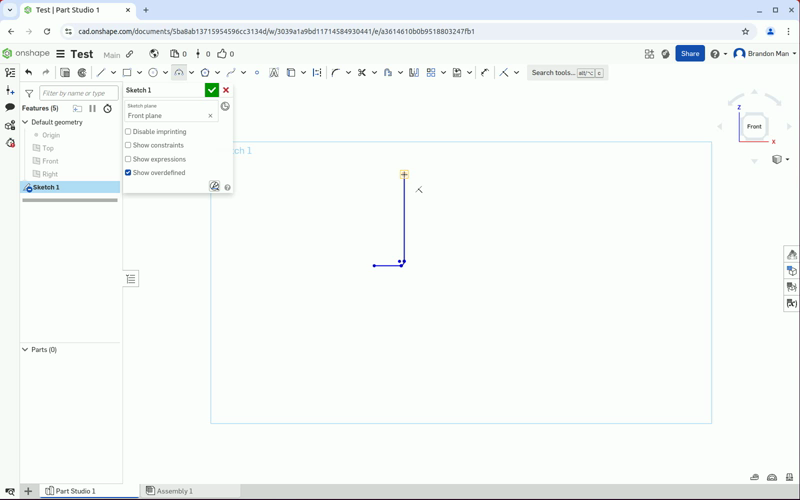
key_down(shift)
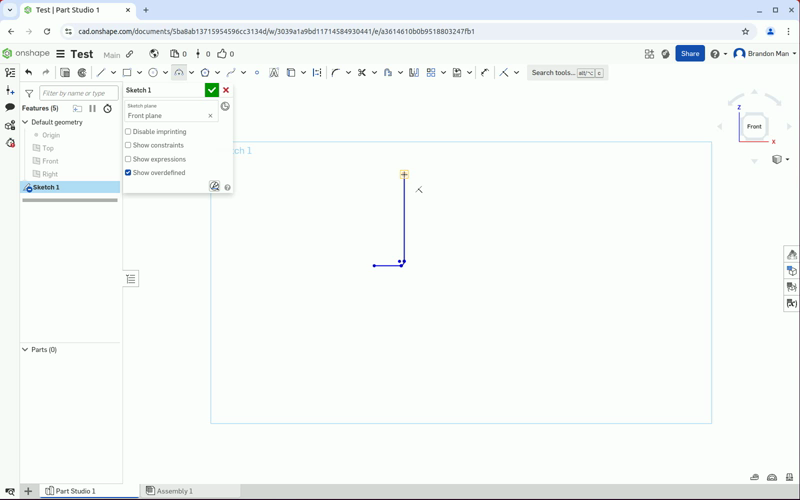
mouse_move(401, 170)
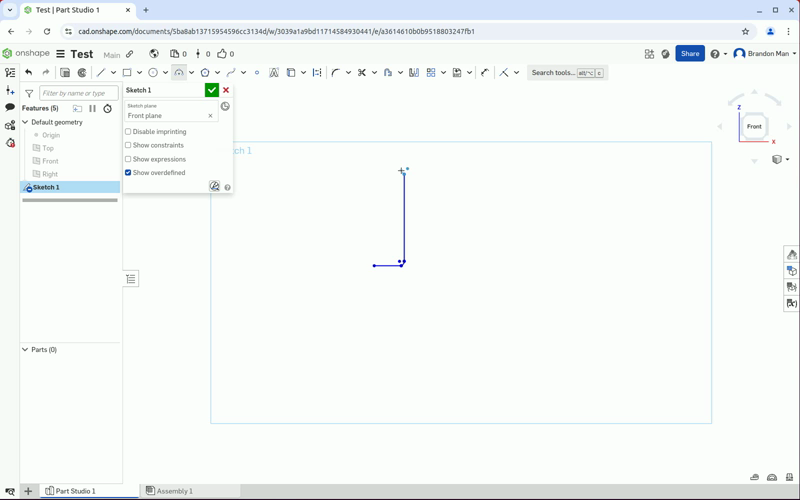
scroll(6)
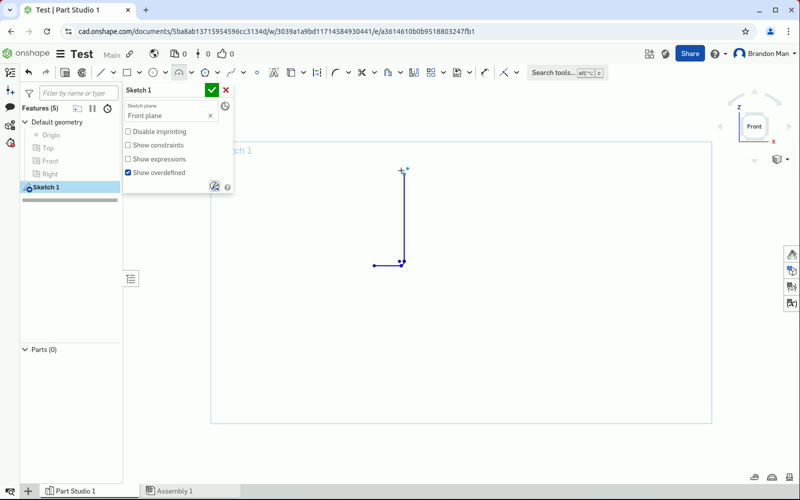
scroll(6)
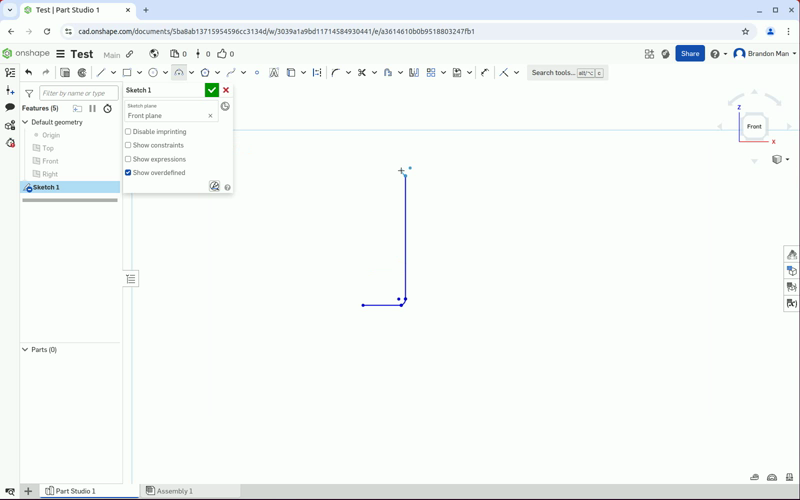
scroll(6)
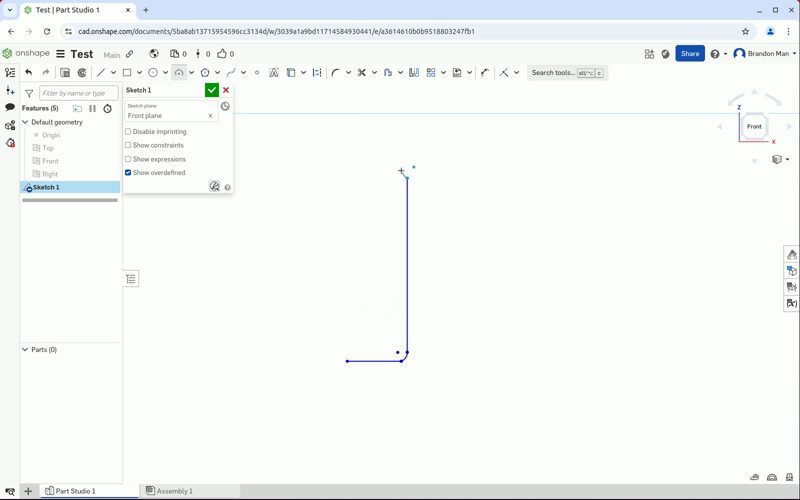
scroll(6)
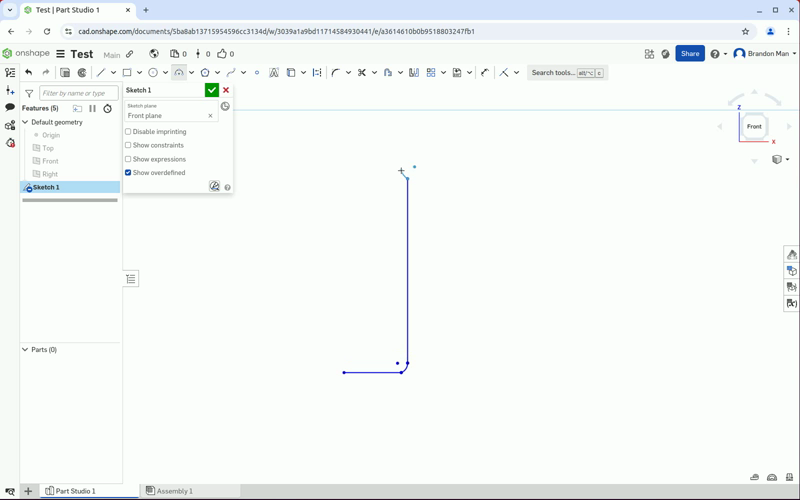
scroll(6)
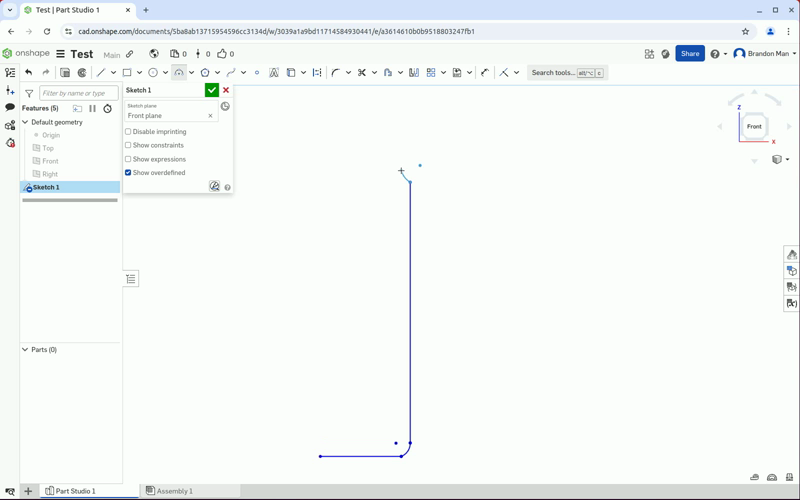
scroll(6)
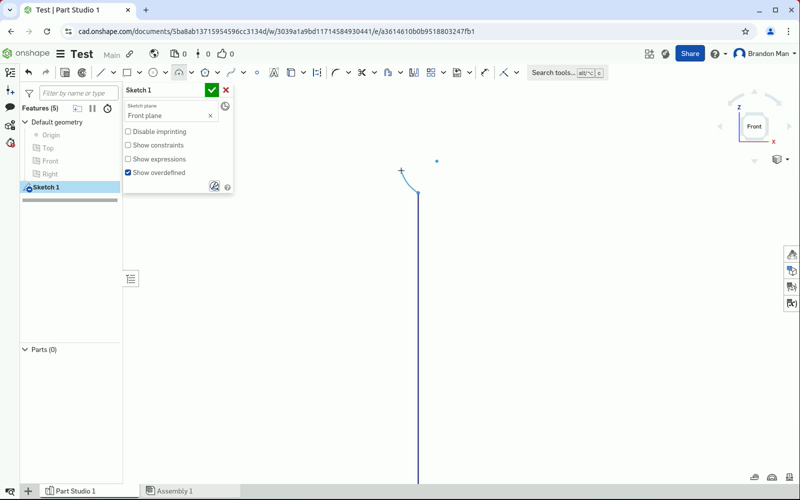
scroll(6)
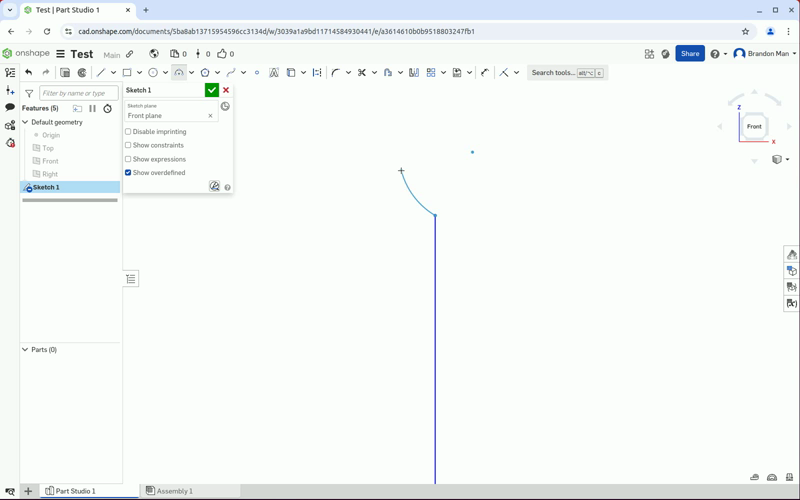
click(401, 170)
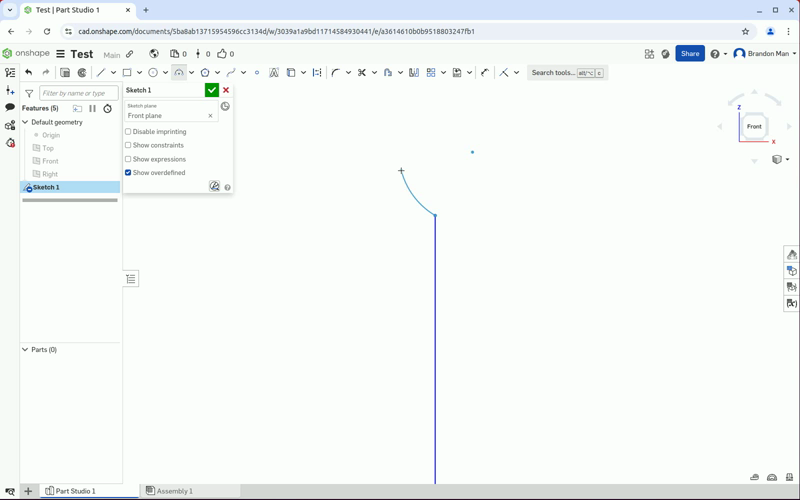
scroll(-6)
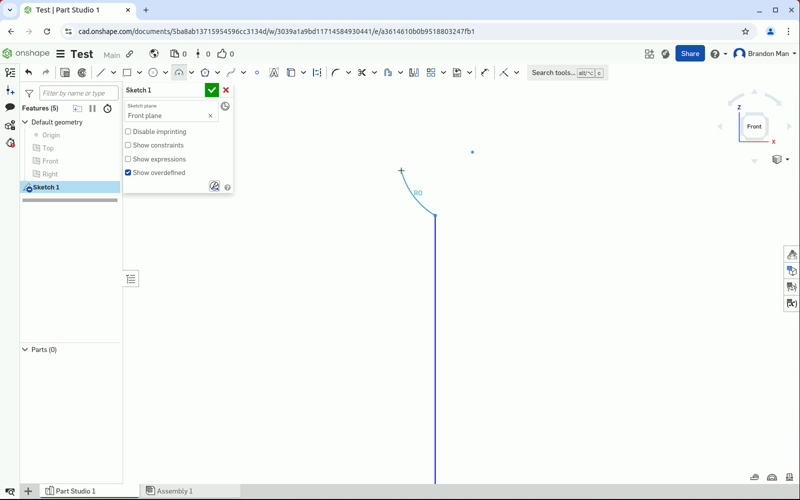
scroll(-6)
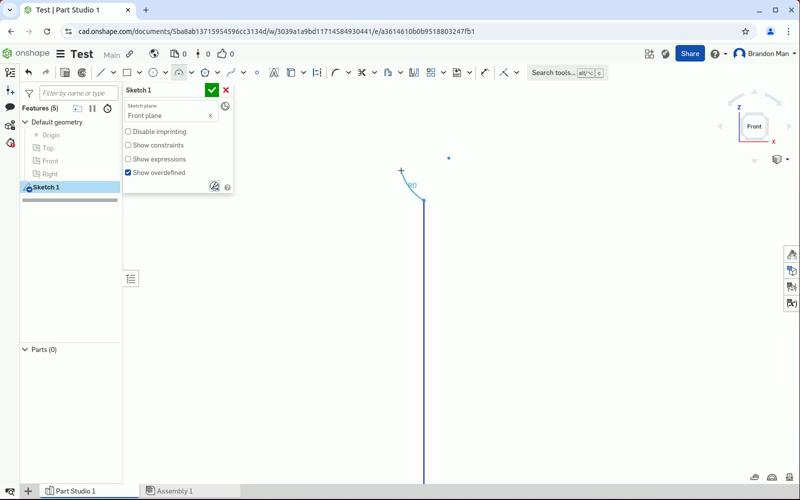
scroll(-6)
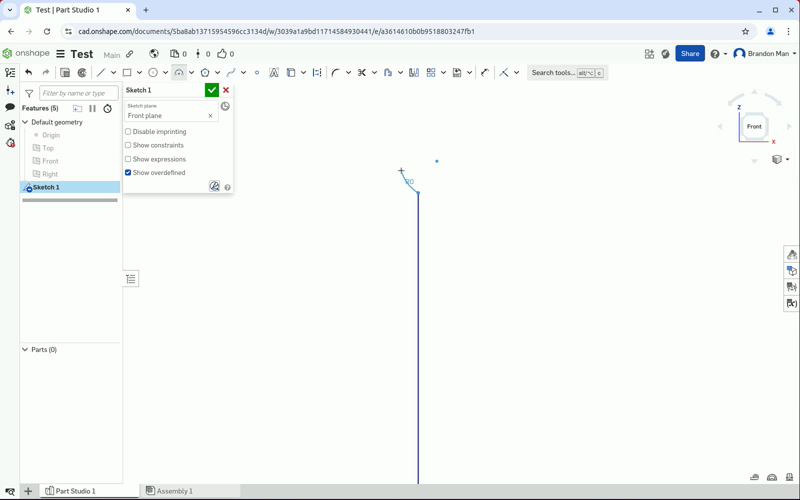
scroll(-6)
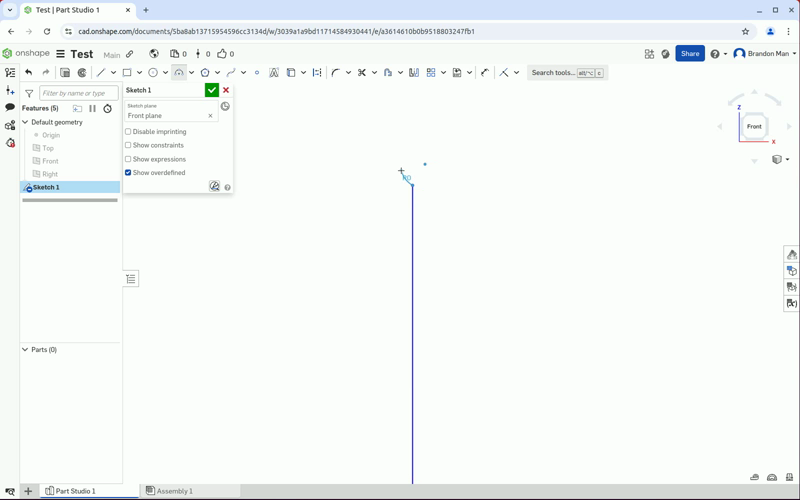
scroll(-6)
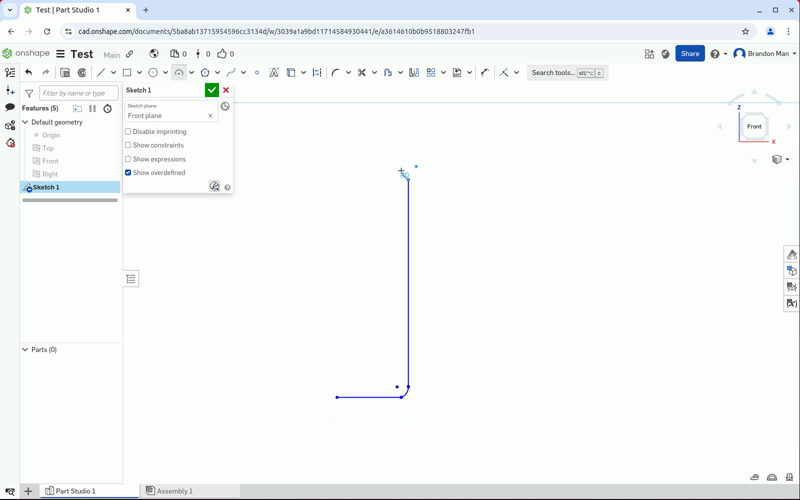
scroll(-6)
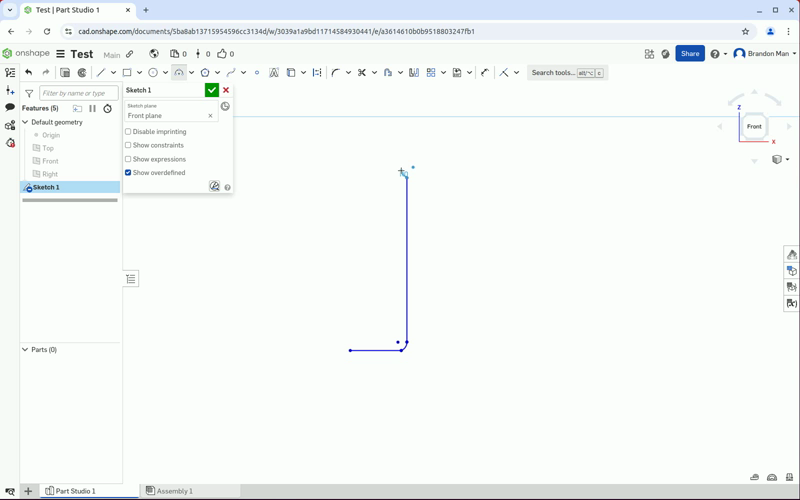
scroll(-6)
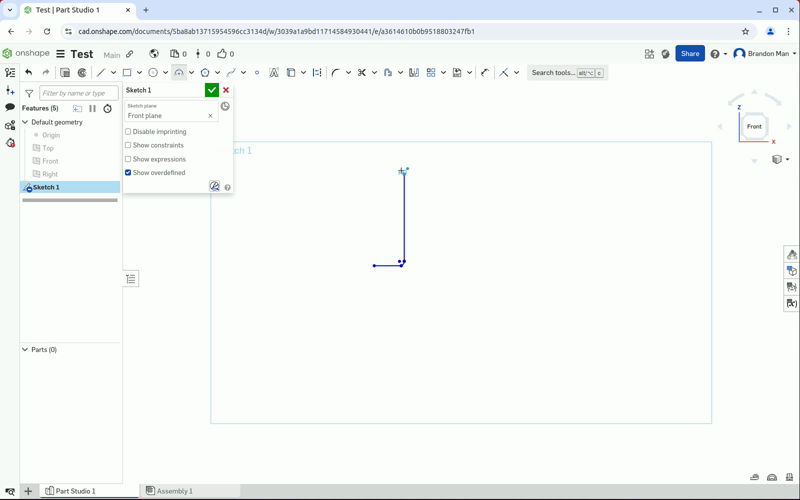
mouse_move(403, 171)
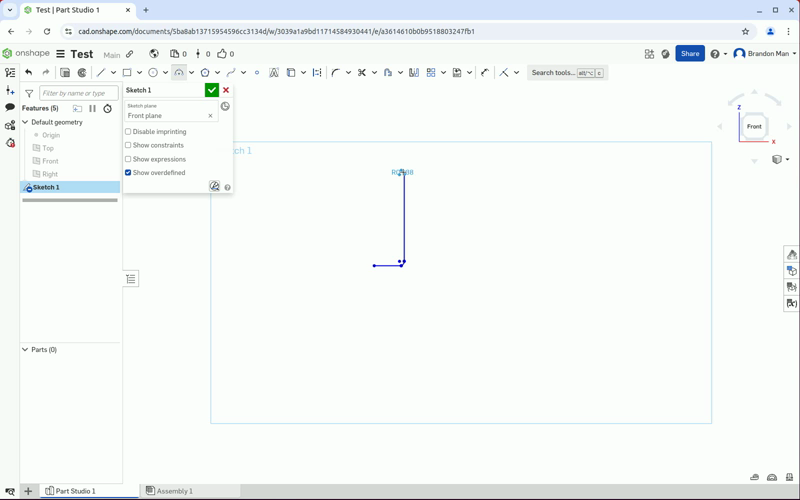
scroll(6)
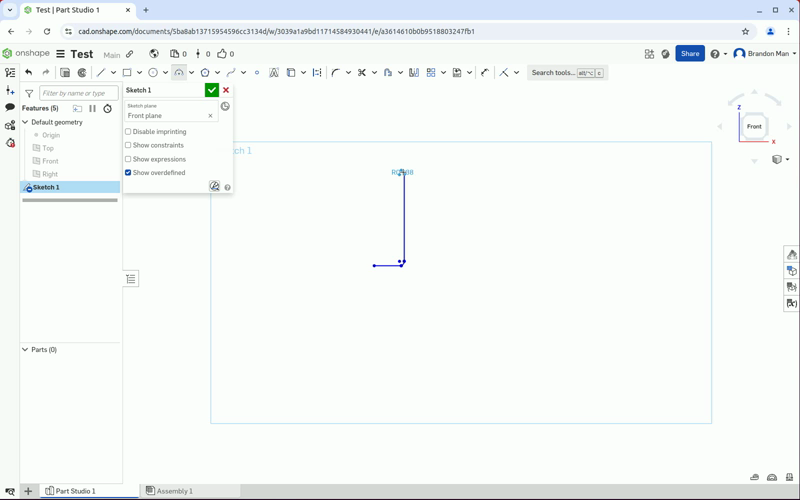
scroll(6)
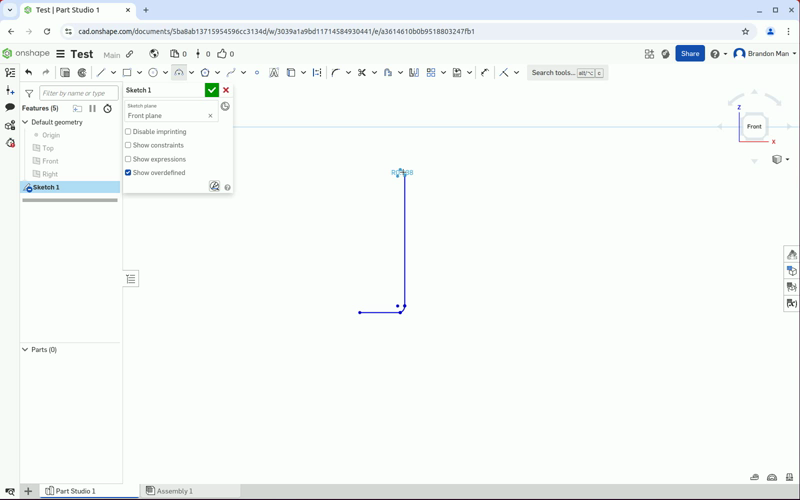
scroll(6)
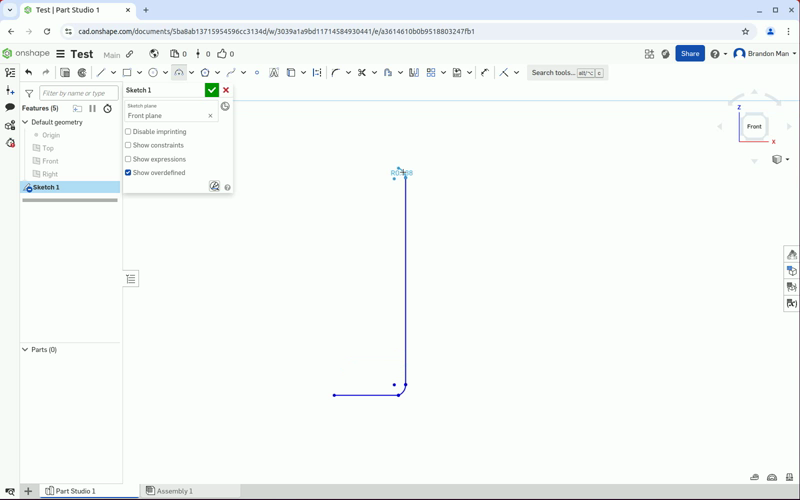
scroll(6)
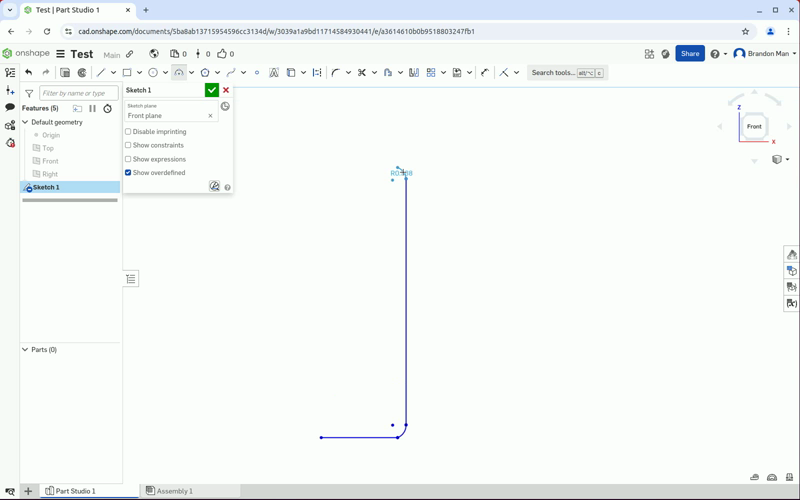
scroll(6)
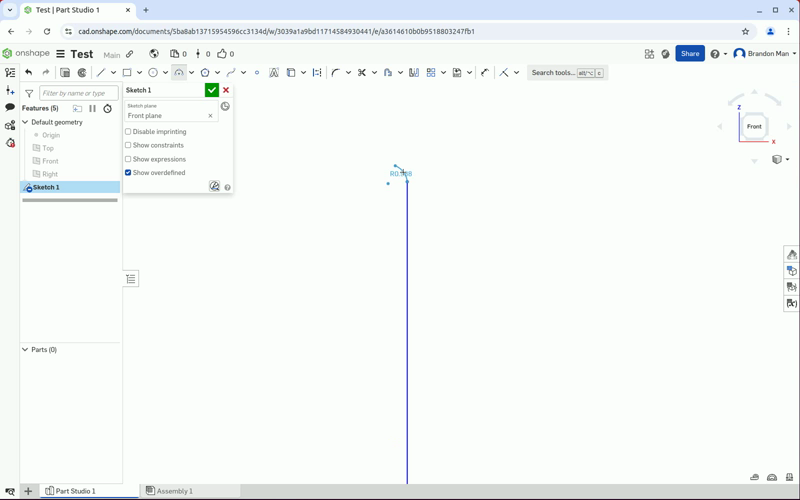
scroll(6)
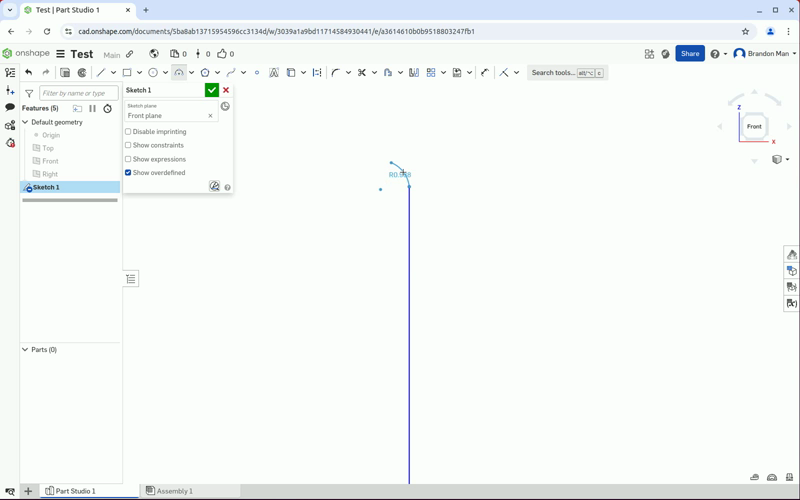
scroll(6)
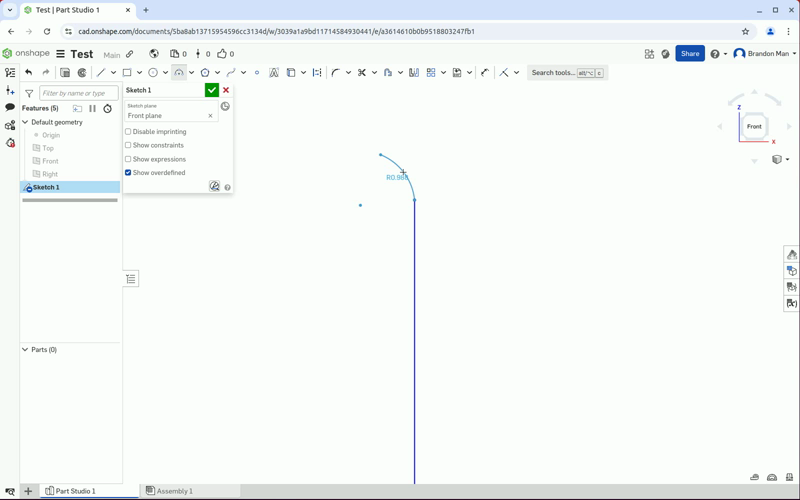
click(403, 171)
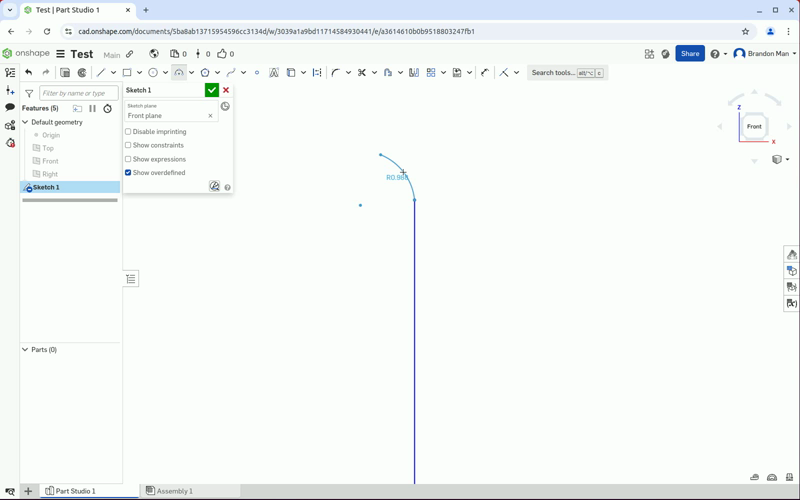
scroll(-6)
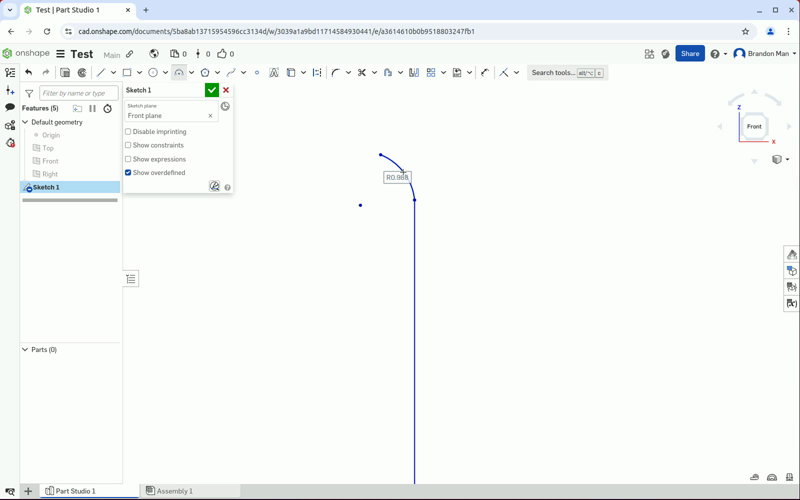
scroll(-6)
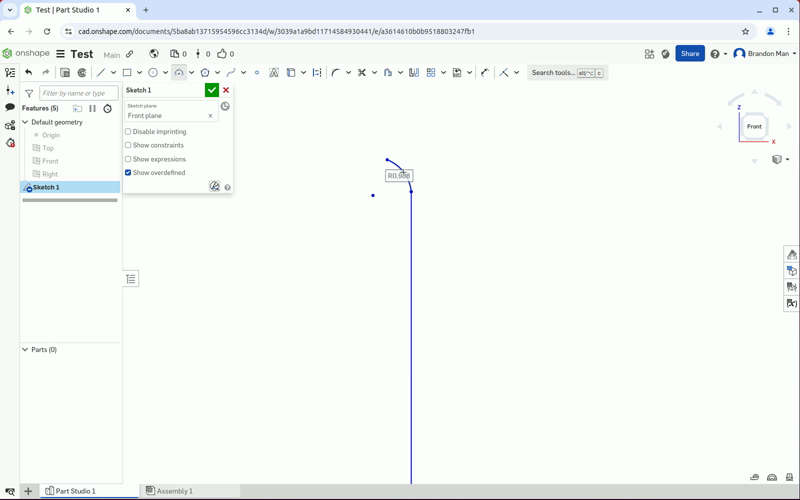
scroll(-6)
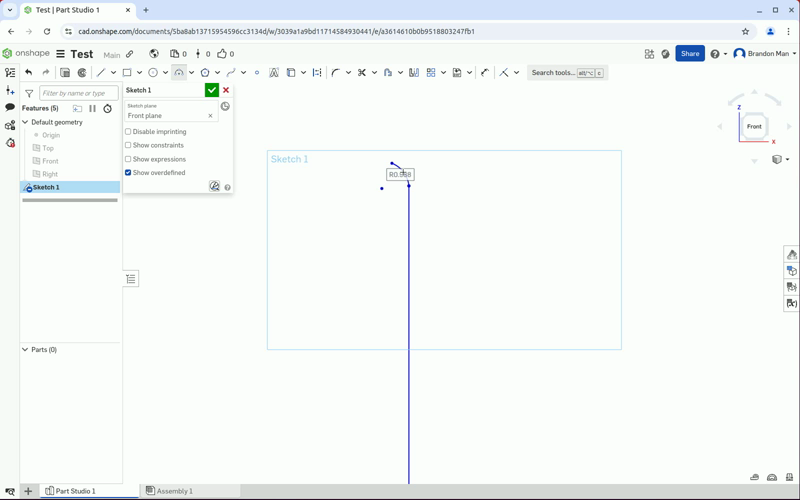
scroll(-6)
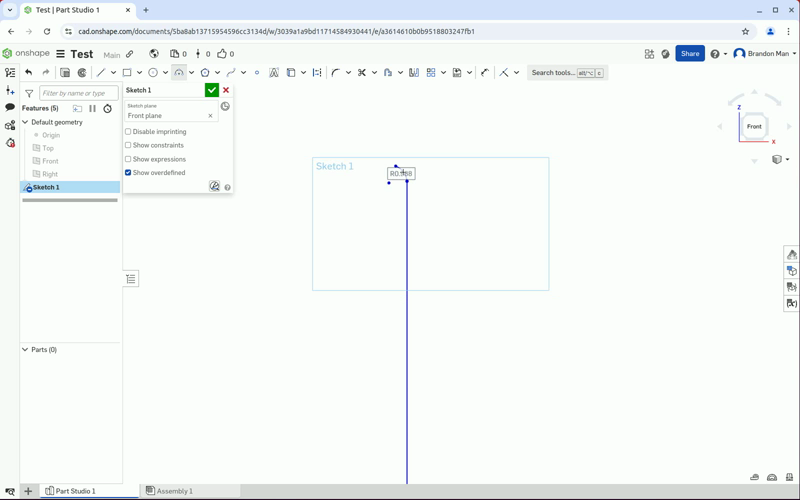
scroll(-6)
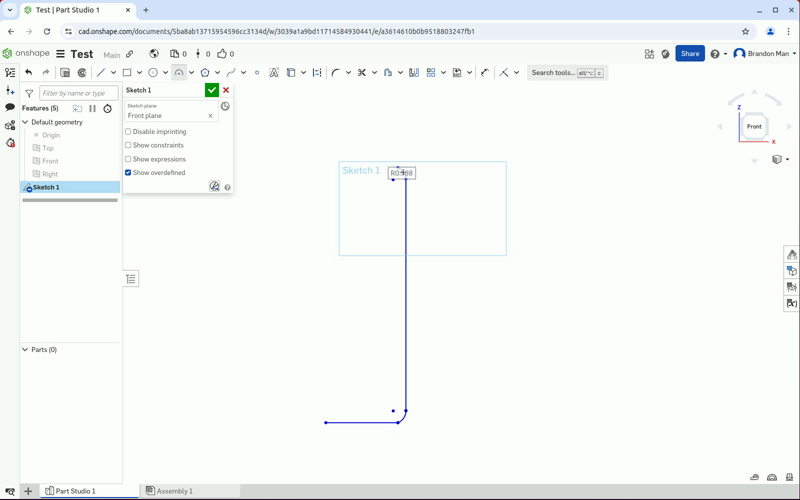
scroll(-6)
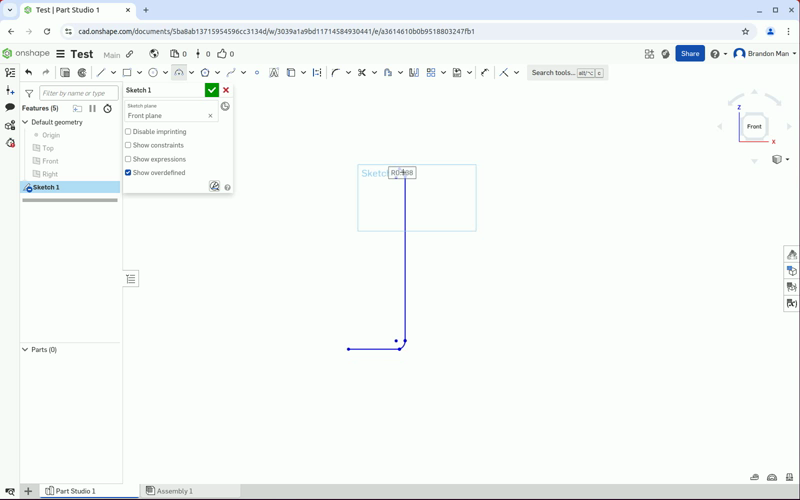
scroll(-6)
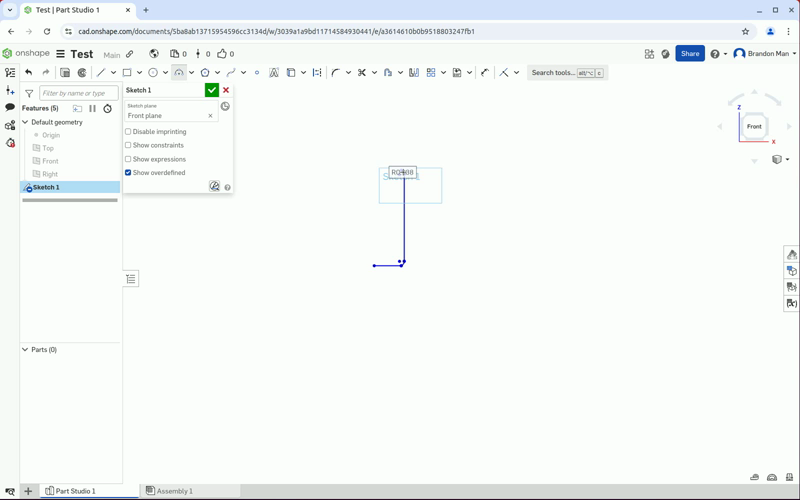
key_up(shift)
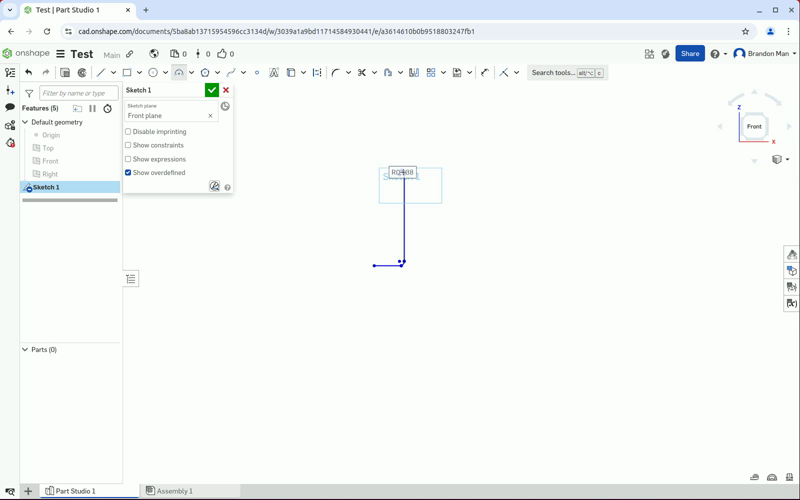
key(esc)
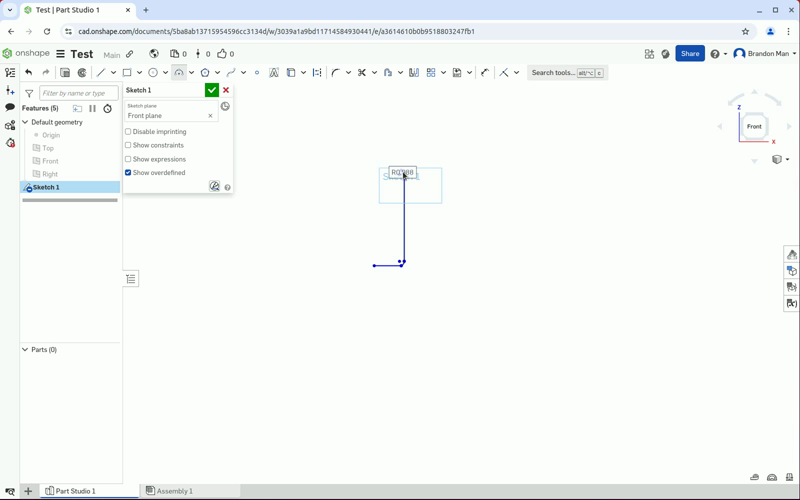
key(l)
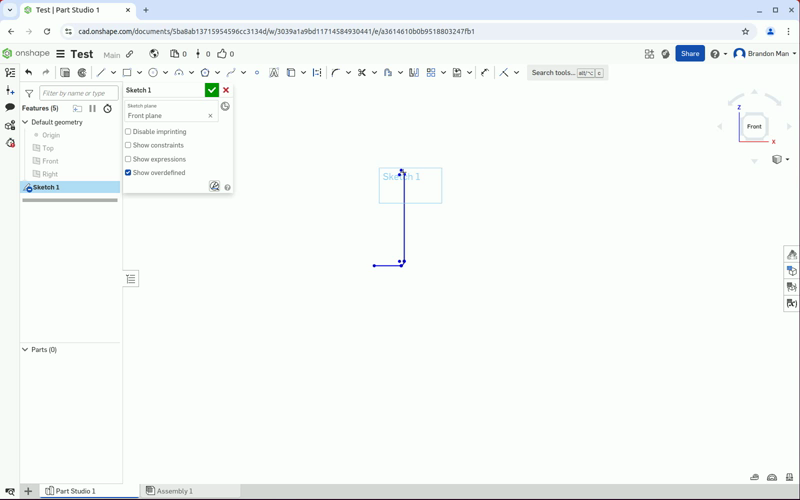
mouse_move(401, 170)
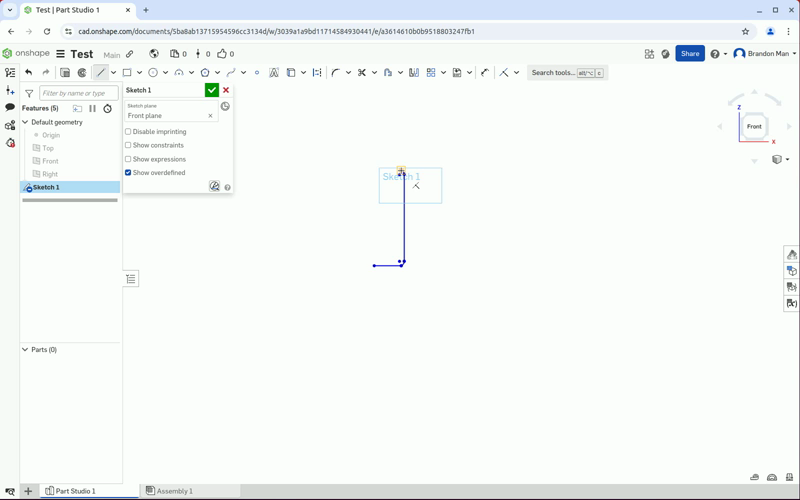
scroll(6)
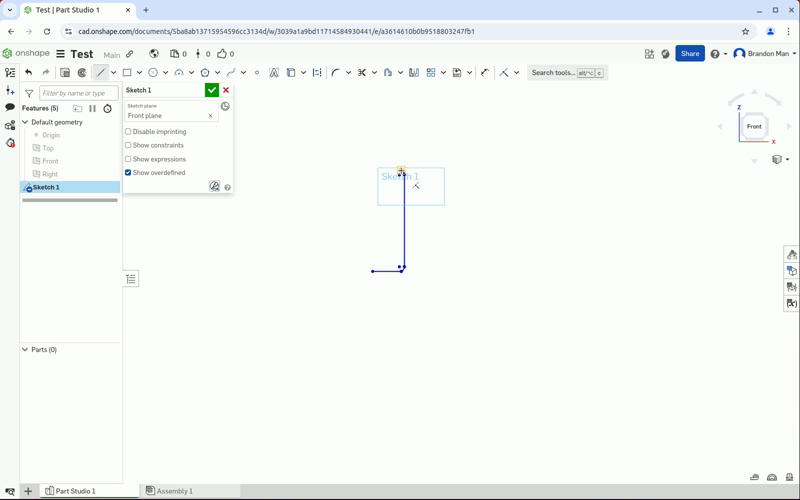
scroll(6)
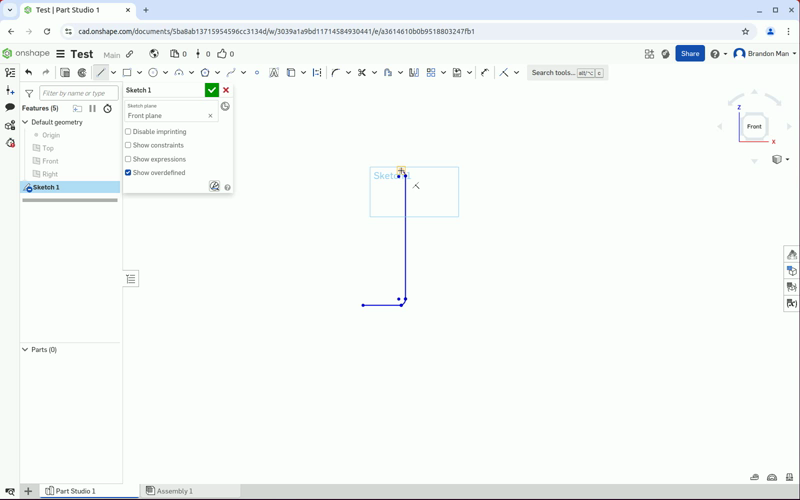
scroll(6)
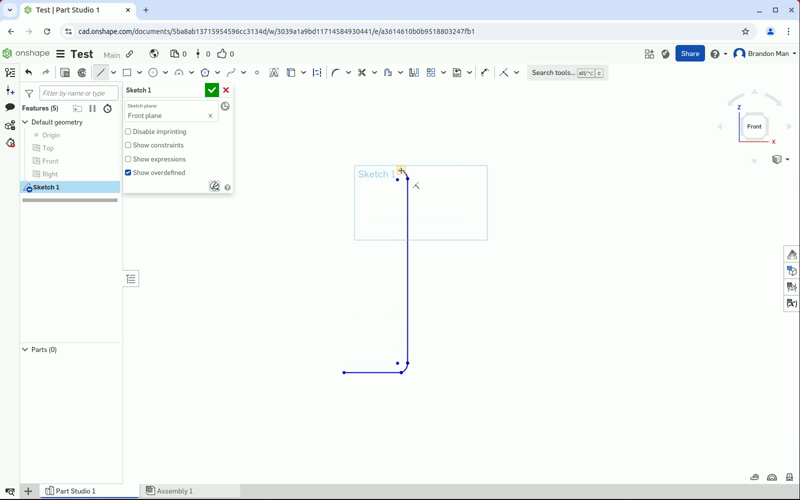
scroll(6)
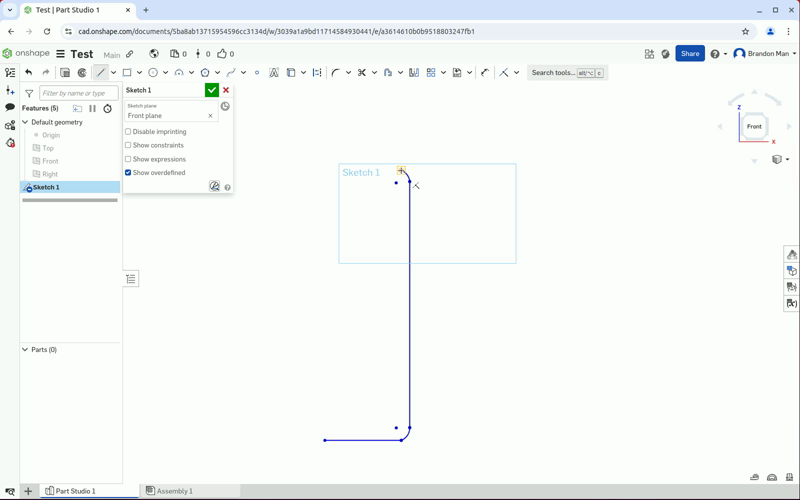
scroll(6)
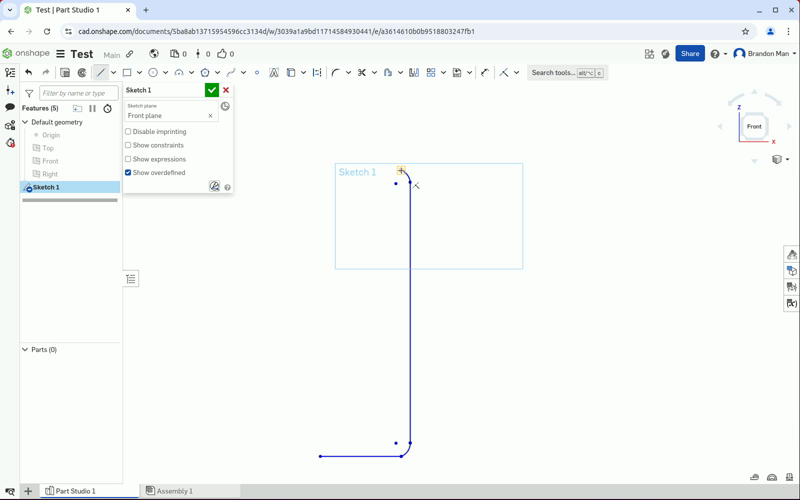
scroll(6)
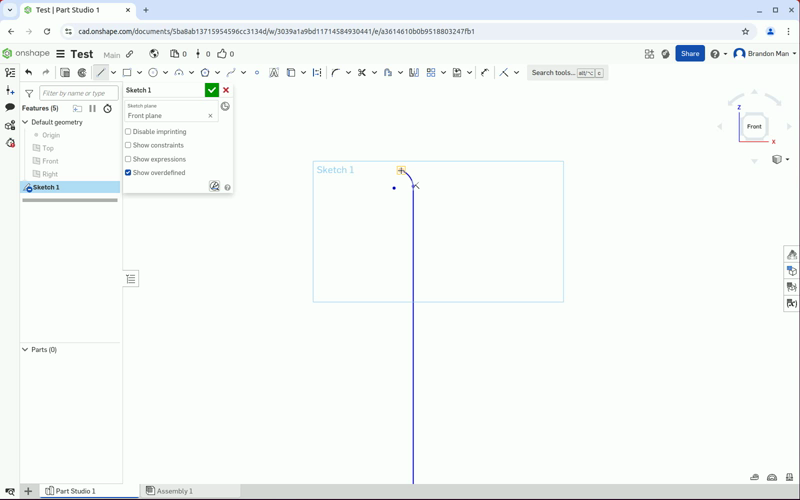
scroll(6)
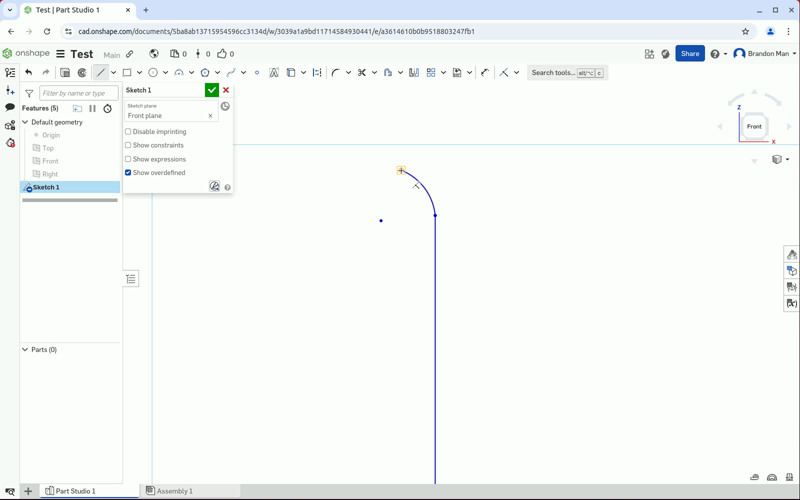
click(401, 170)
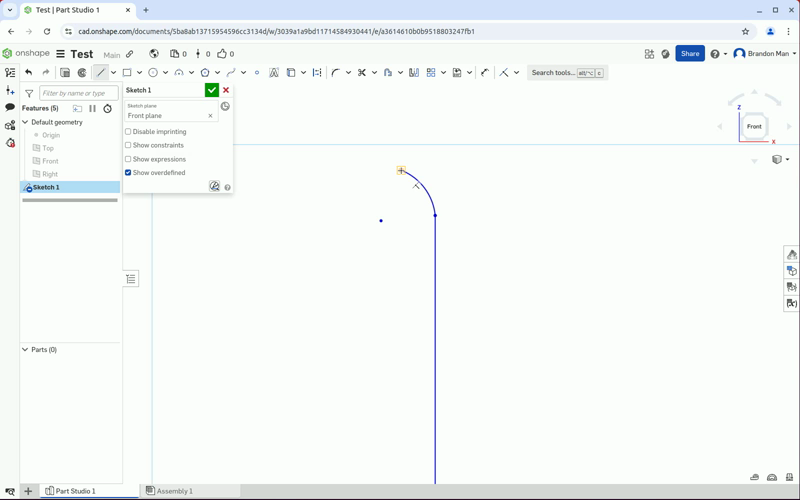
scroll(-6)
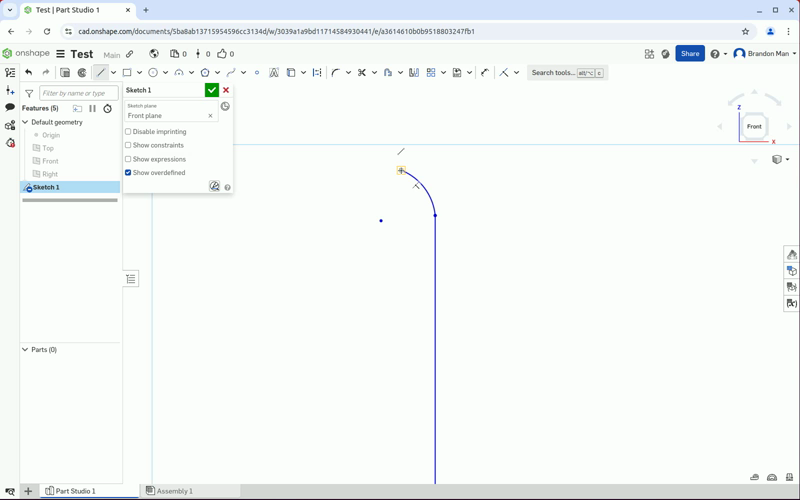
scroll(-6)
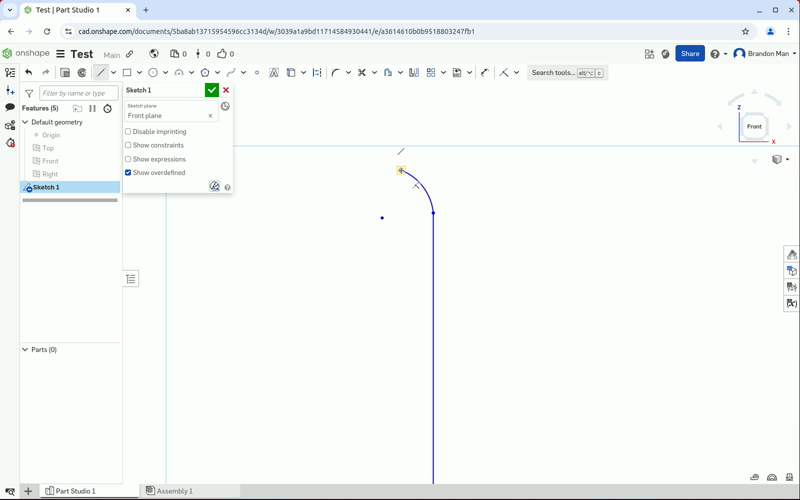
scroll(-6)
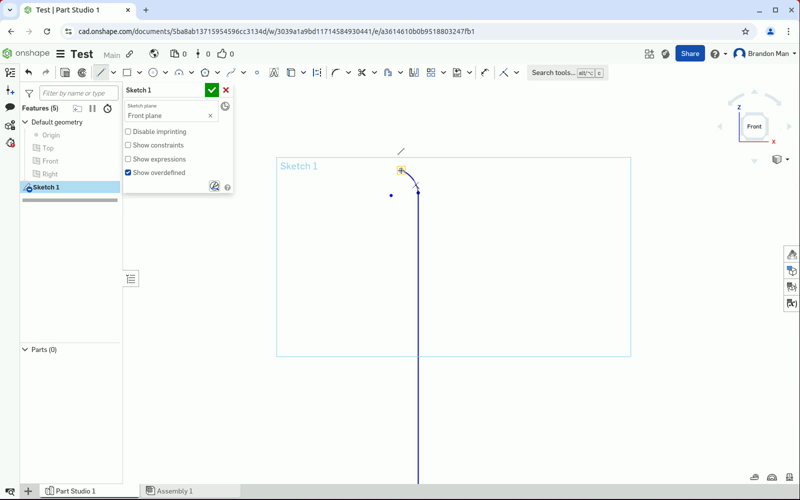
scroll(-6)
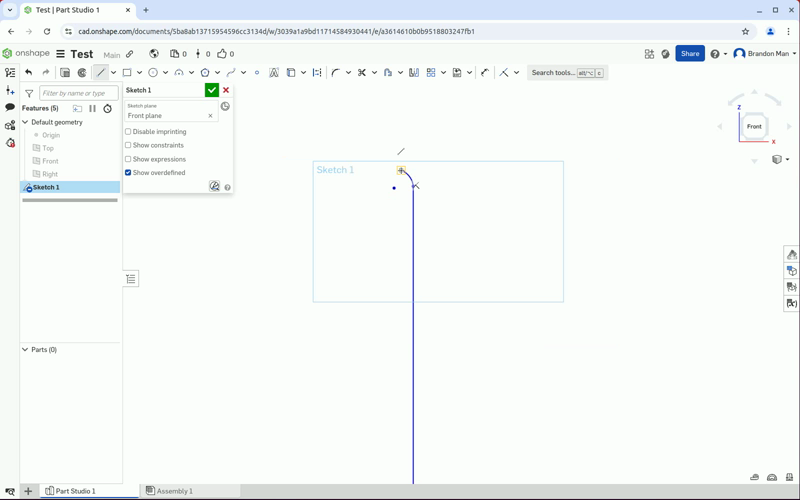
scroll(-6)
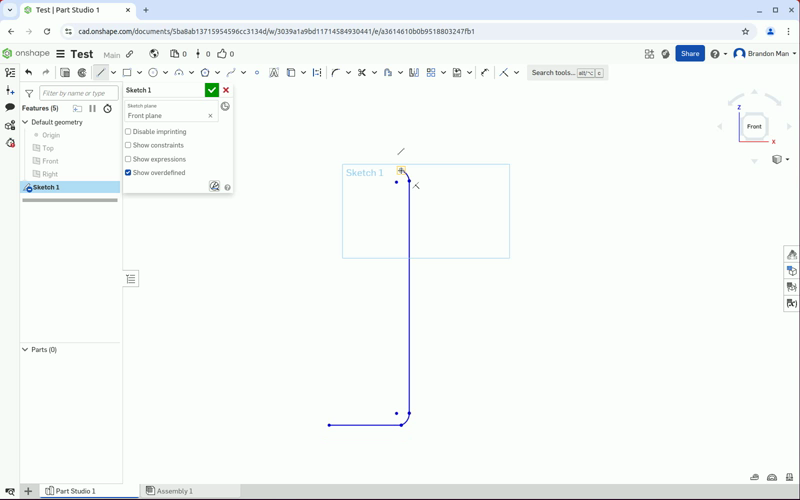
scroll(-6)
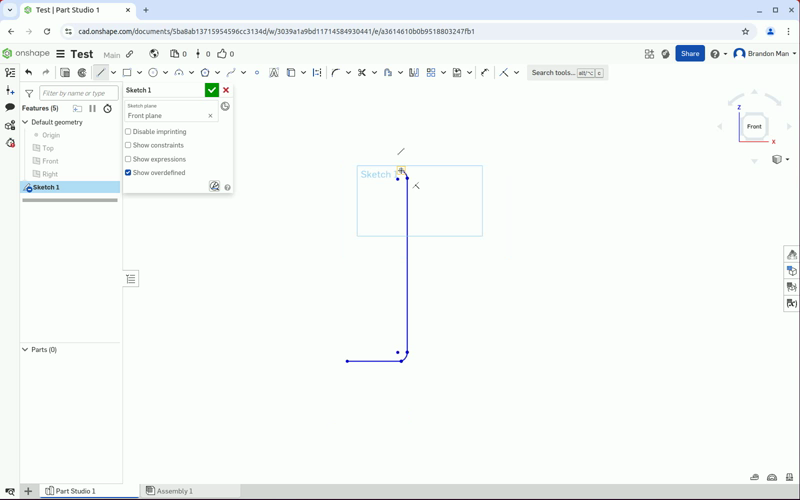
scroll(-6)
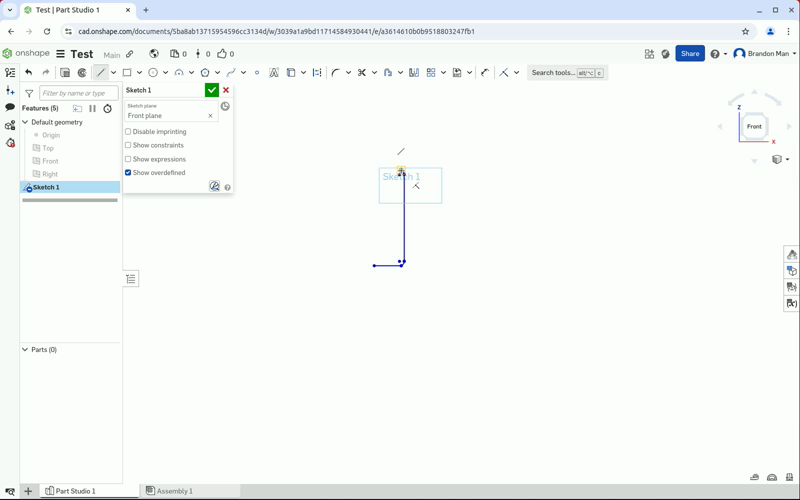
key_down(shift)
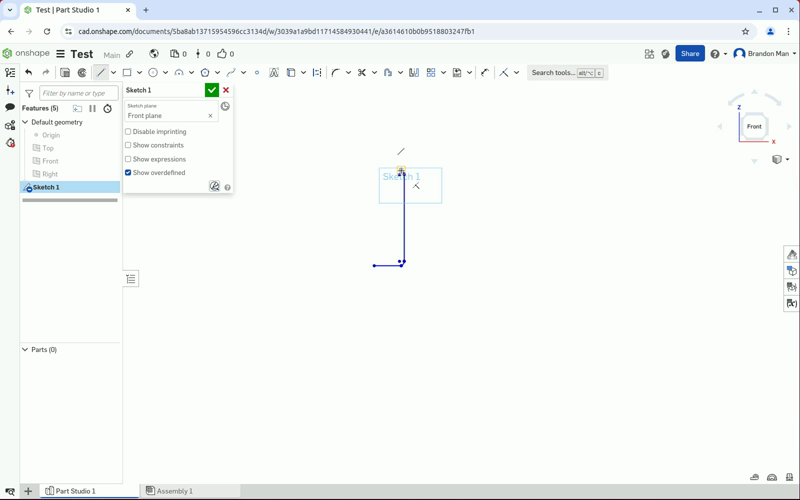
mouse_move(431, 170)
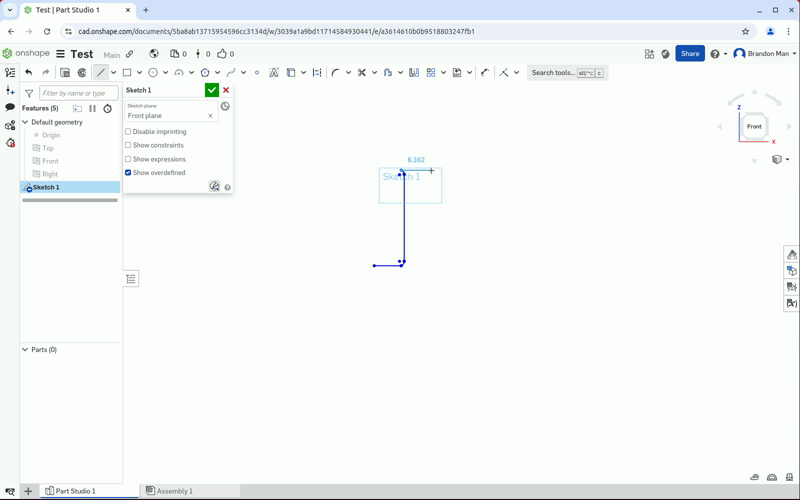
mouse_move(374, 170)
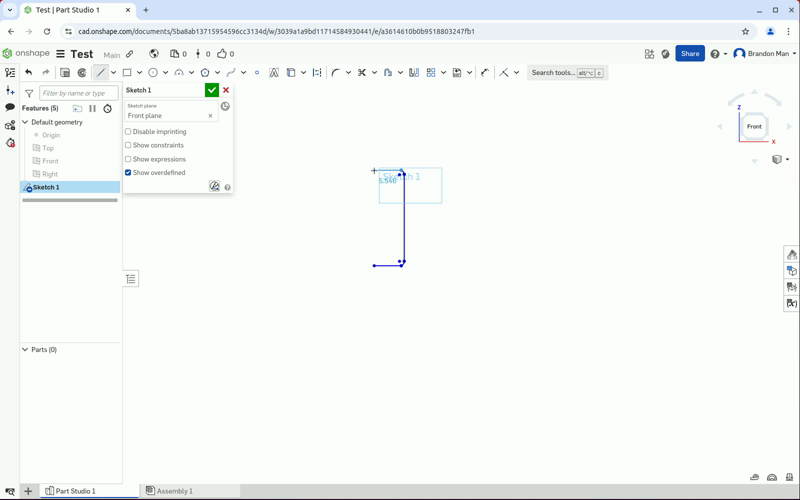
click(374, 170)
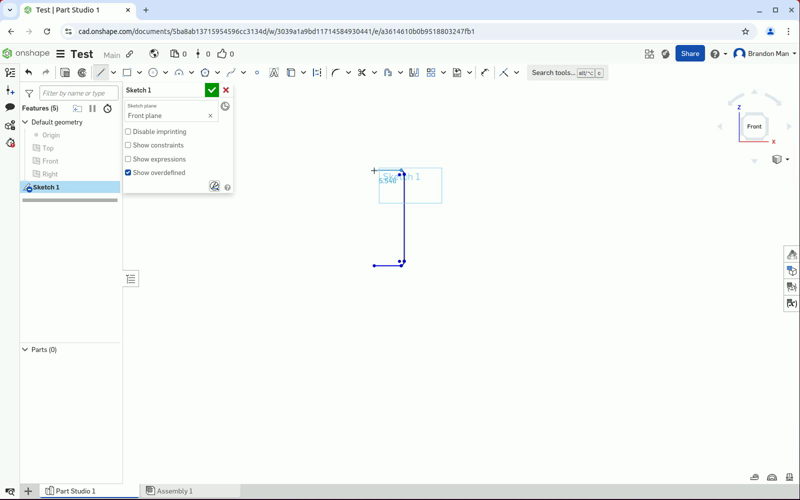
key_up(shift)
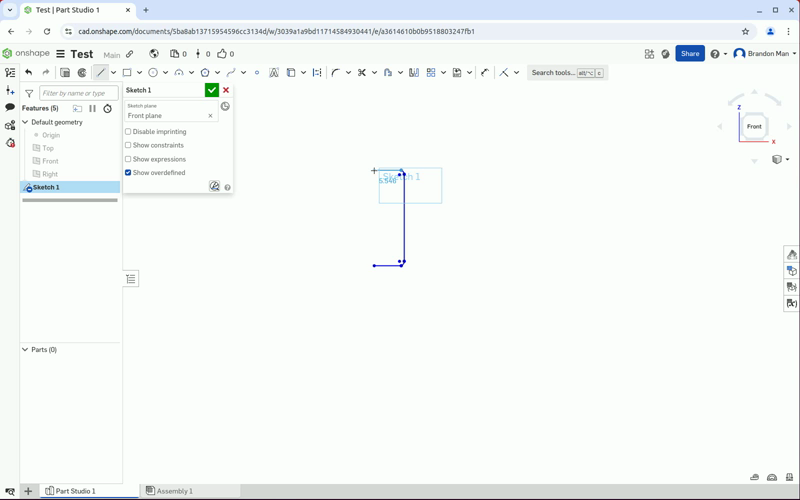
key_down(shift)
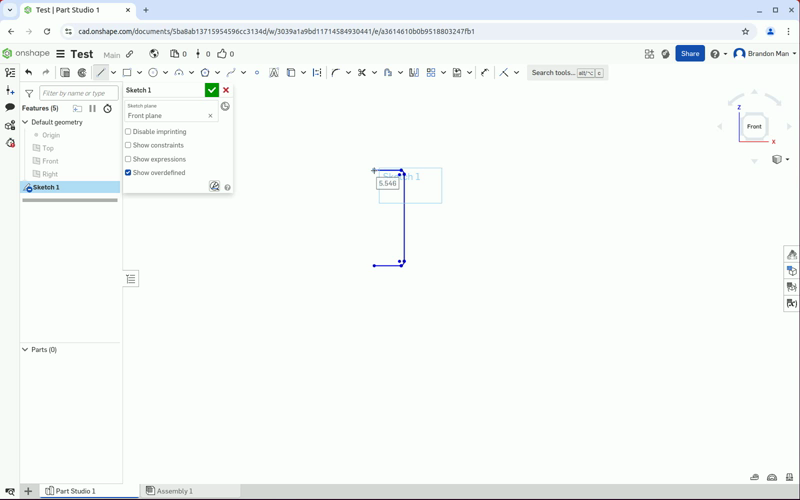
mouse_move(374, 265)
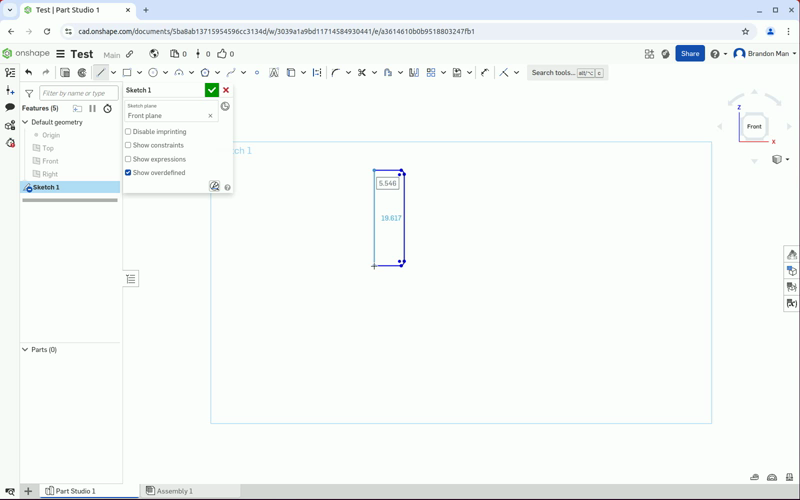
key_up(shift)
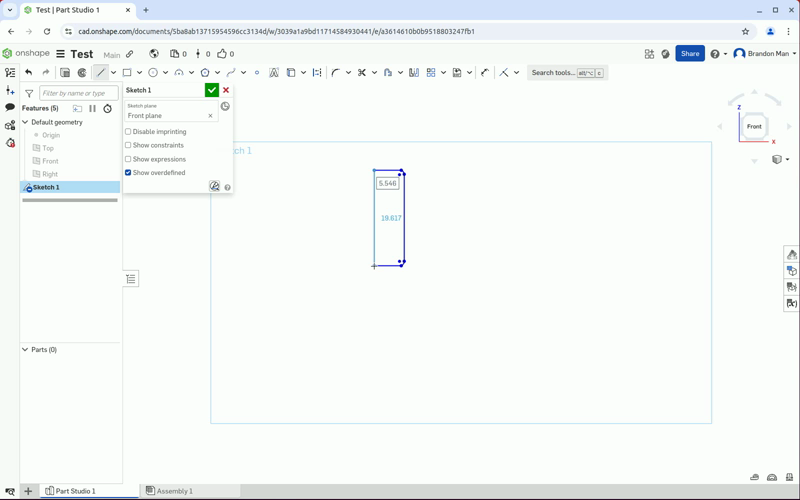
click(374, 265)
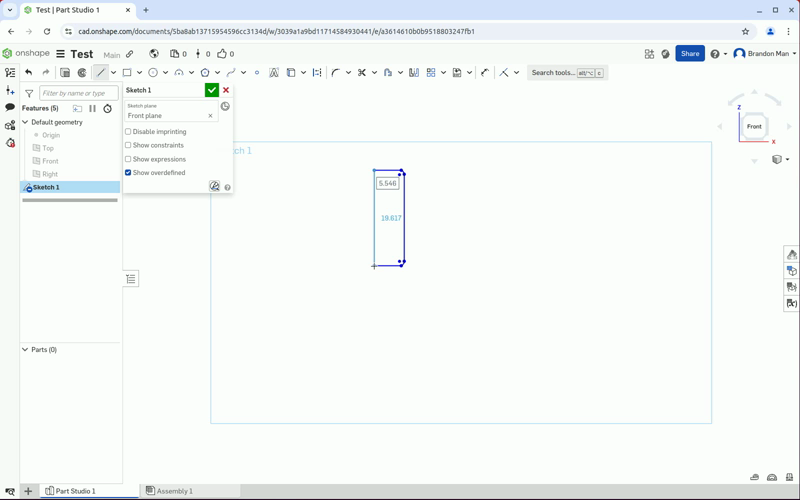
key(esc)
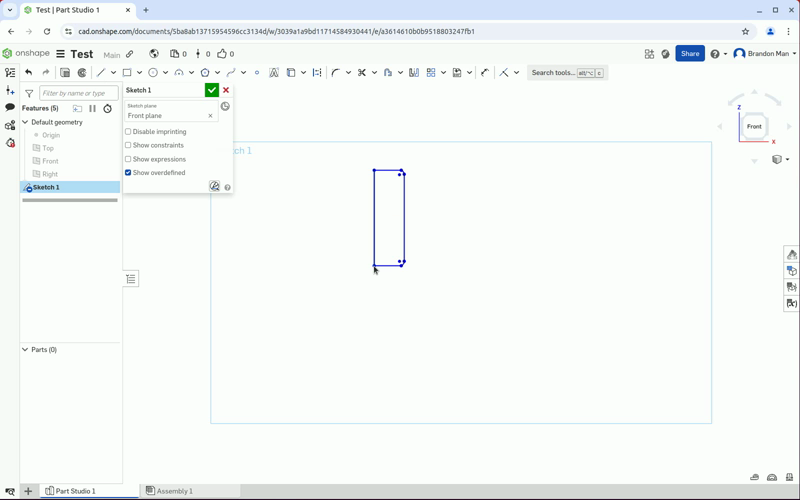
key(c)
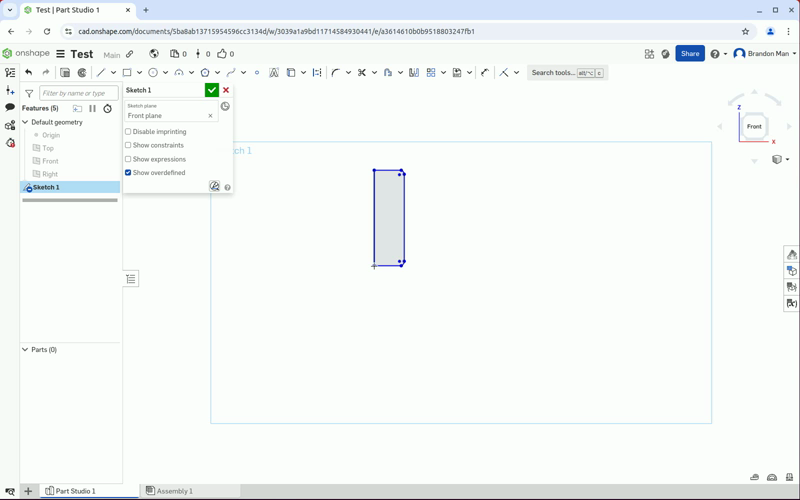
key_down(shift)
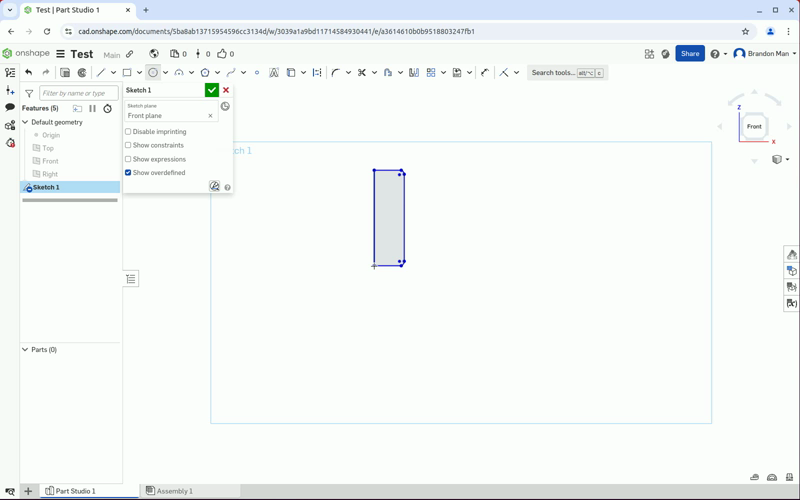
mouse_move(389, 251)
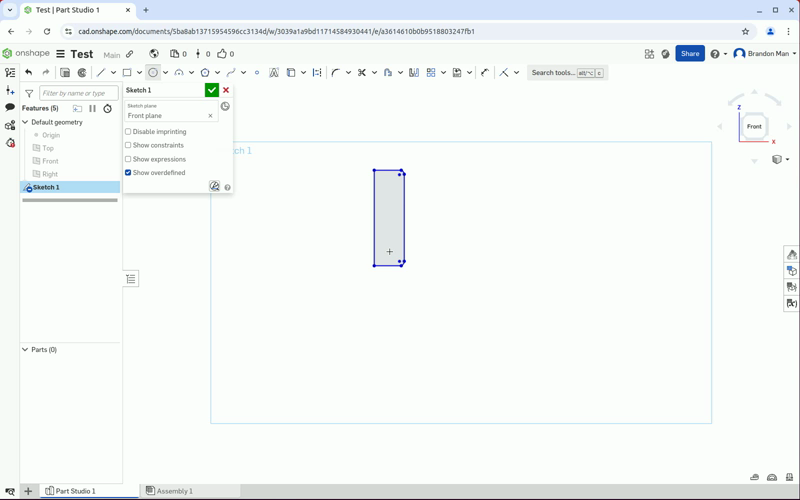
click(389, 251)
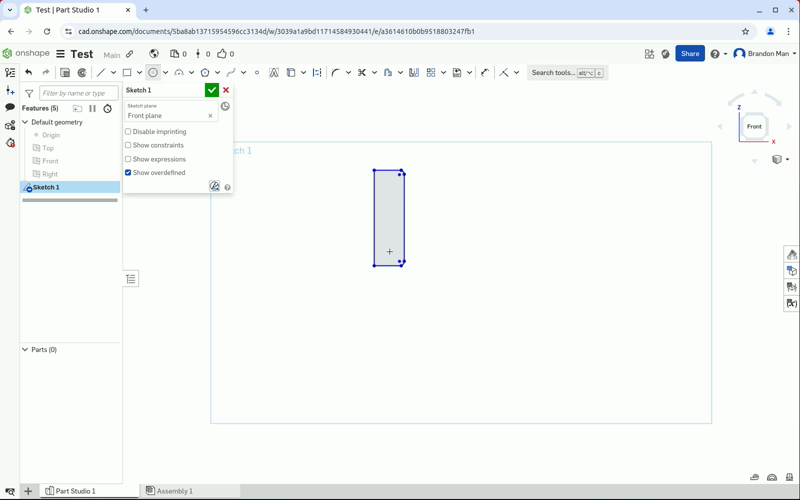
key_up(shift)
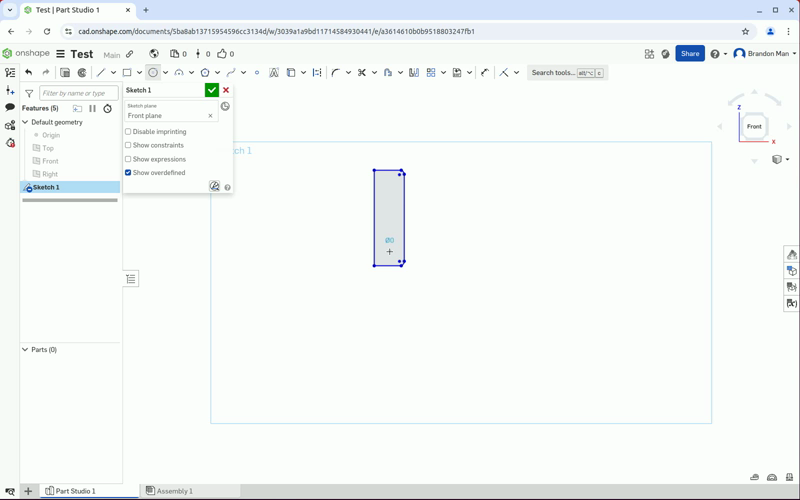
mouse_move(393, 251)
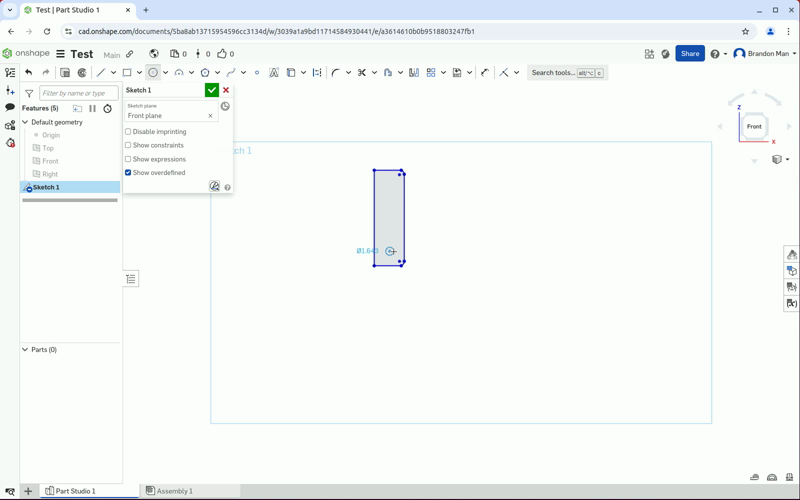
click(393, 251)
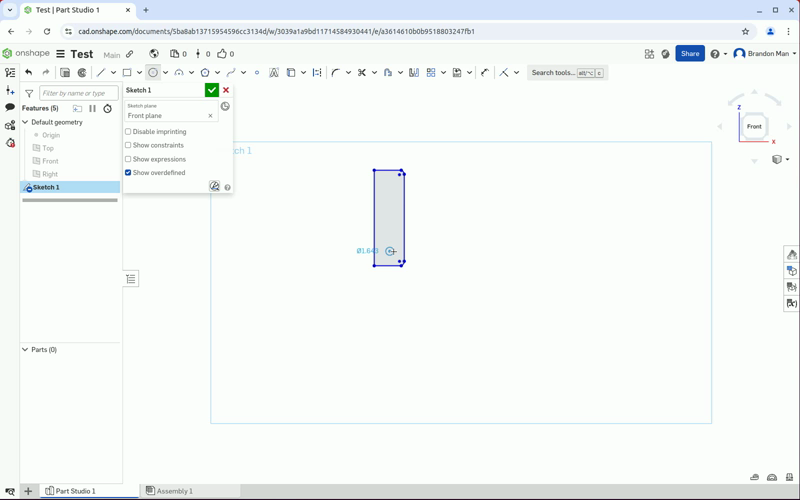
key(esc)
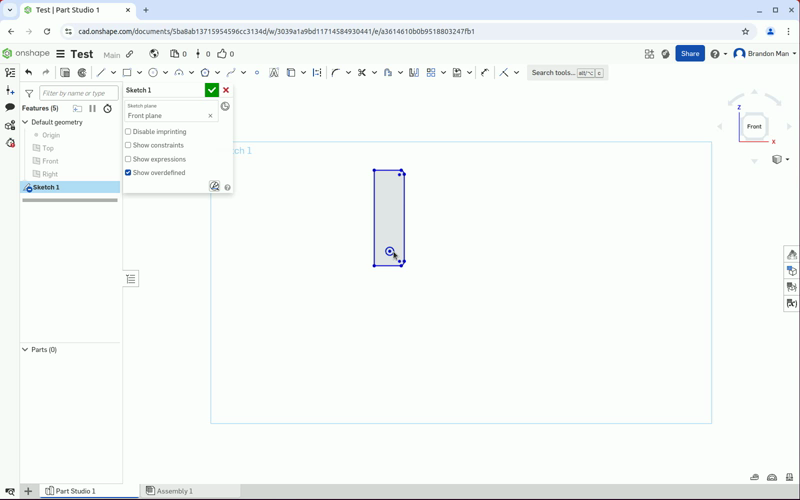
key(c)
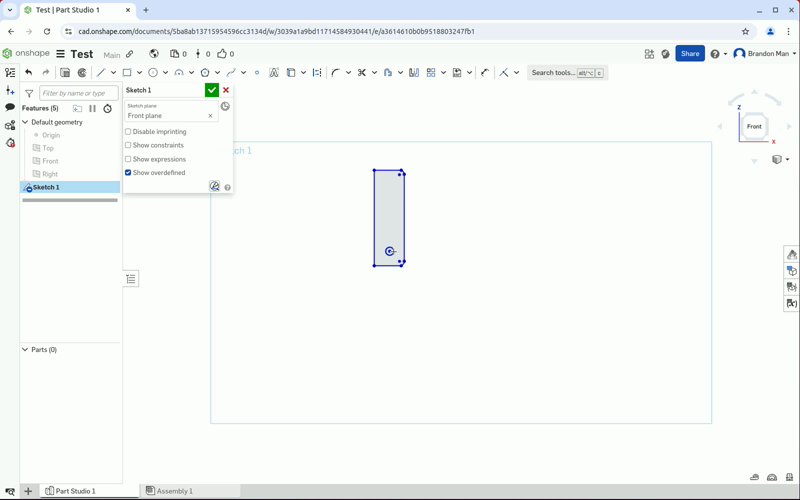
key_down(shift)
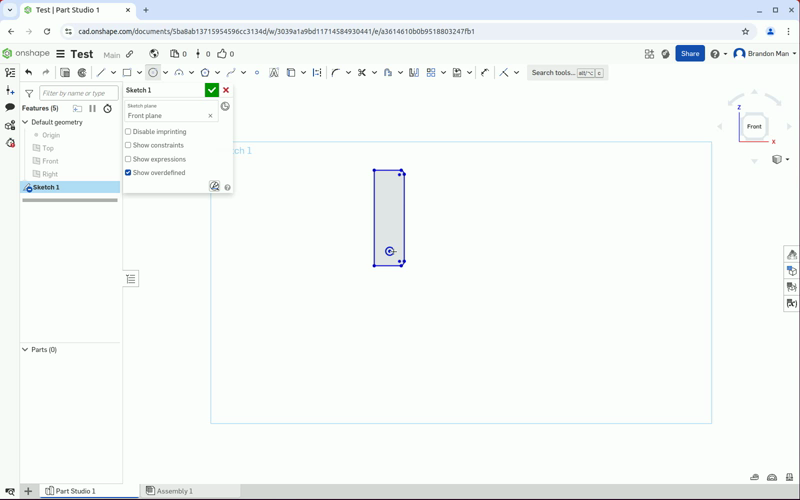
mouse_move(389, 184)
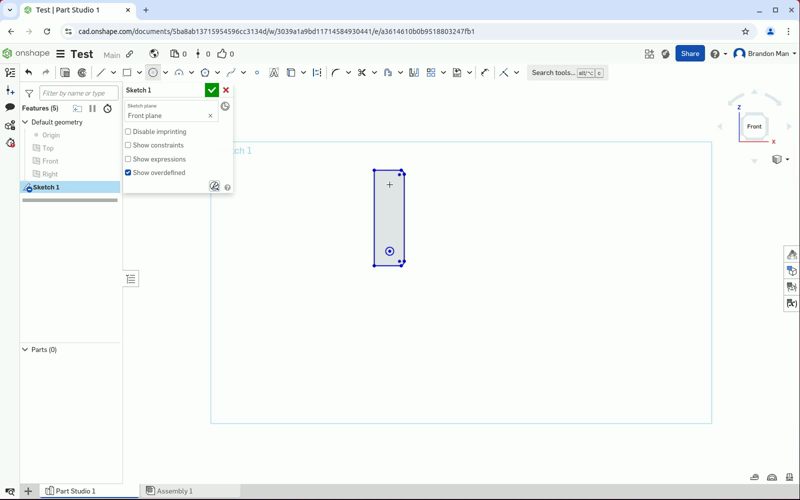
click(389, 184)
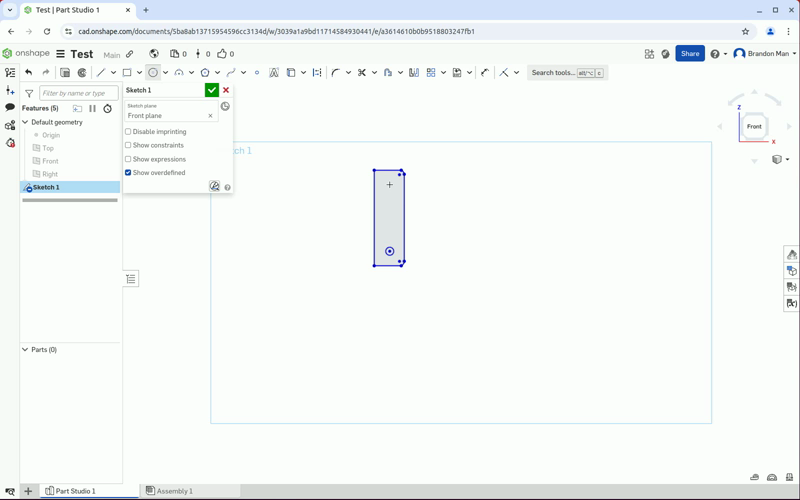
key_up(shift)
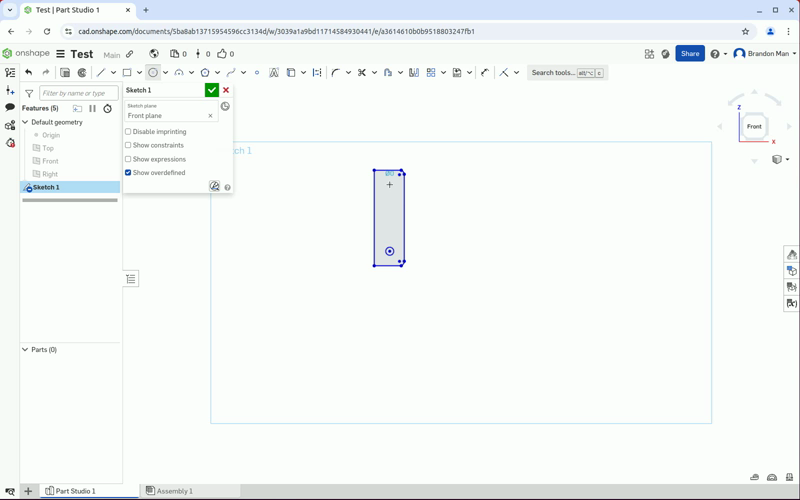
mouse_move(393, 184)
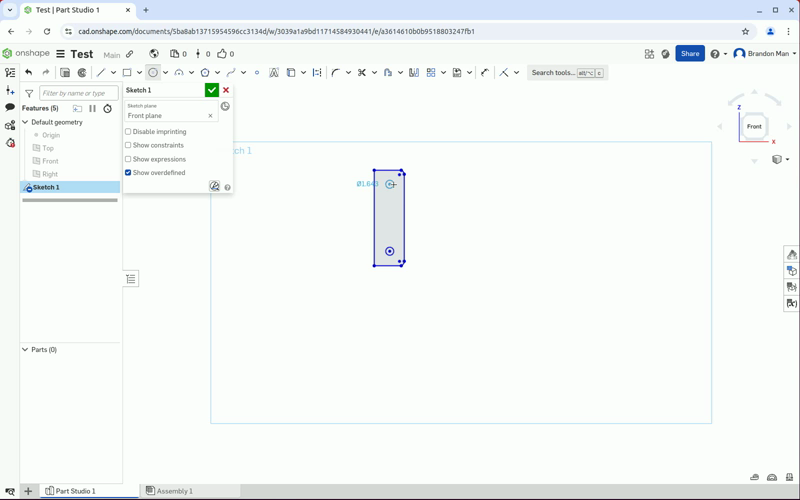
click(393, 184)
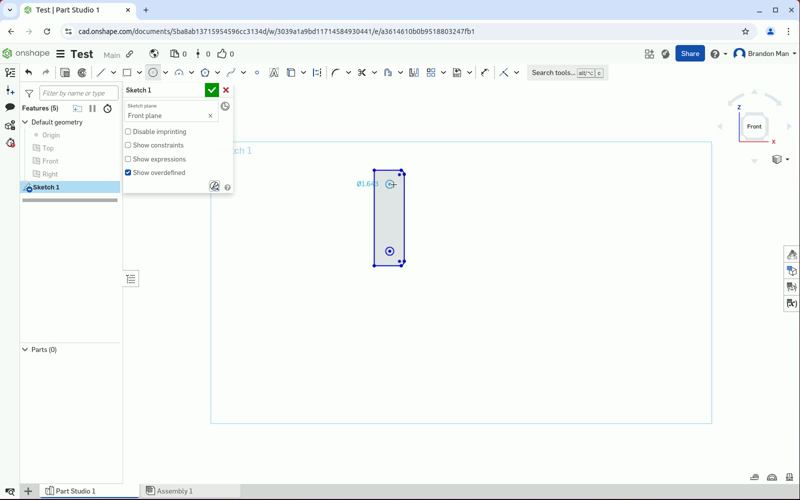
key(esc)
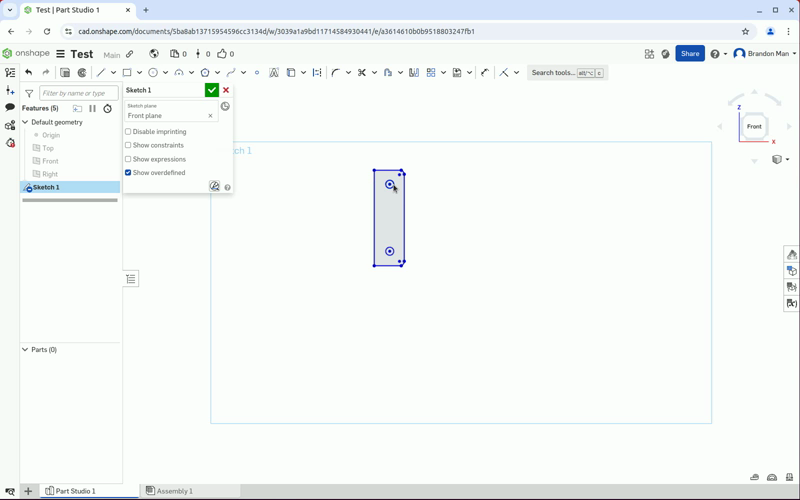
mouse_move(399, 218)
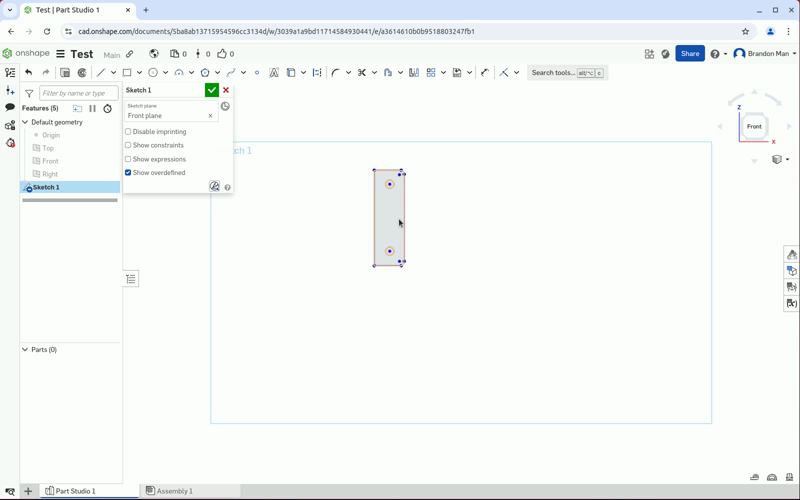
click(399, 218)
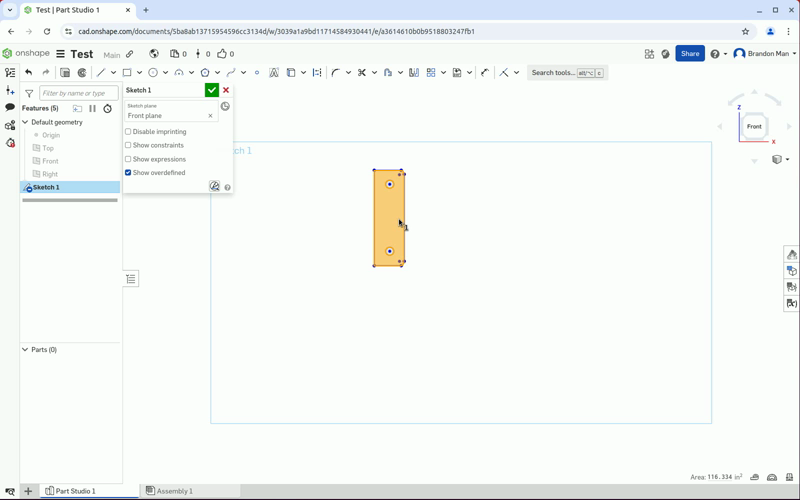
mouse_move(73, 352)
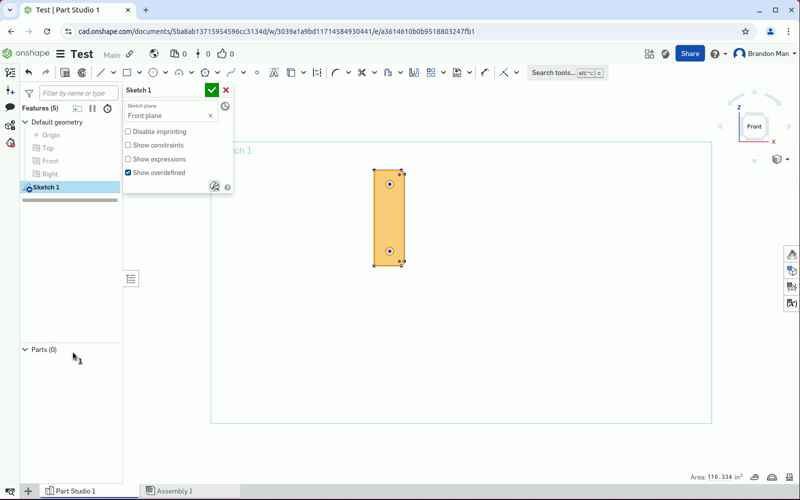
key(shift+y)
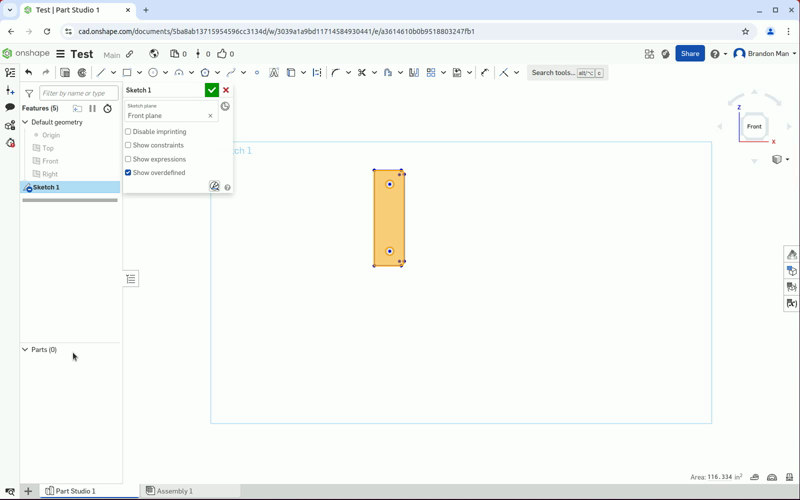
key(shift+e)
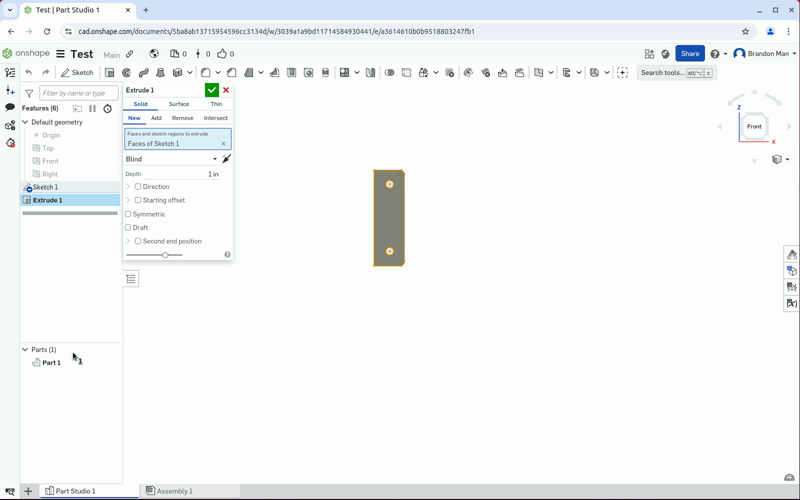
mouse_move(143, 106)
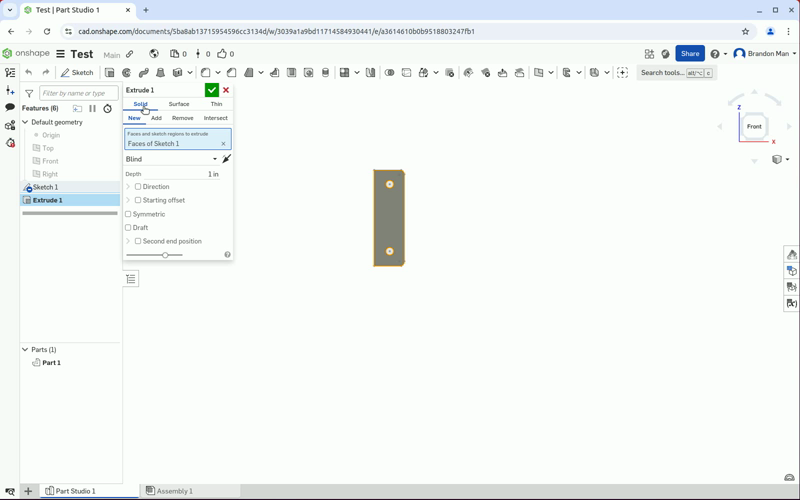
click(143, 106)
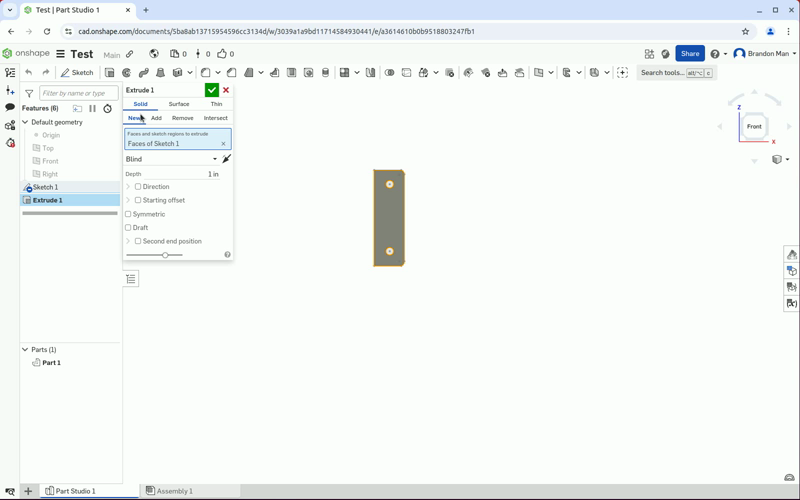
mouse_move(137, 120)
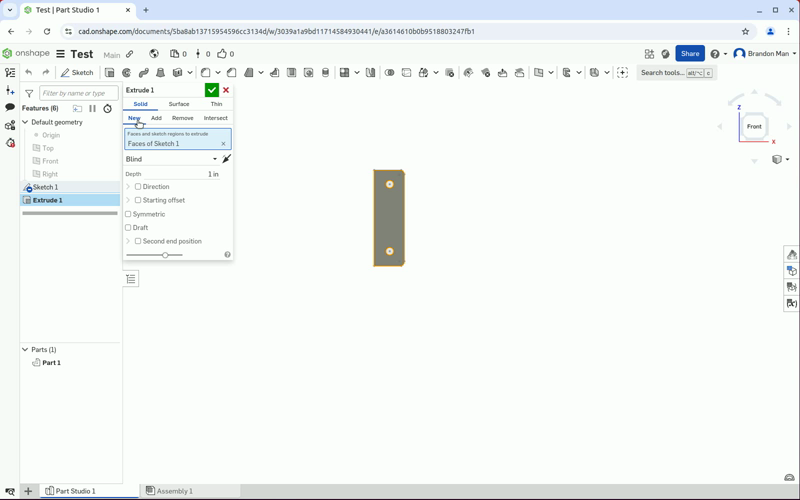
click(137, 120)
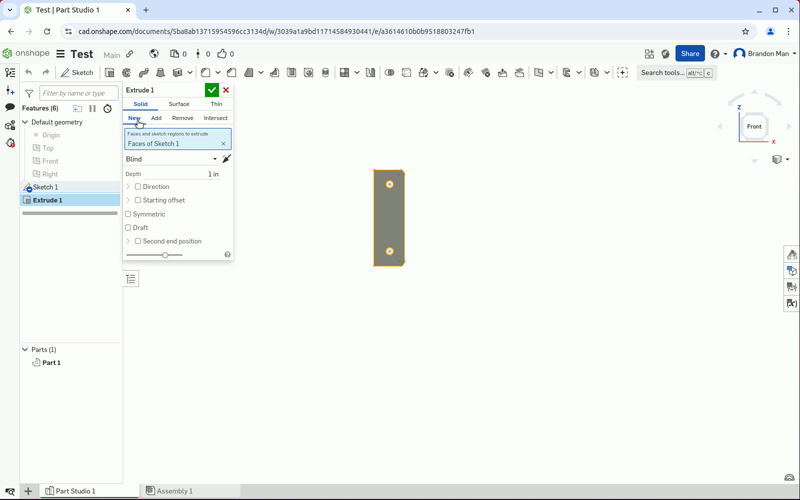
key(tab, 4)
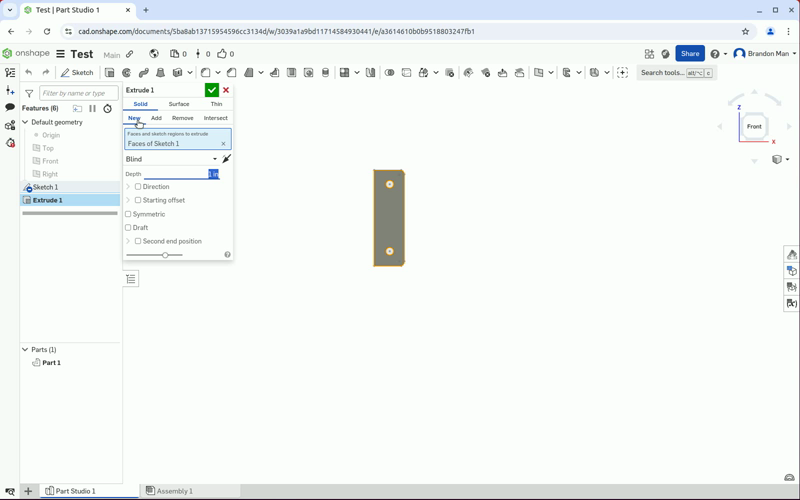
text(3.611)
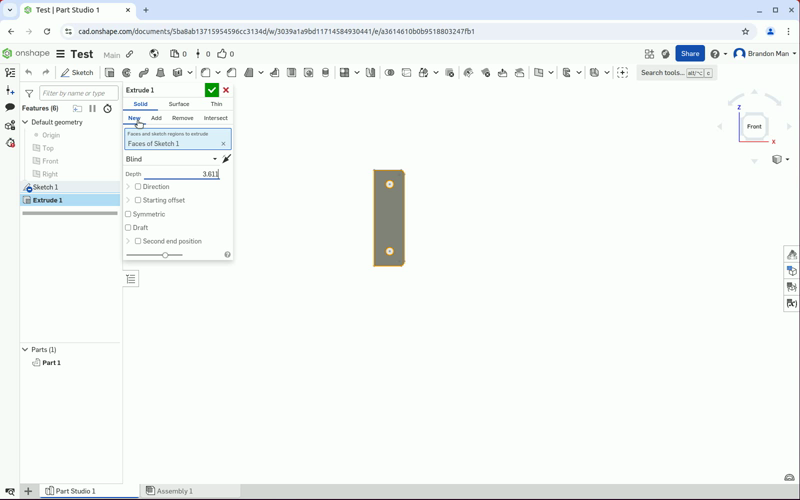
key(enter)
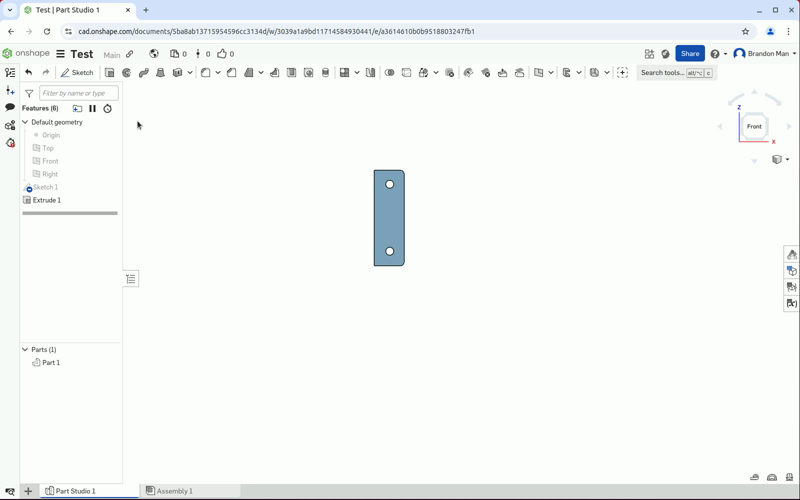
key(shift+h)
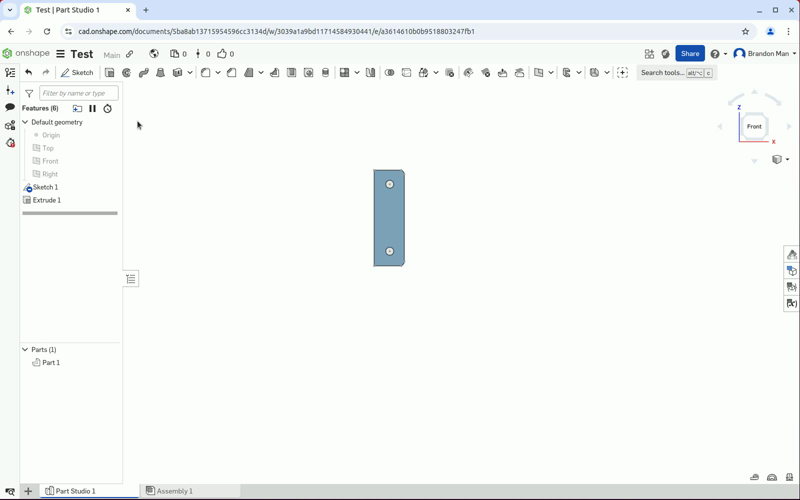
key(shift+h)
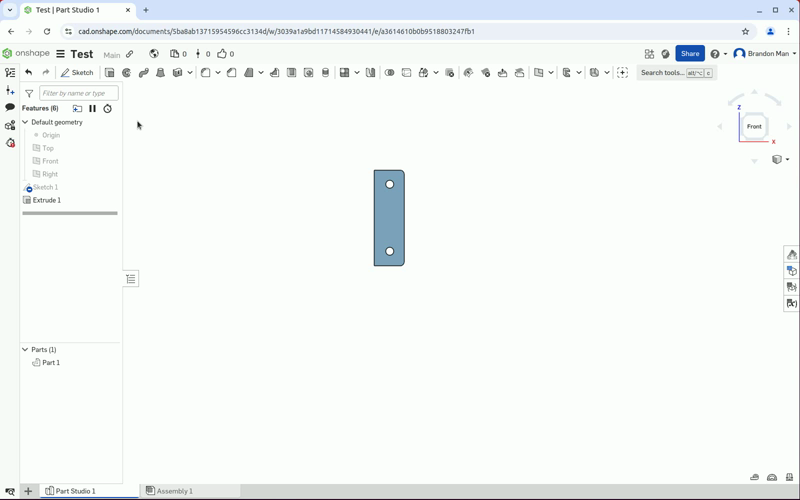
mouse_move(73, 189)
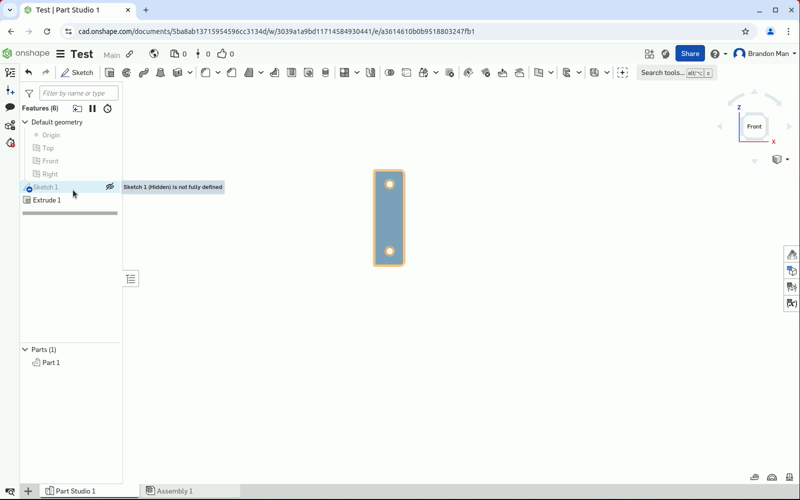
click(73, 189)
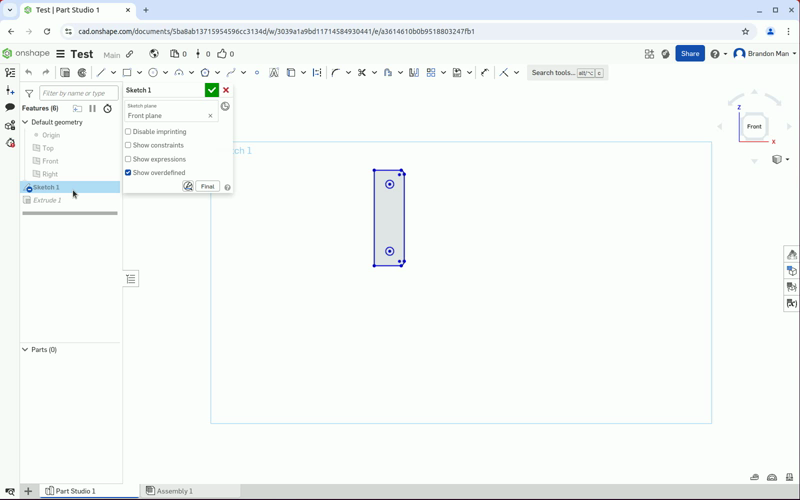
mouse_move(229, 92)
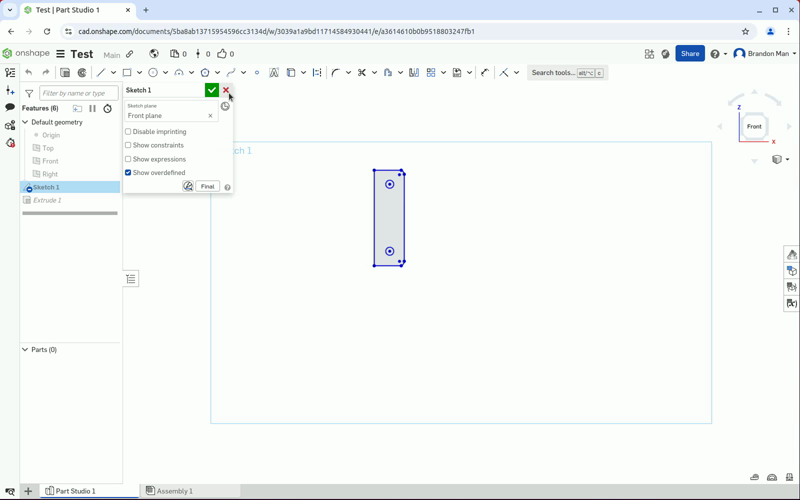
click(229, 92)
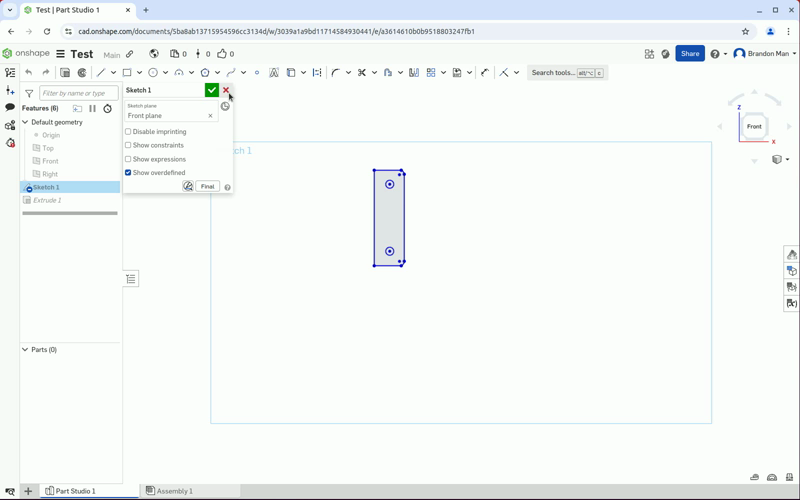
key(shift+s)
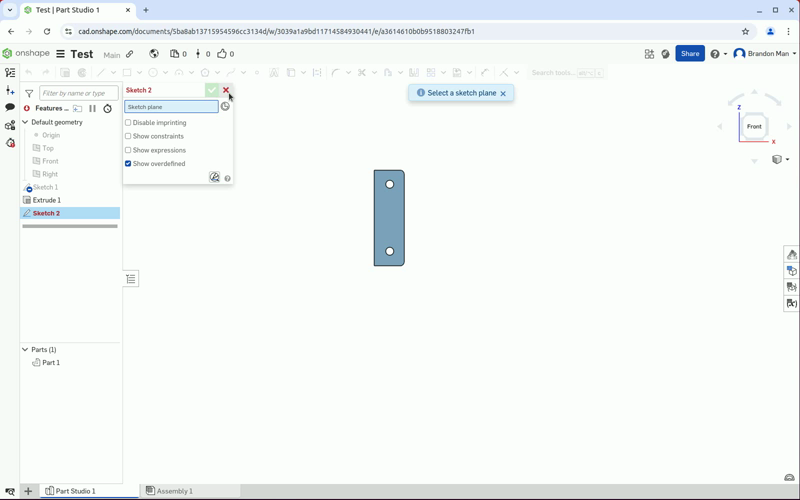
mouse_move(73, 163)
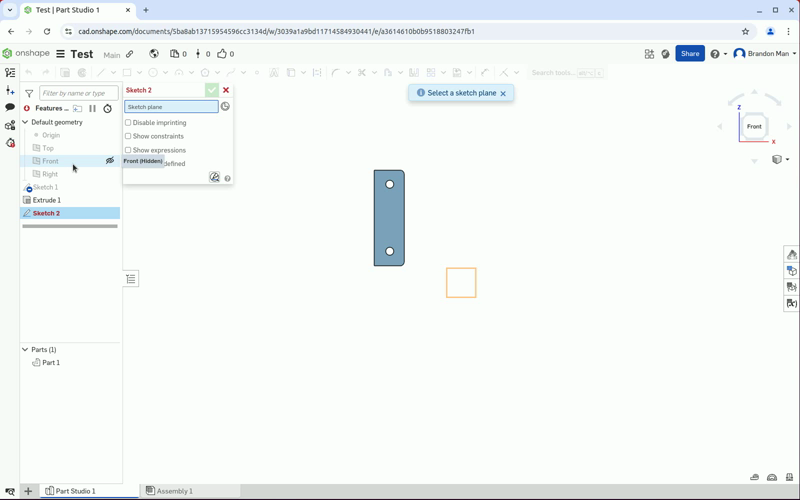
click(73, 163)
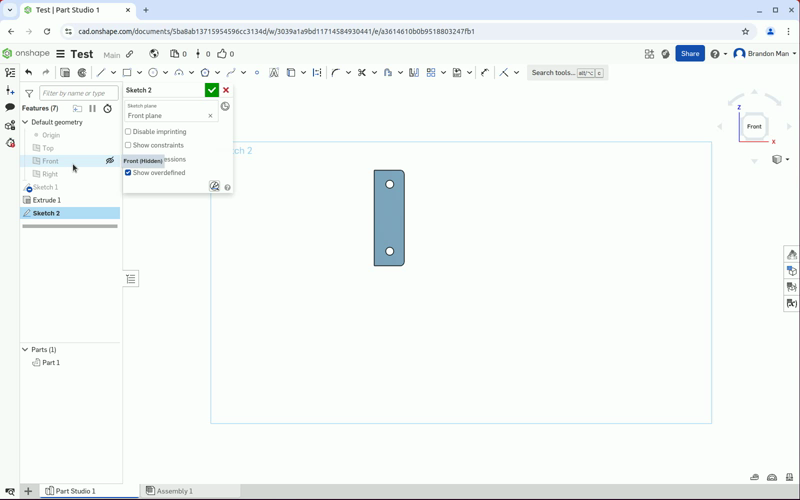
mouse_move(73, 352)
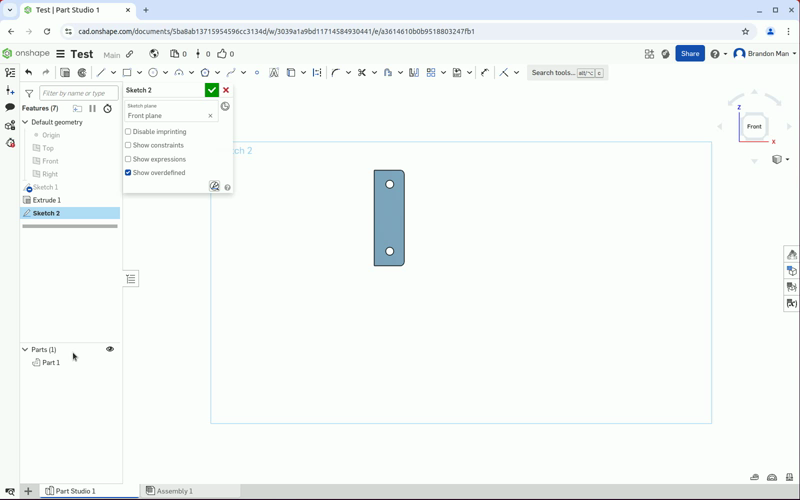
key(y)
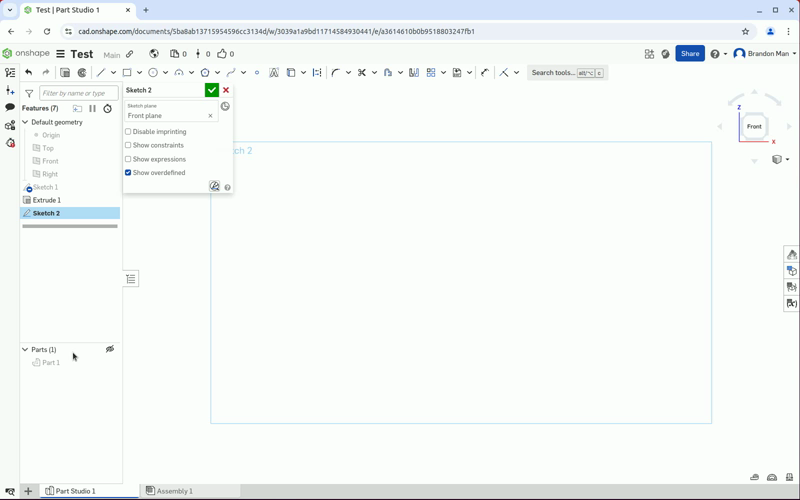
key(l)
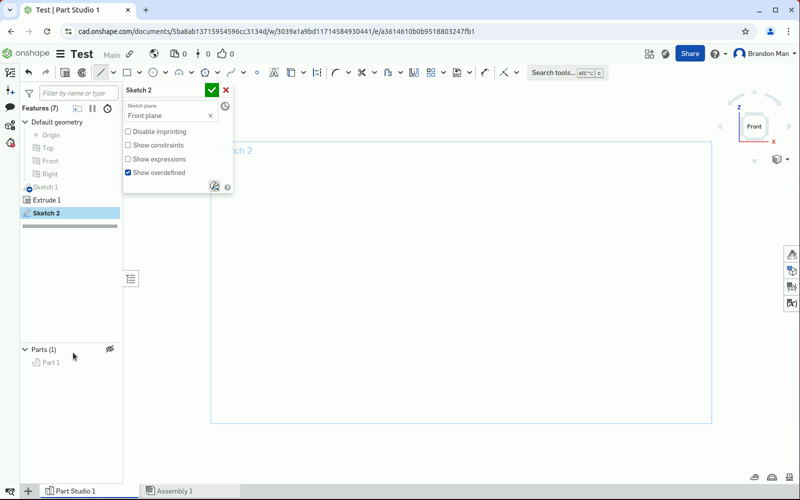
key_down(shift)
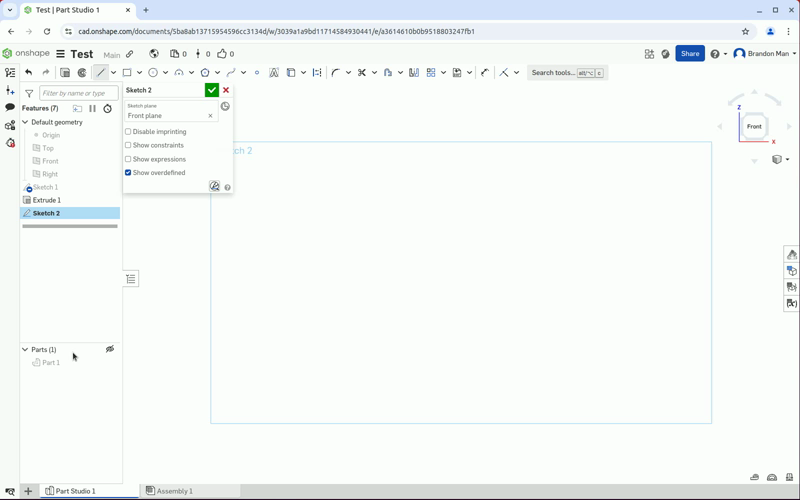
mouse_move(357, 265)
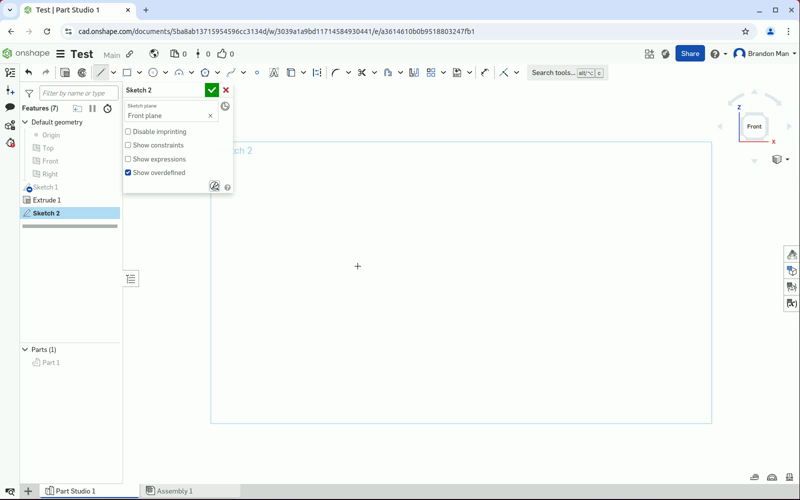
click(357, 265)
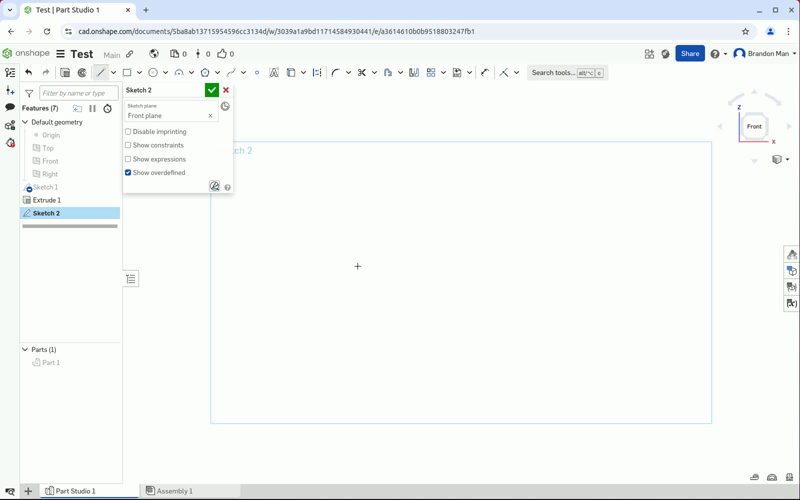
key_up(shift)
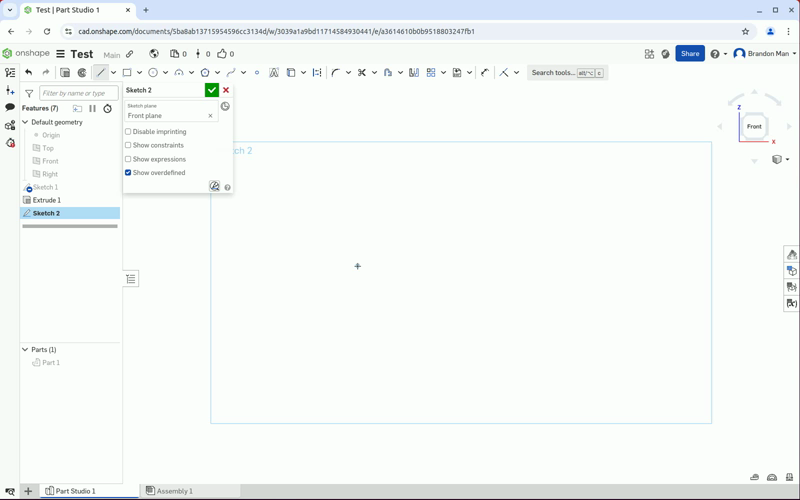
key_down(shift)
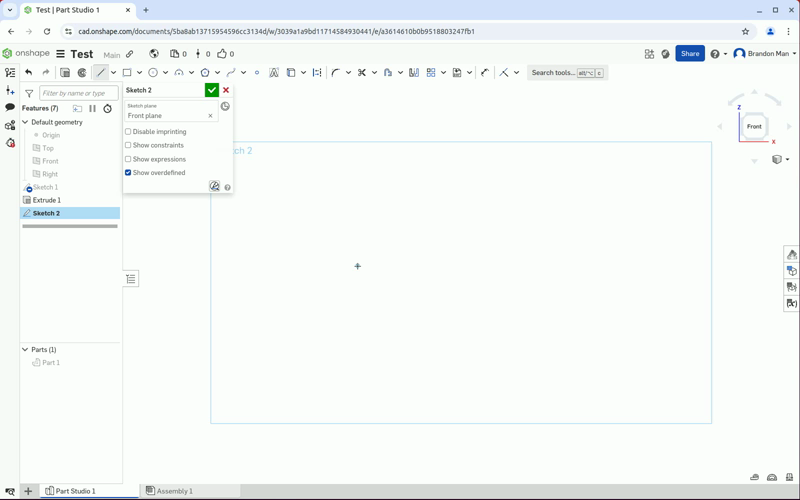
mouse_move(387, 265)
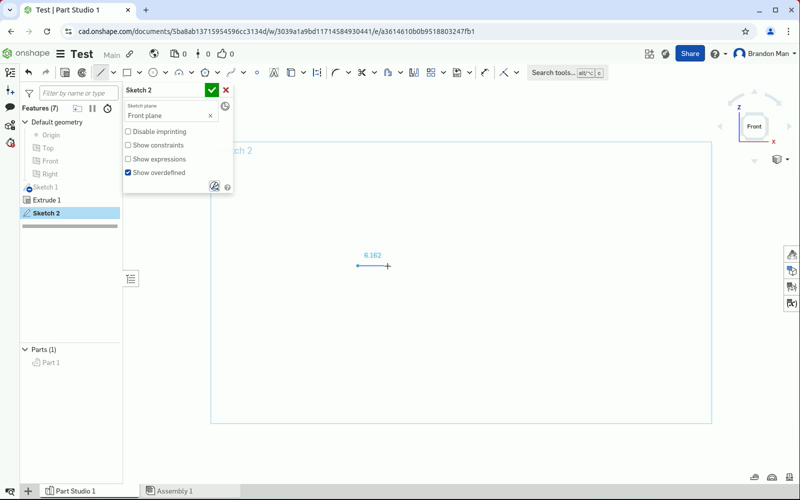
mouse_move(374, 265)
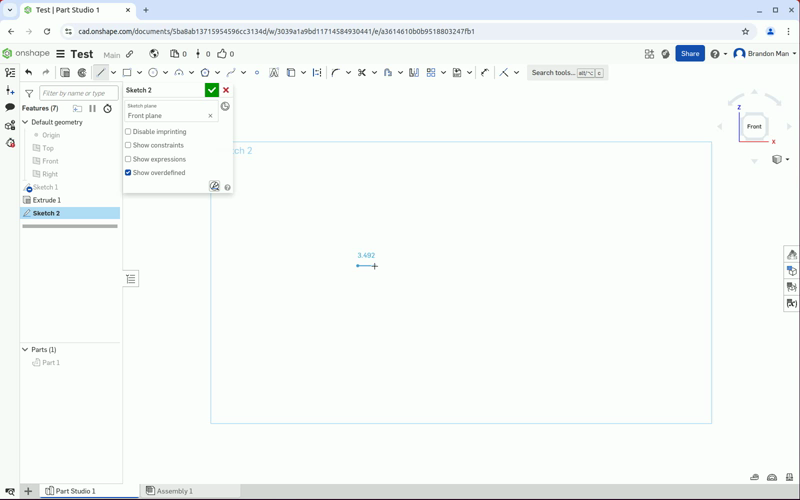
click(374, 265)
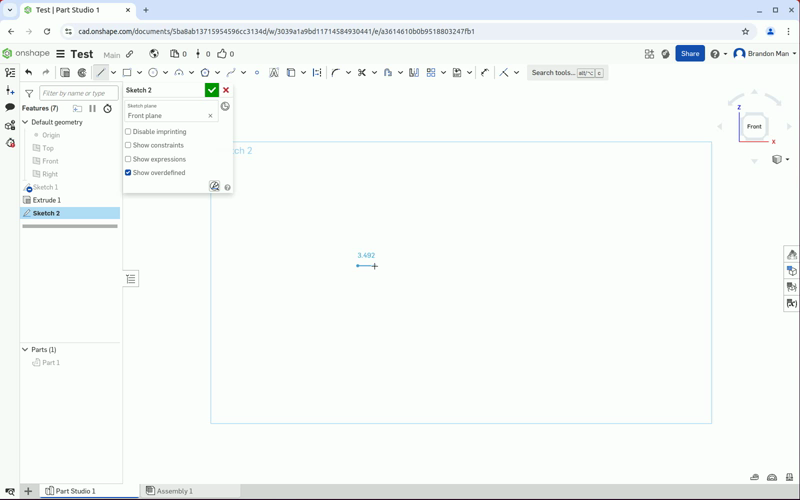
key_up(shift)
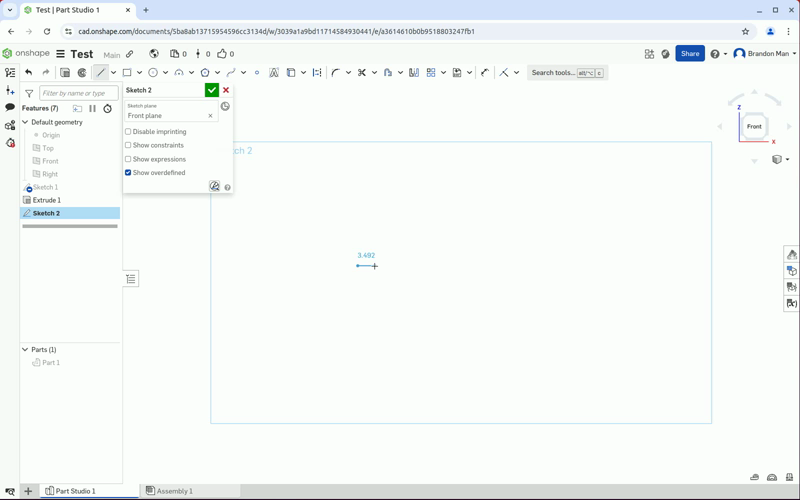
key_down(shift)
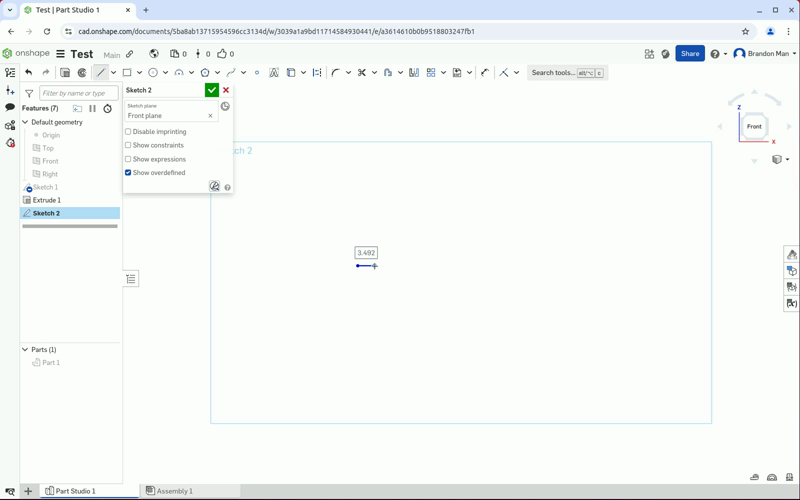
mouse_move(374, 170)
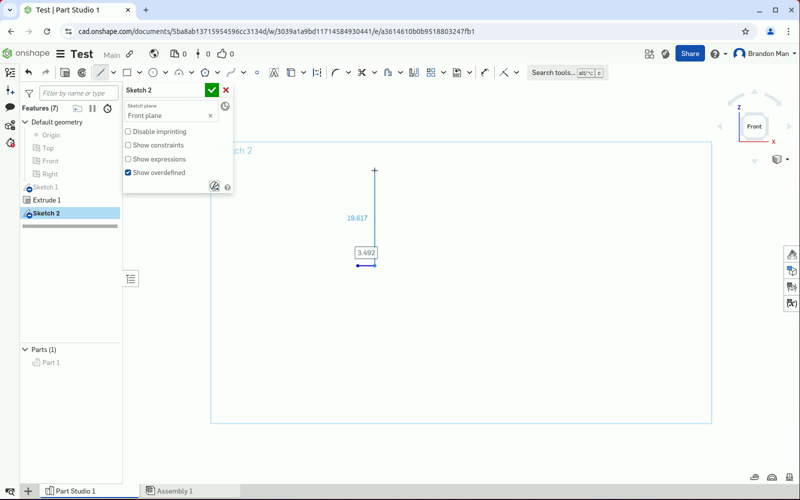
click(374, 170)
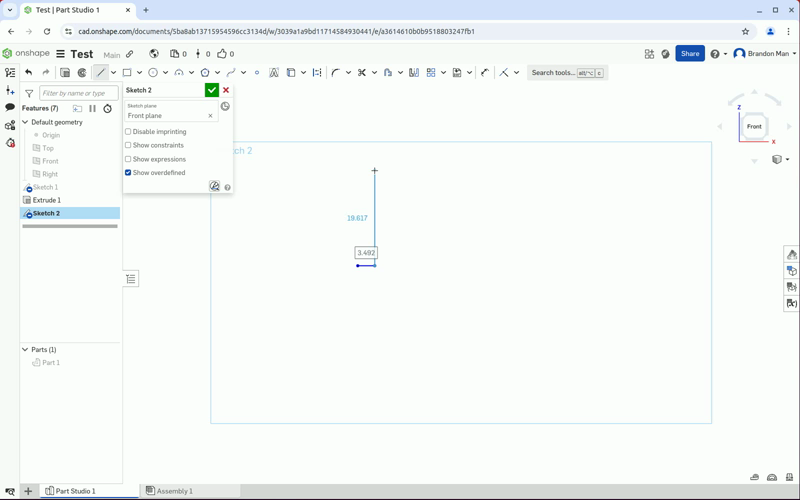
key_up(shift)
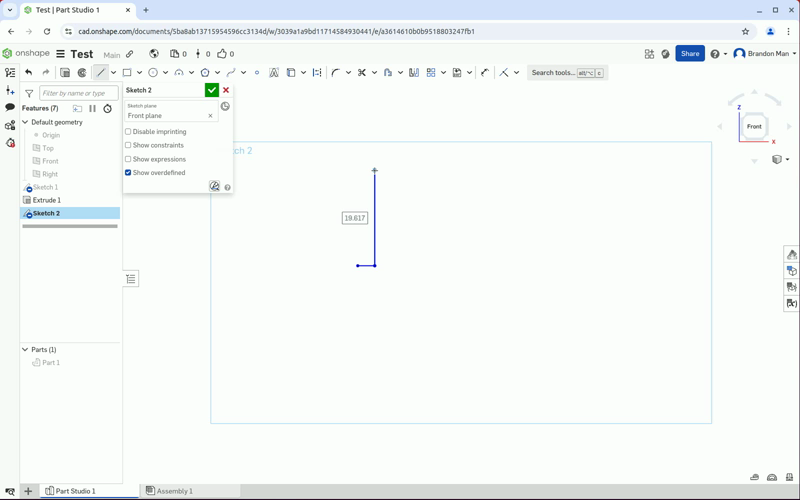
key_down(shift)
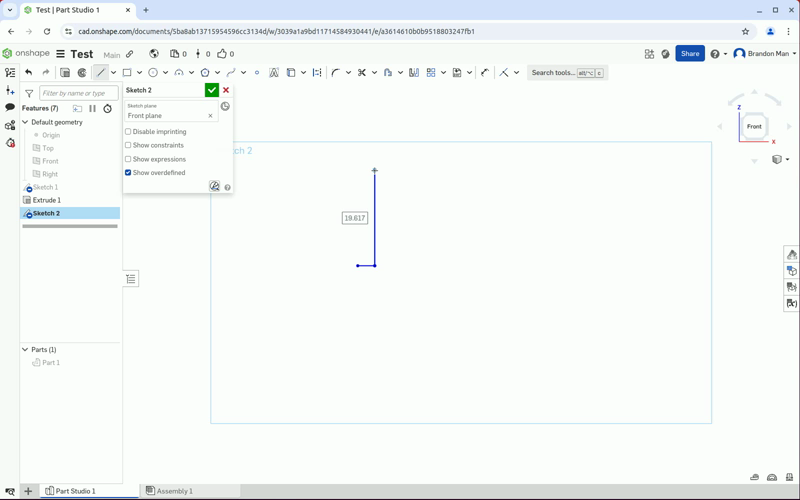
mouse_move(404, 170)
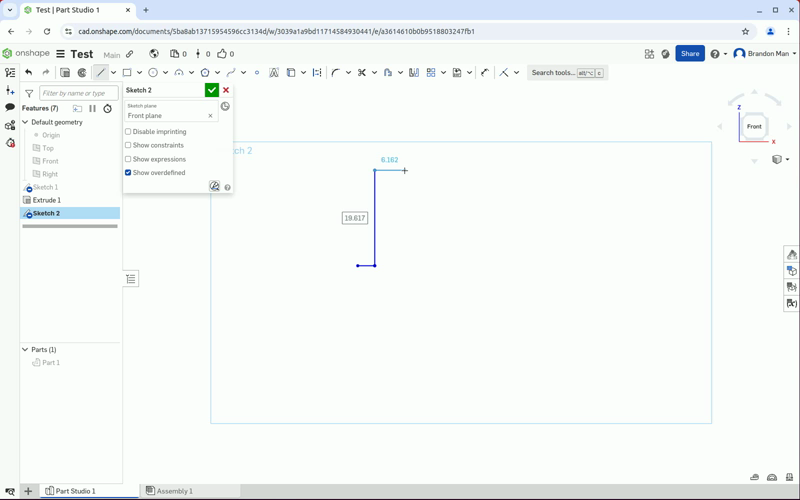
mouse_move(357, 170)
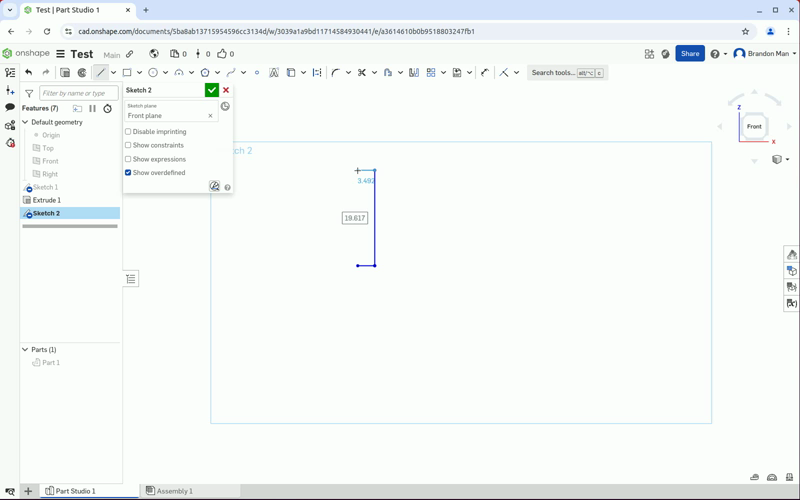
click(357, 170)
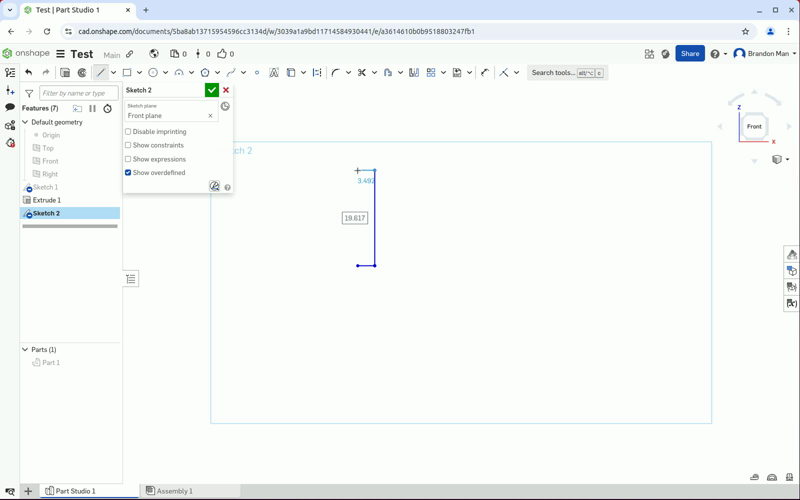
key_up(shift)
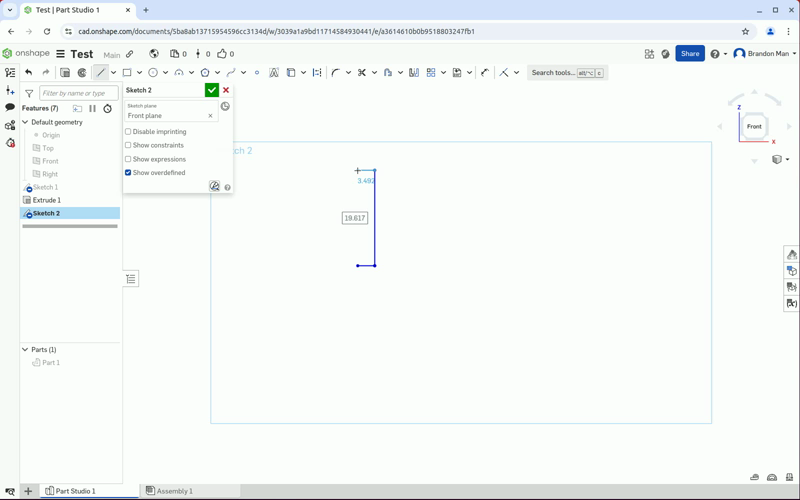
key_down(shift)
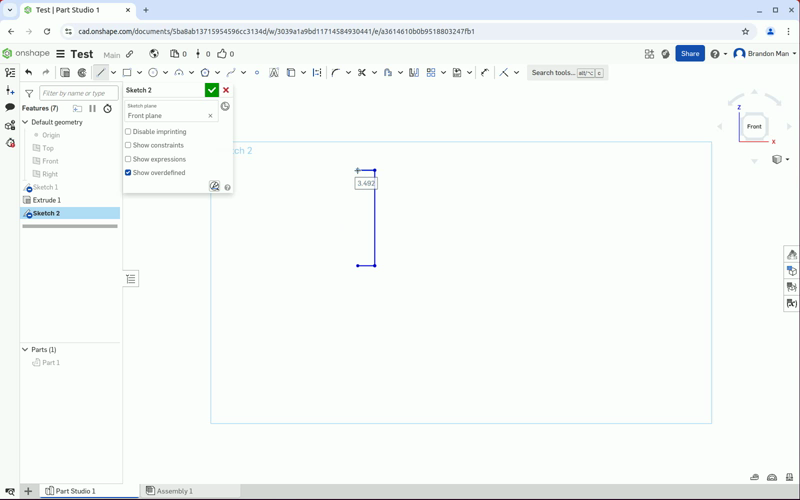
mouse_move(357, 265)
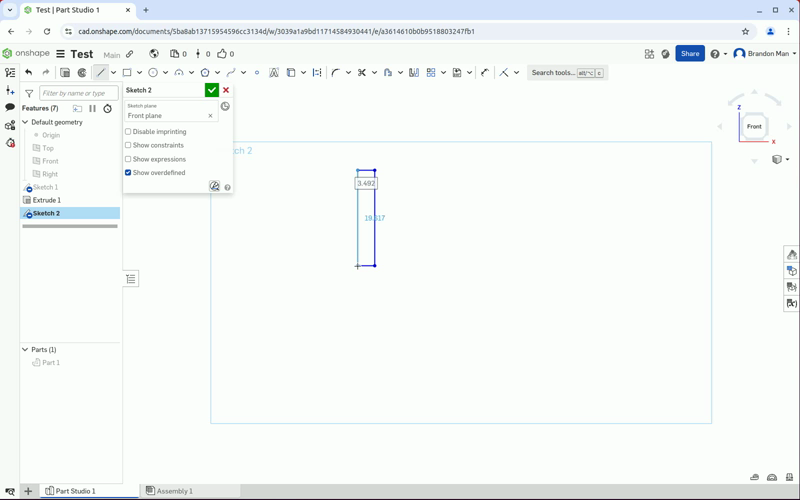
key_up(shift)
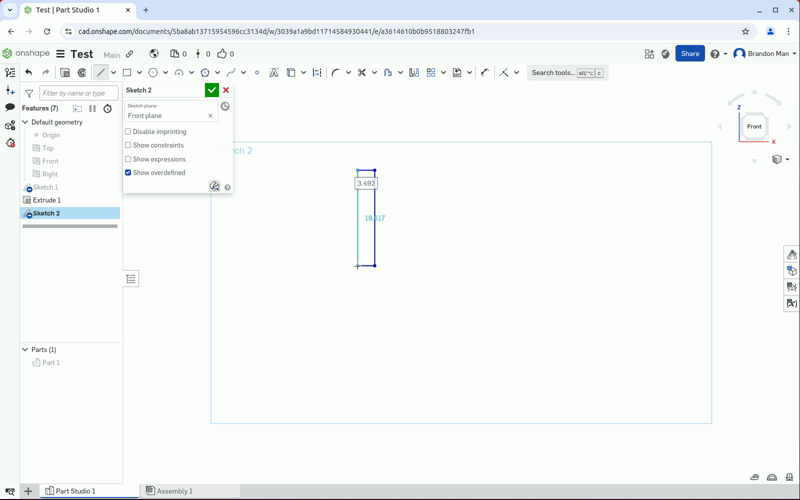
click(357, 265)
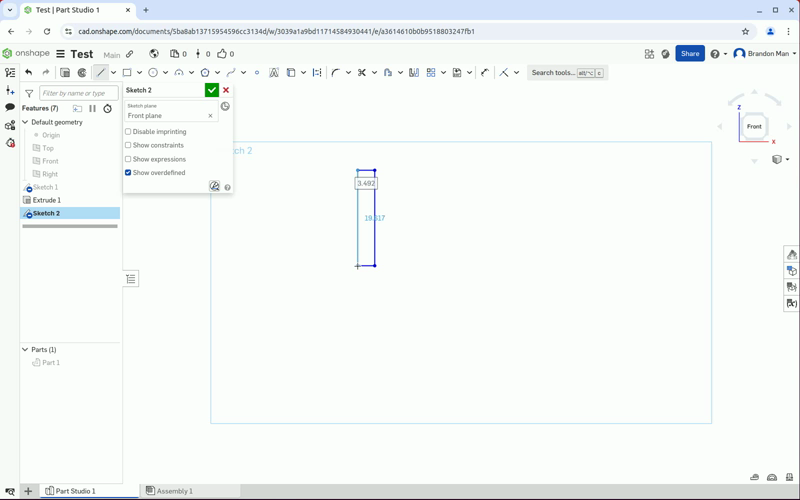
key(esc)
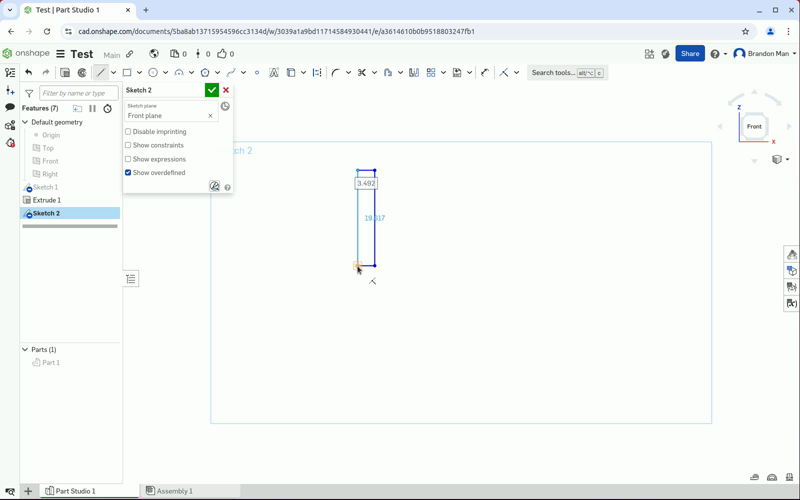
mouse_move(360, 193)
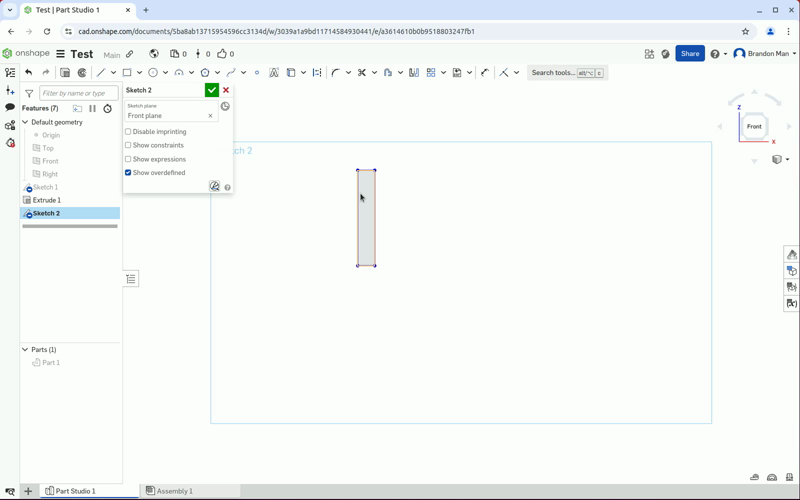
scroll(6)
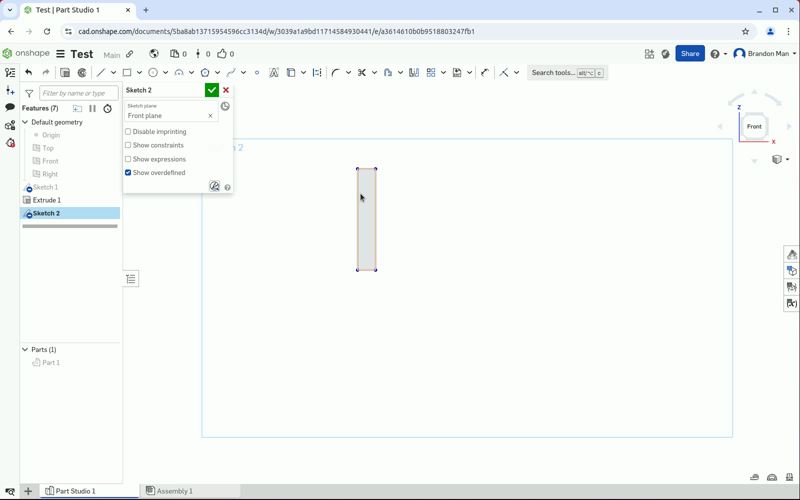
scroll(6)
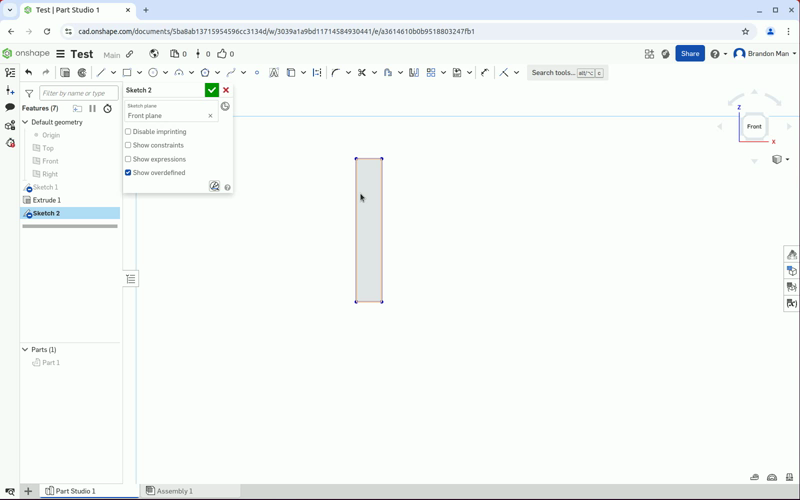
scroll(6)
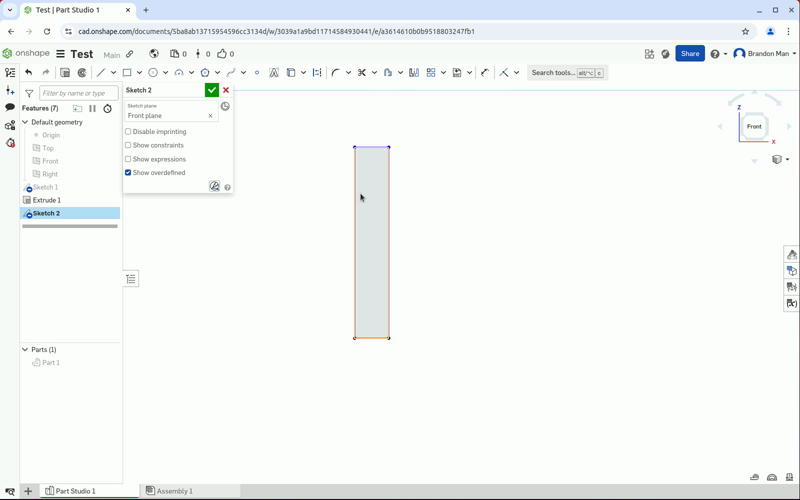
scroll(6)
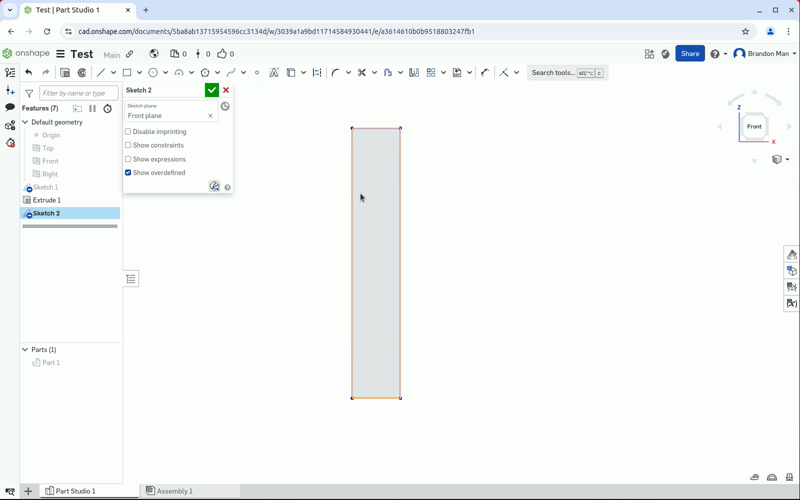
scroll(6)
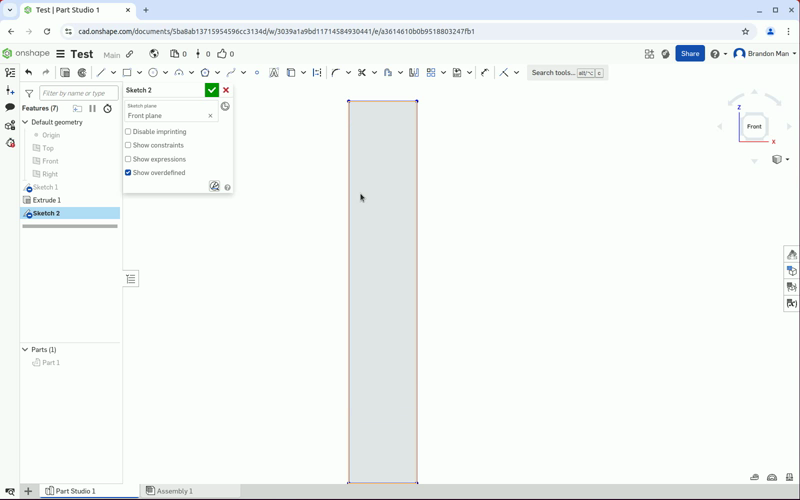
scroll(6)
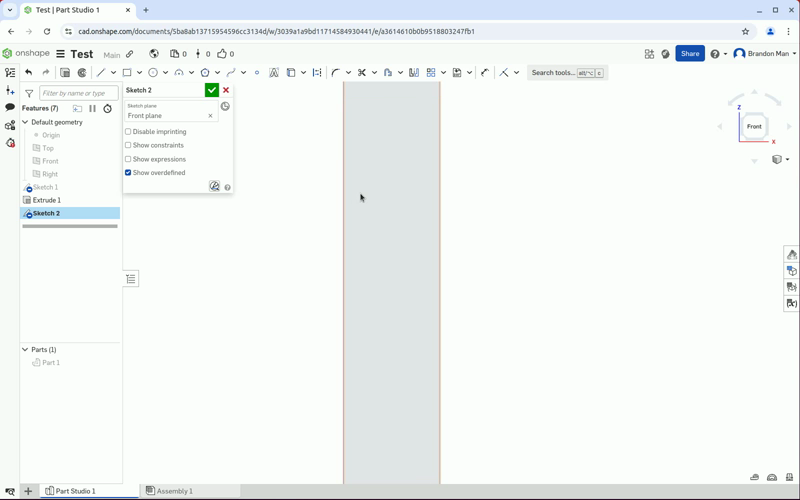
scroll(6)
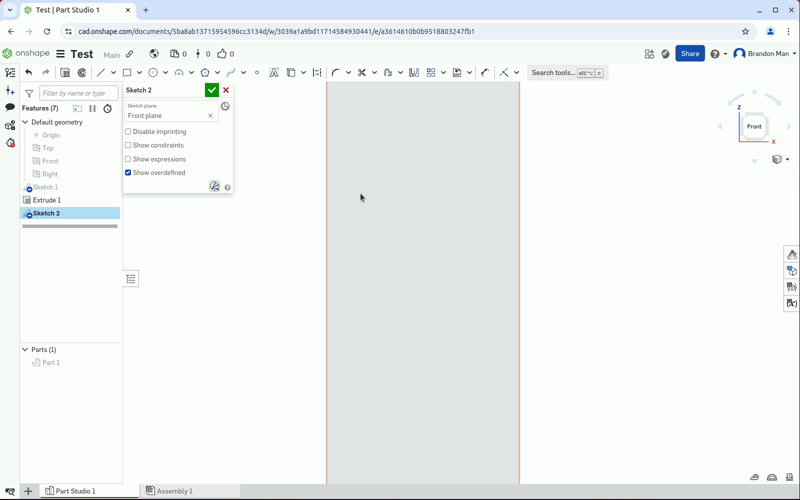
click(360, 193)
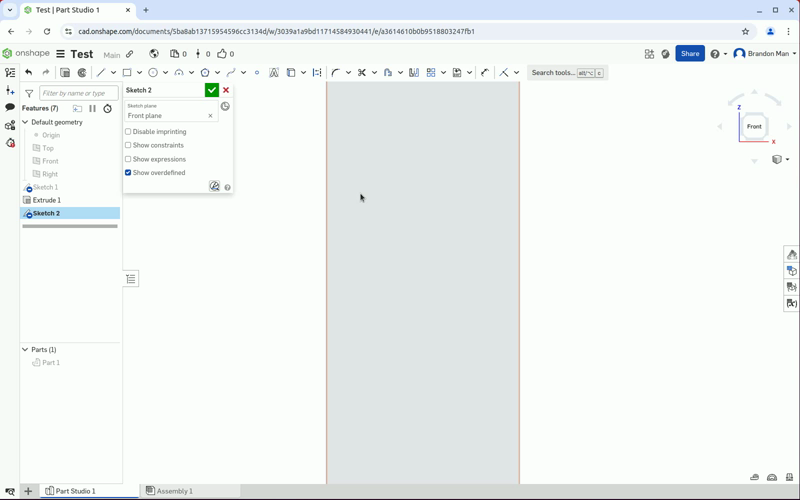
scroll(-6)
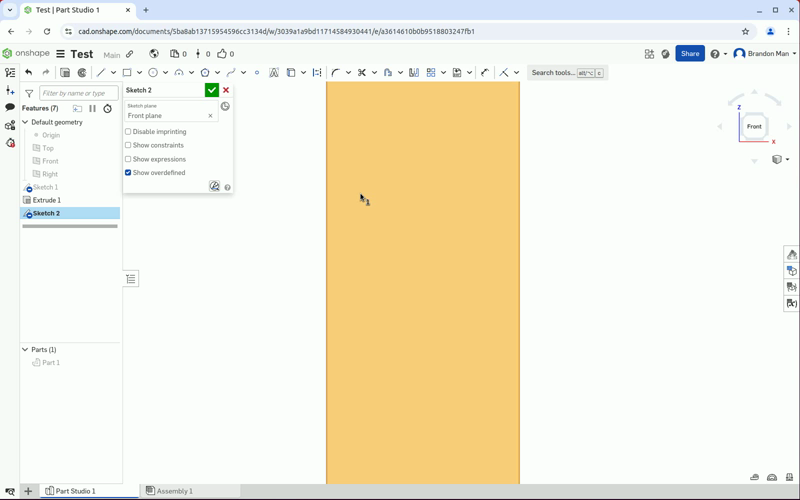
scroll(-6)
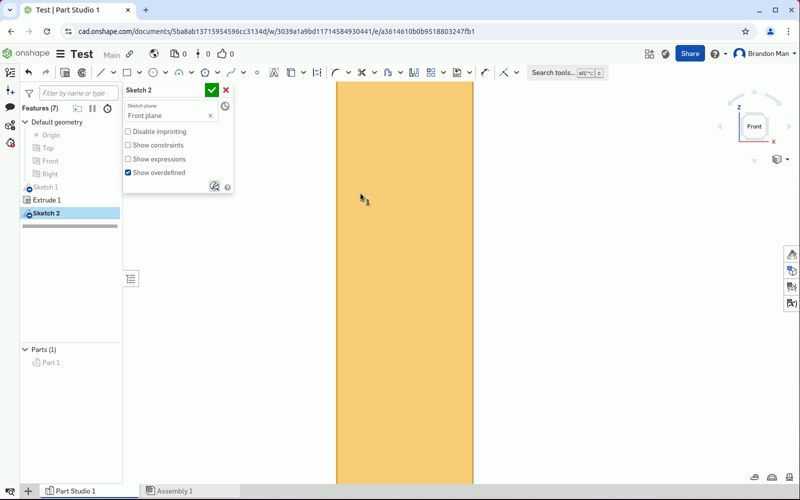
scroll(-6)
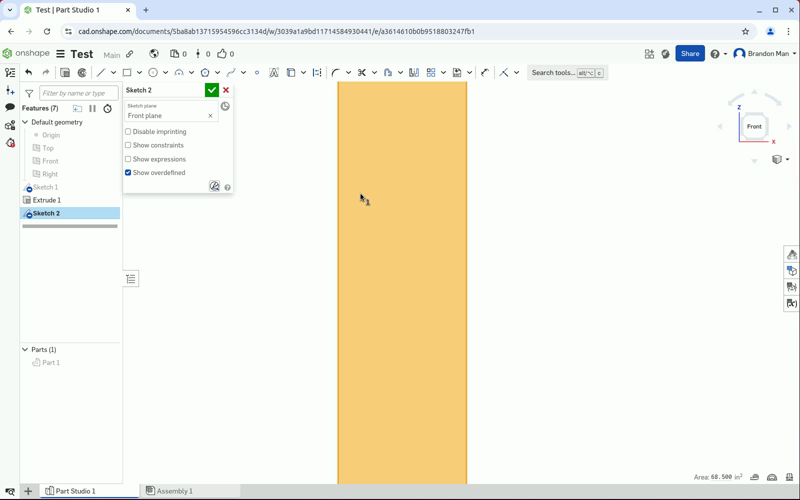
scroll(-6)
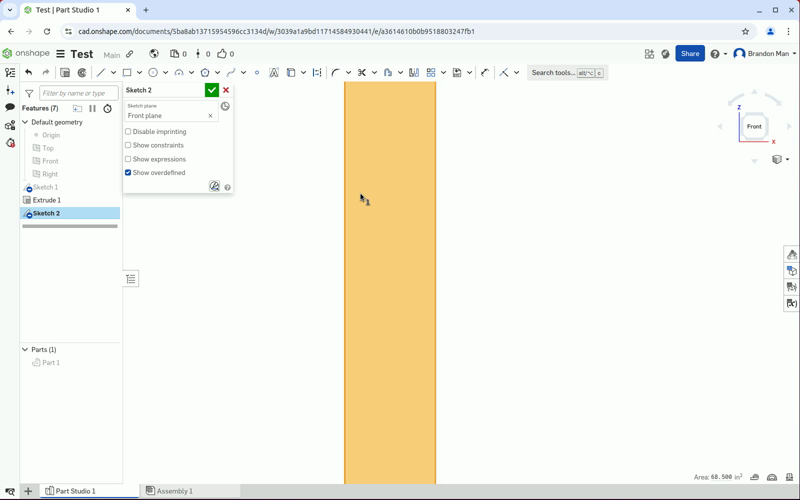
scroll(-6)
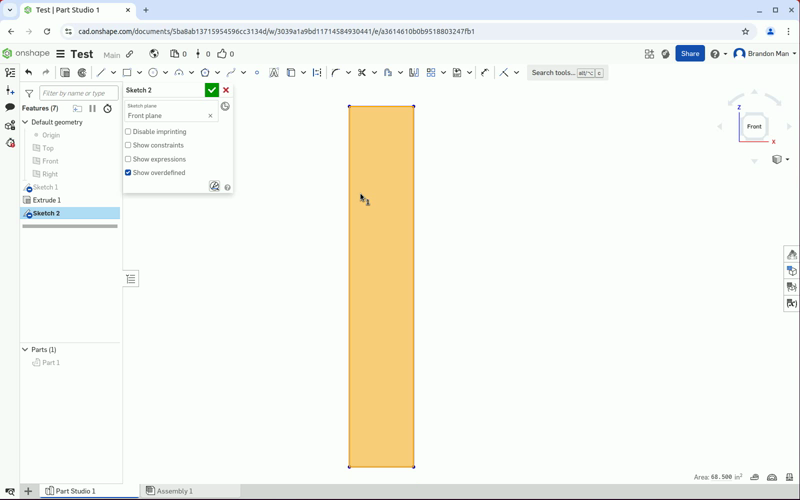
scroll(-6)
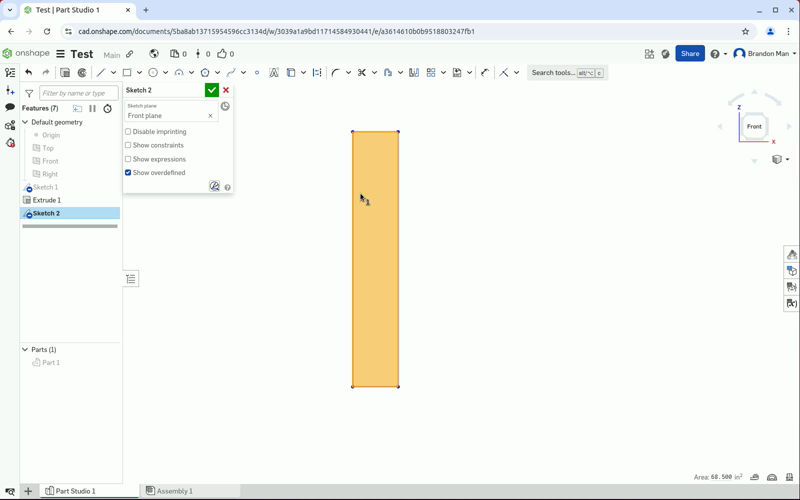
scroll(-6)
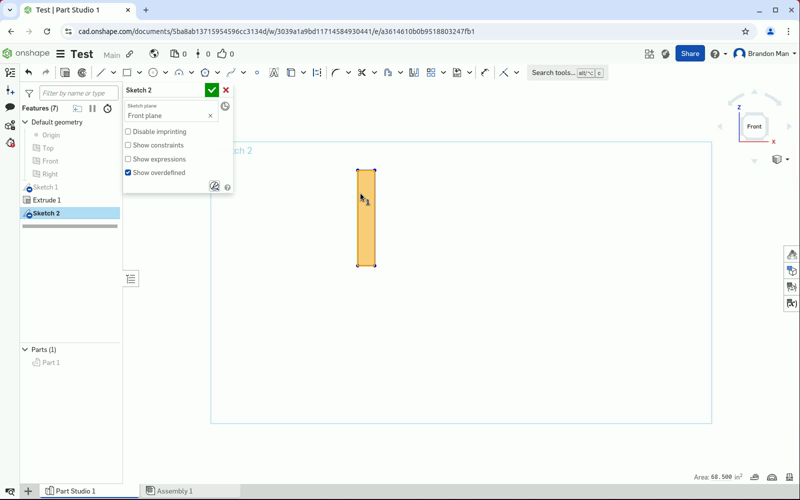
mouse_move(73, 352)
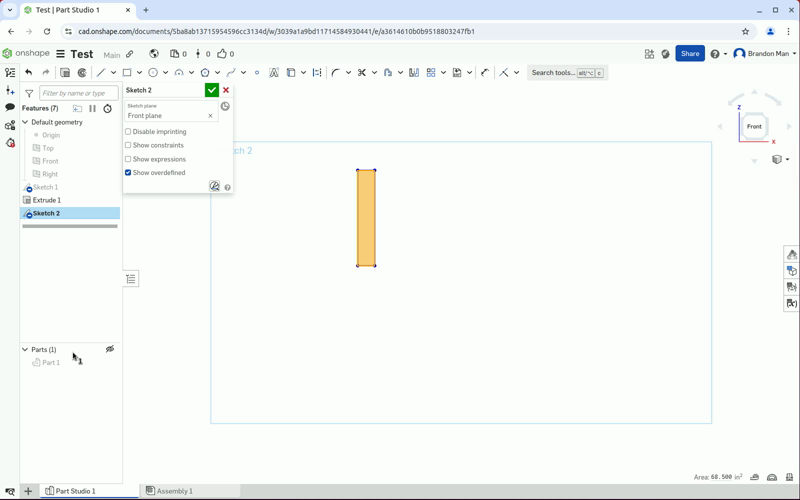
key(shift+y)
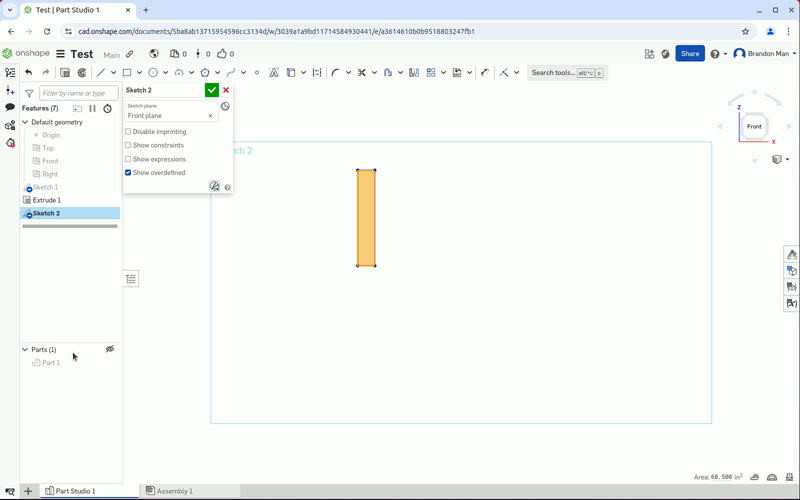
key(shift+e)
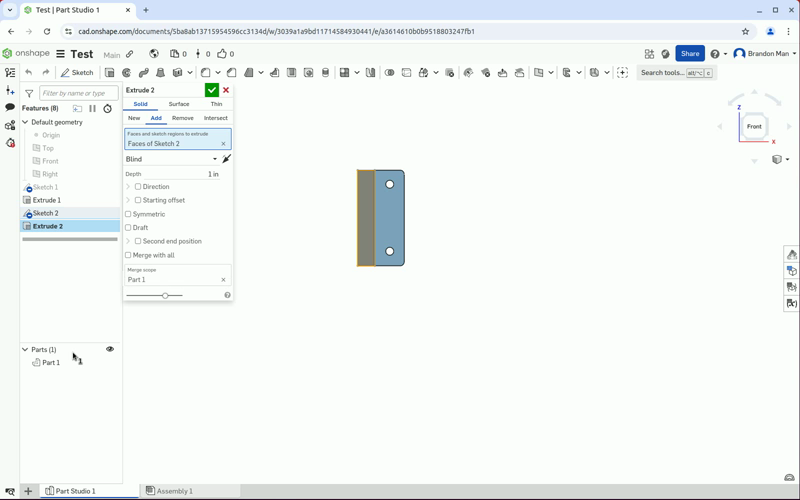
mouse_move(143, 106)
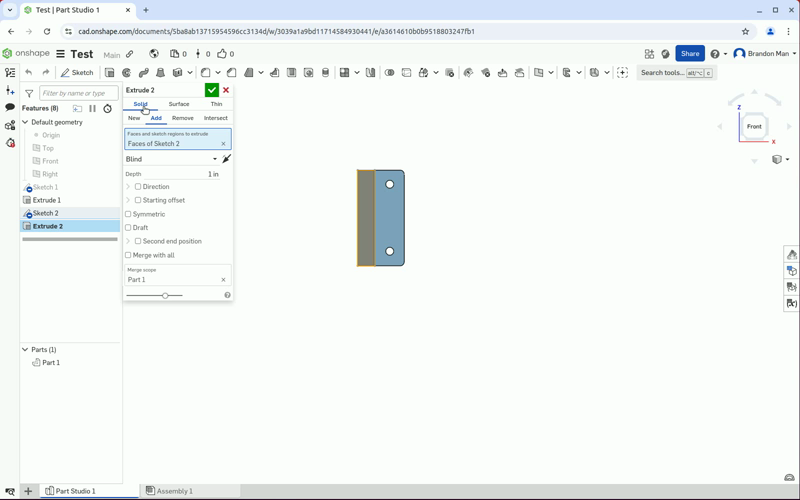
click(143, 106)
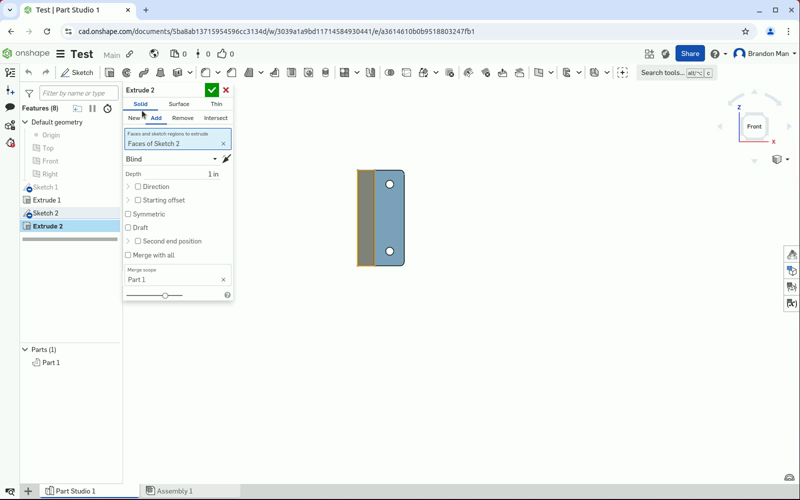
mouse_move(137, 120)
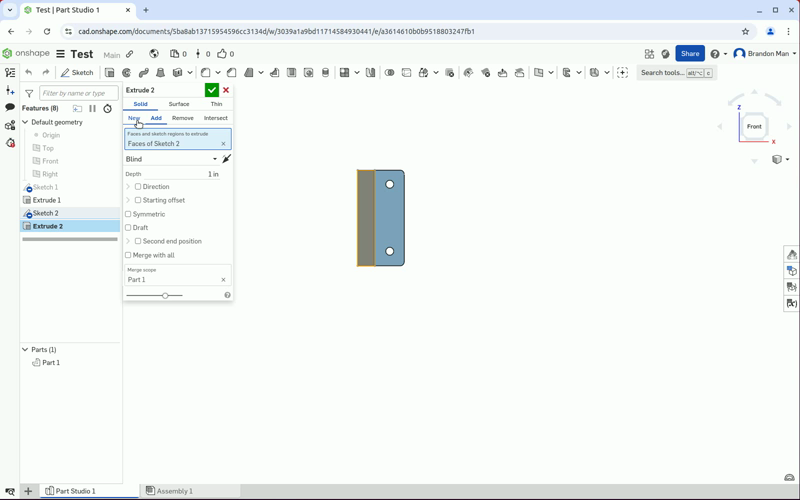
click(137, 120)
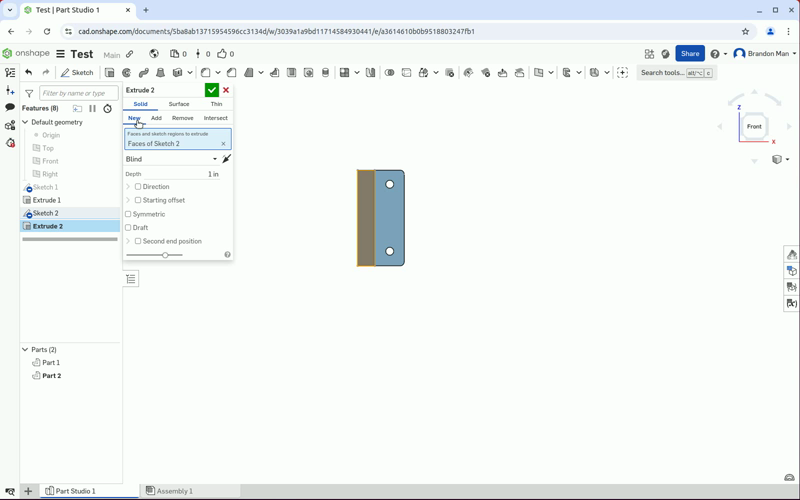
key(tab, 4)
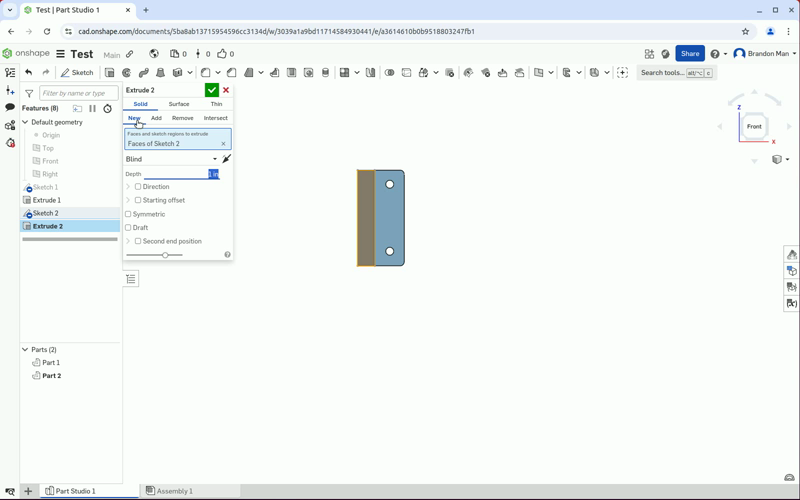
text(1.685)
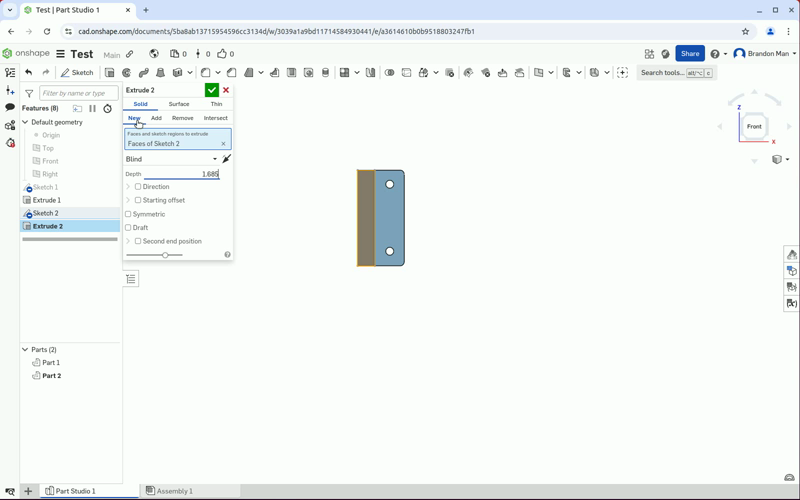
key(enter)
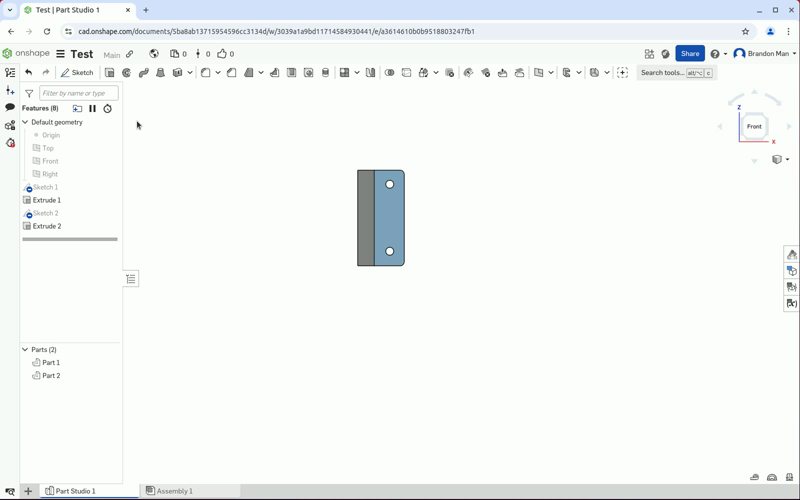
key(shift+h)
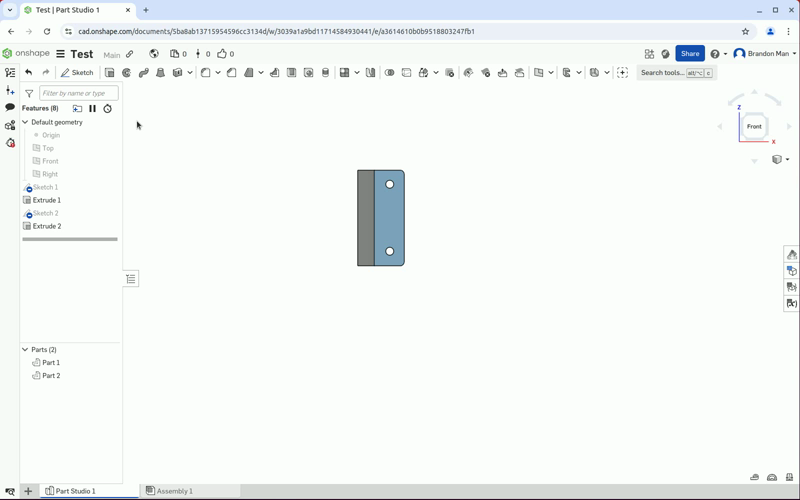
key(shift+h)
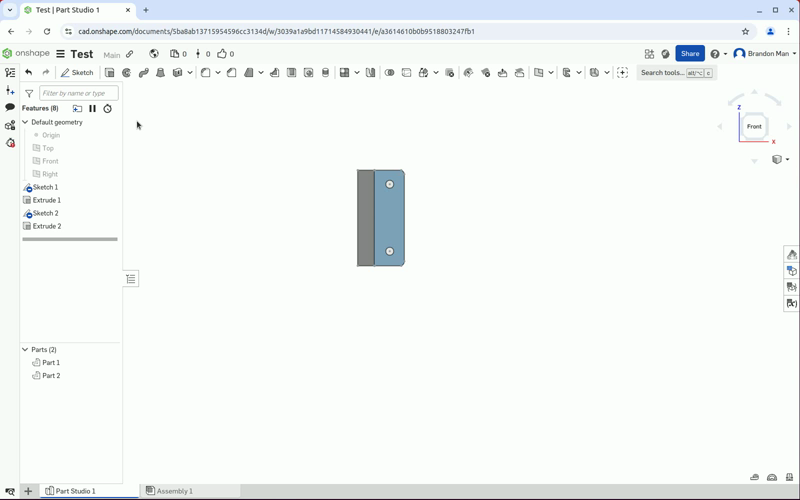
key(shift+7)
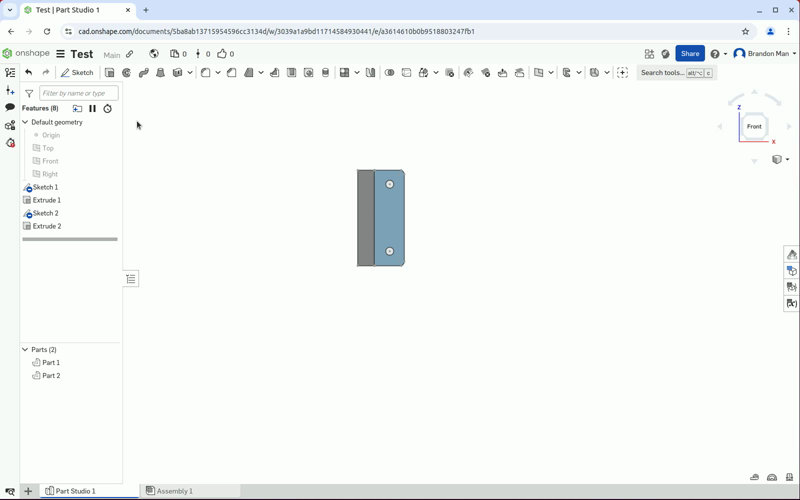
key(left, 2)
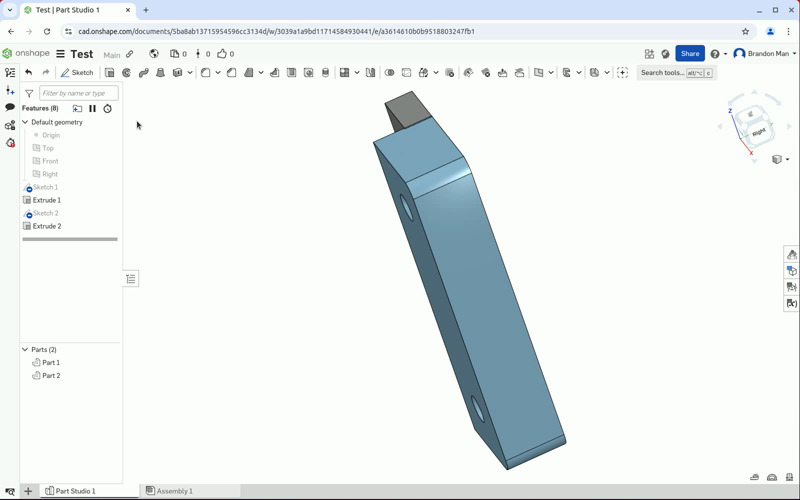
key(down, 2)
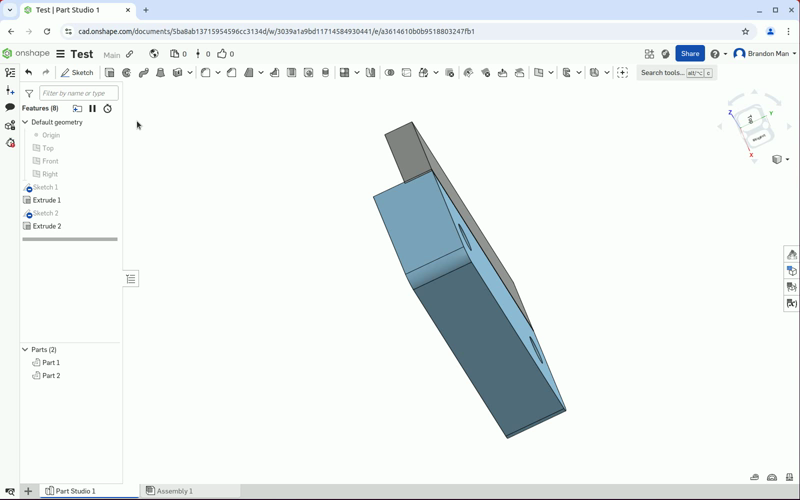
key(up, 2)
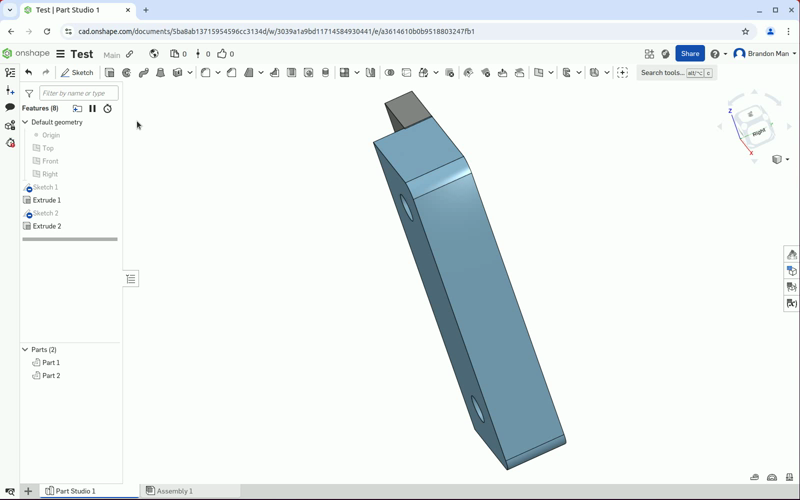
key(right, 2)
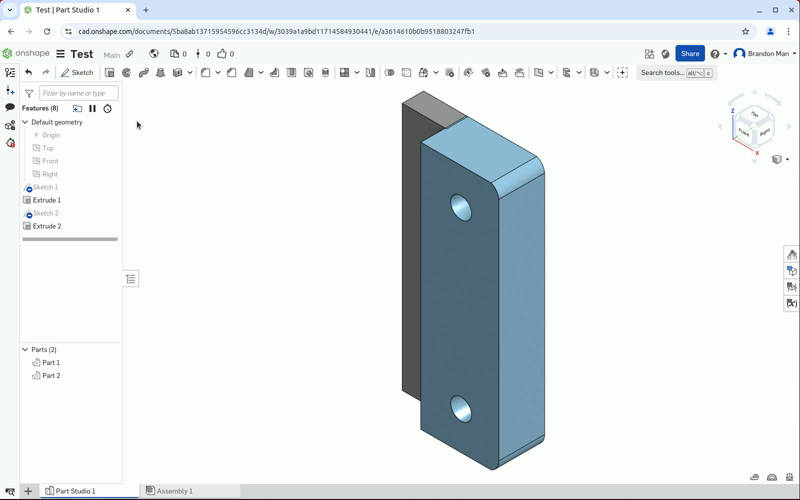
mouse_move(73, 189)
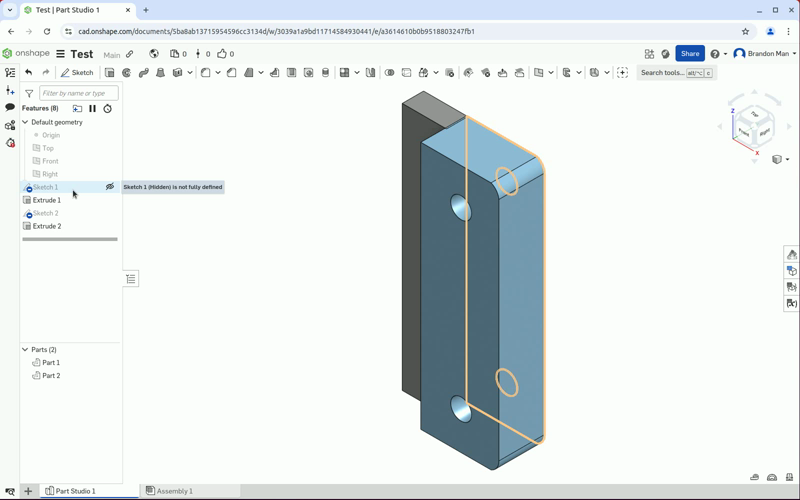
click(73, 189)